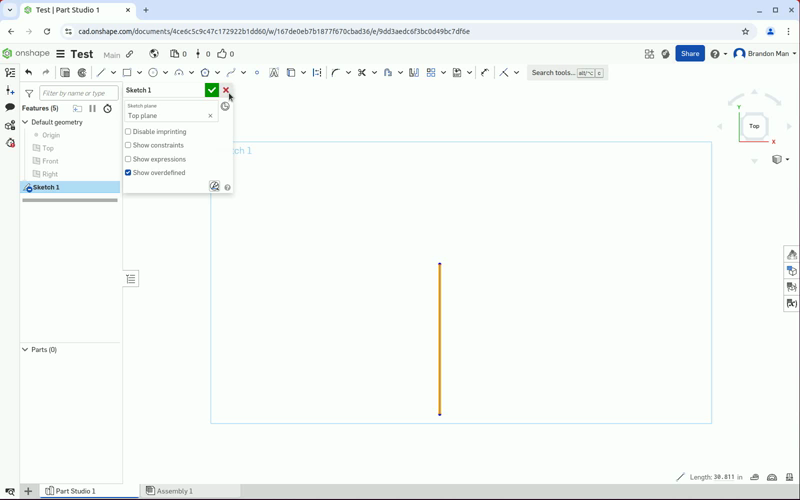
key(shift+h)
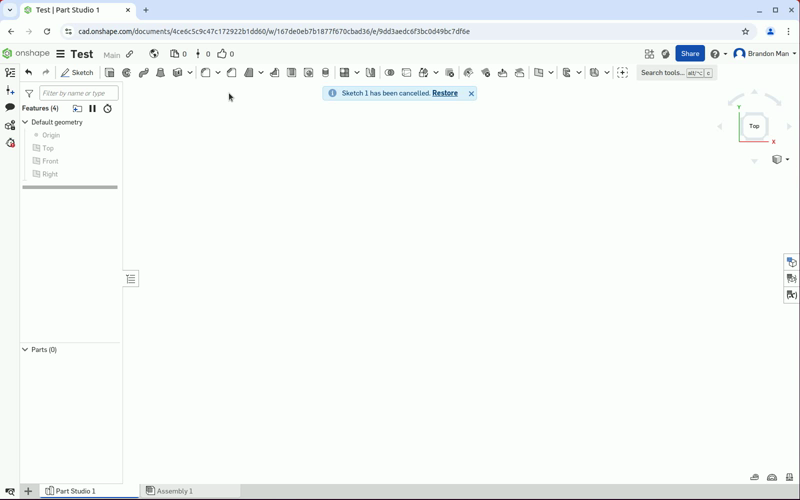
mouse_move(73, 352)
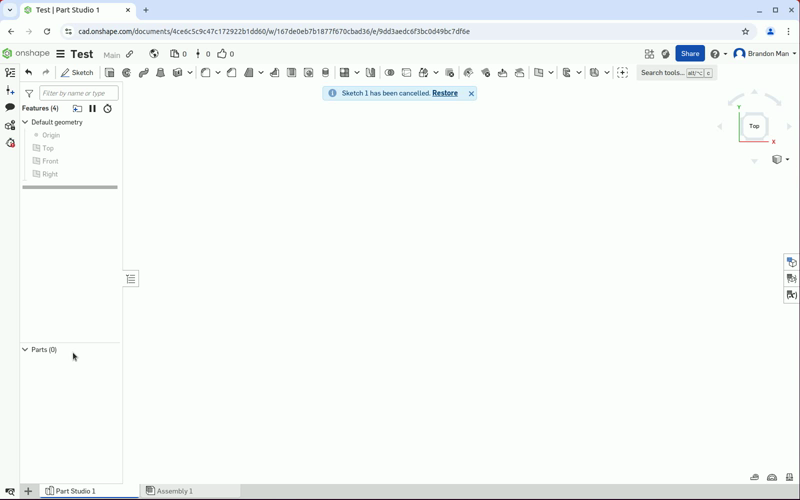
key(y)
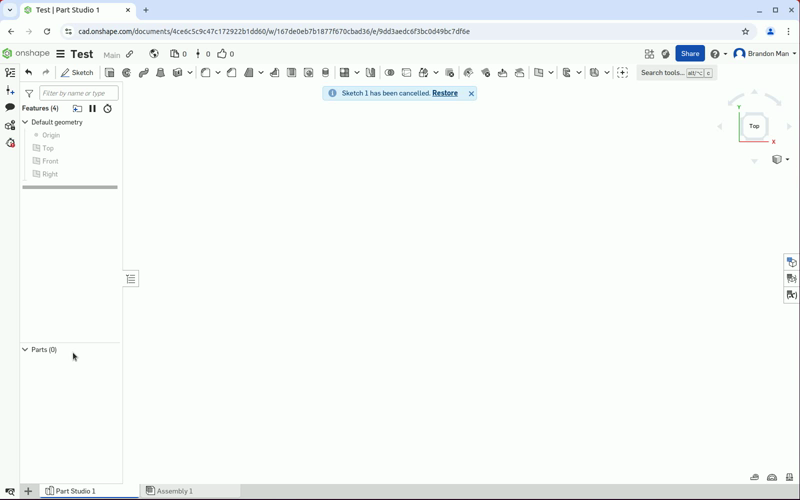
key(shift+p)
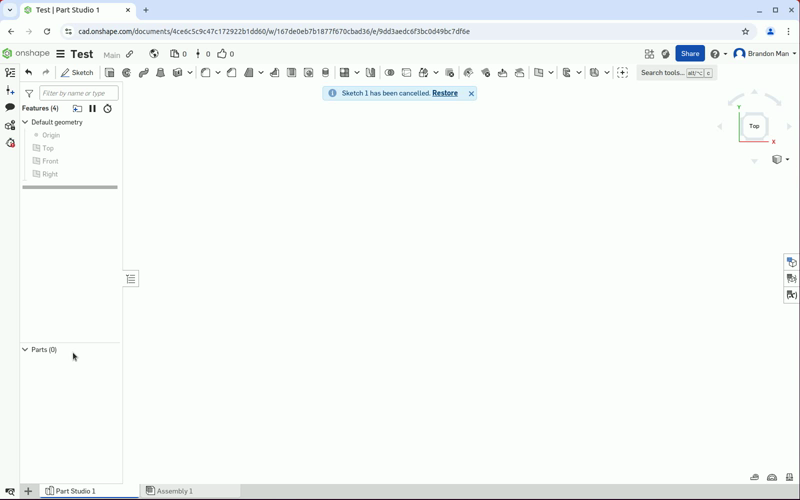
key(space)
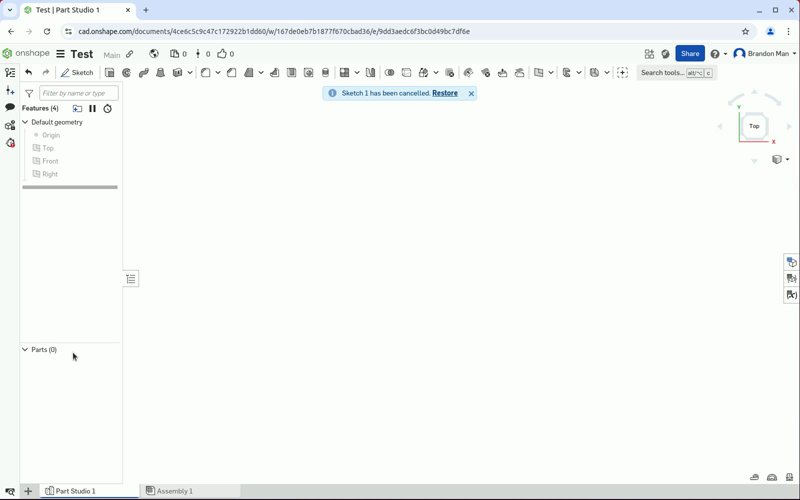
key_down(shift)
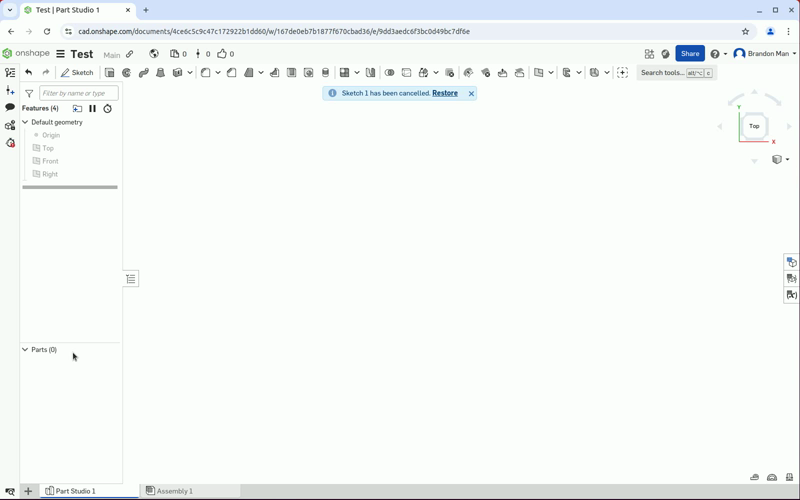
key(up)
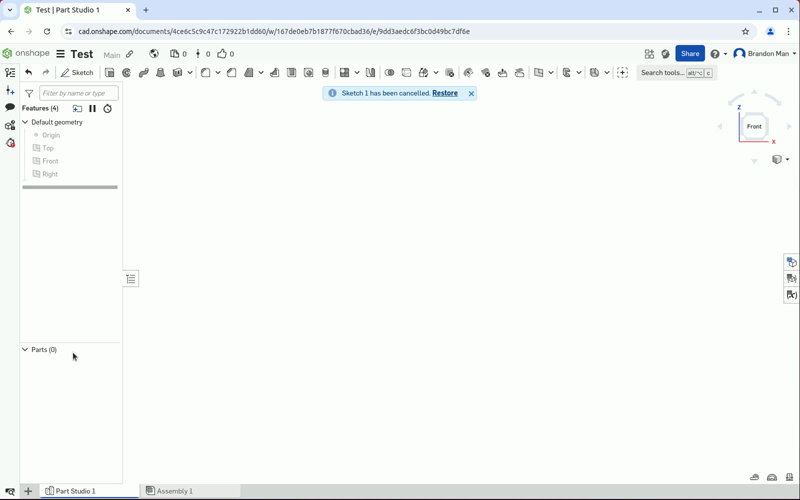
key_up(shift)
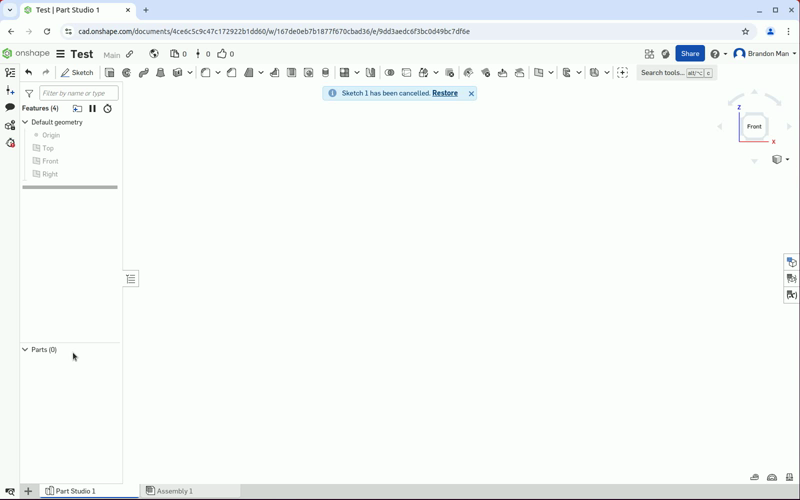
mouse_move(73, 352)
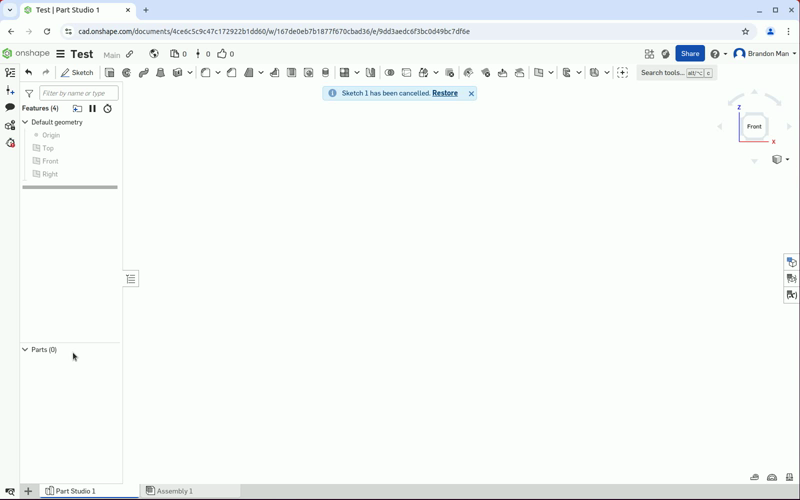
key(shift+y)
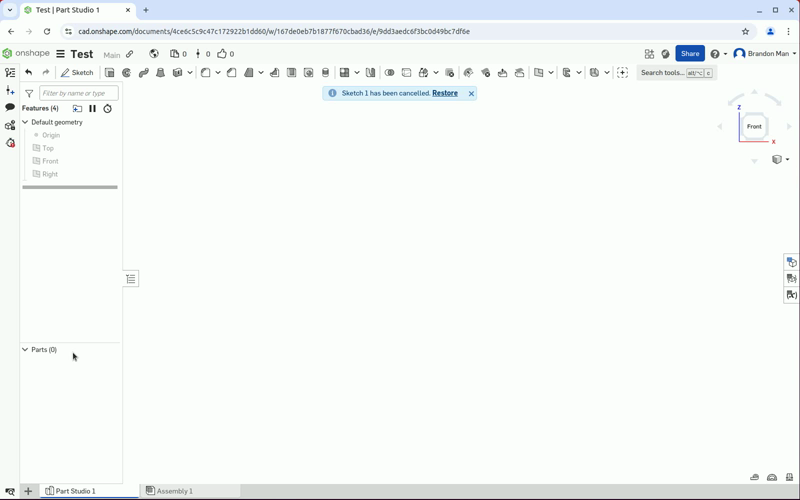
key(shift+s)
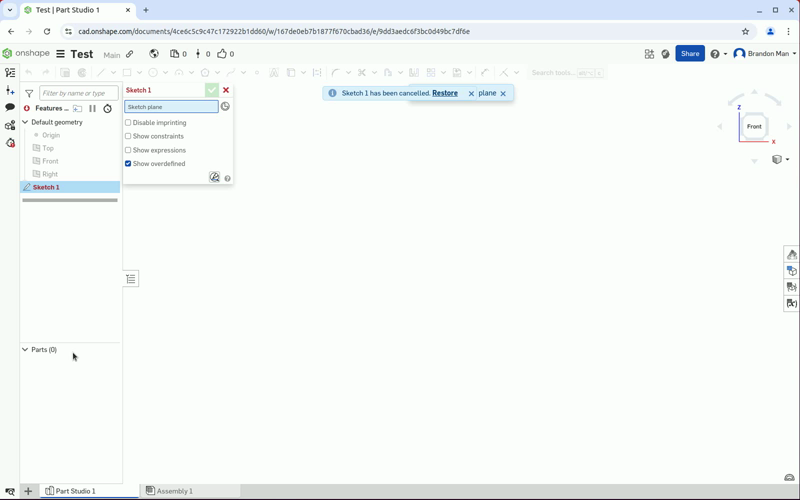
mouse_move(73, 163)
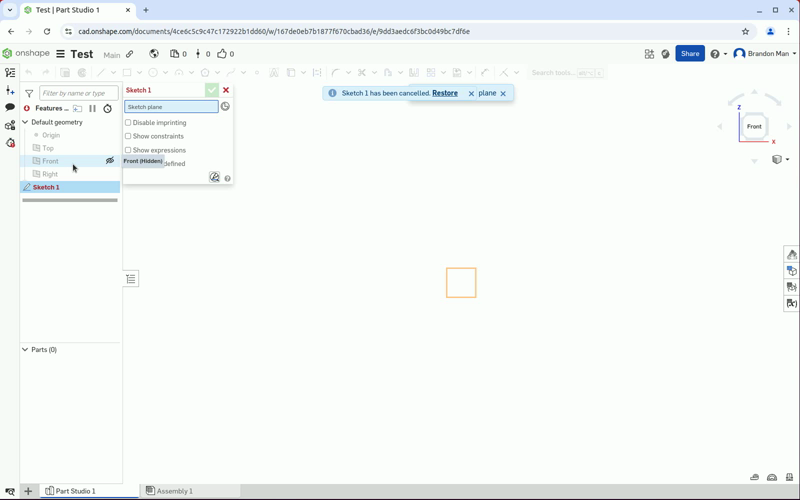
click(73, 163)
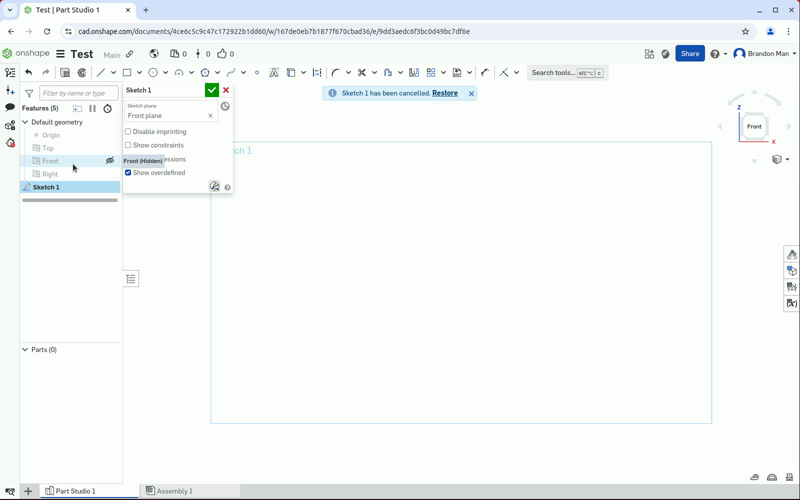
mouse_move(73, 352)
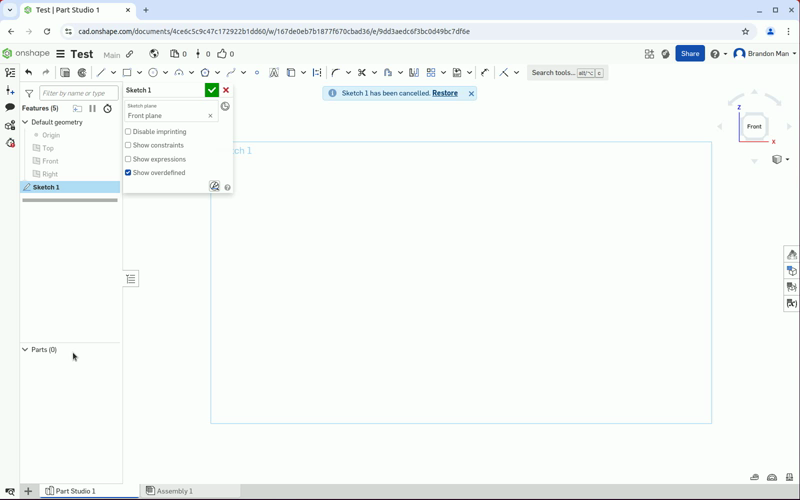
key(y)
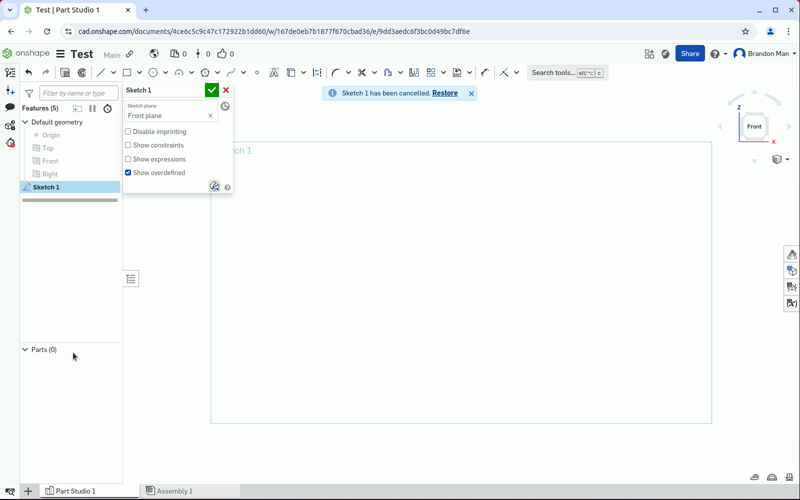
key(l)
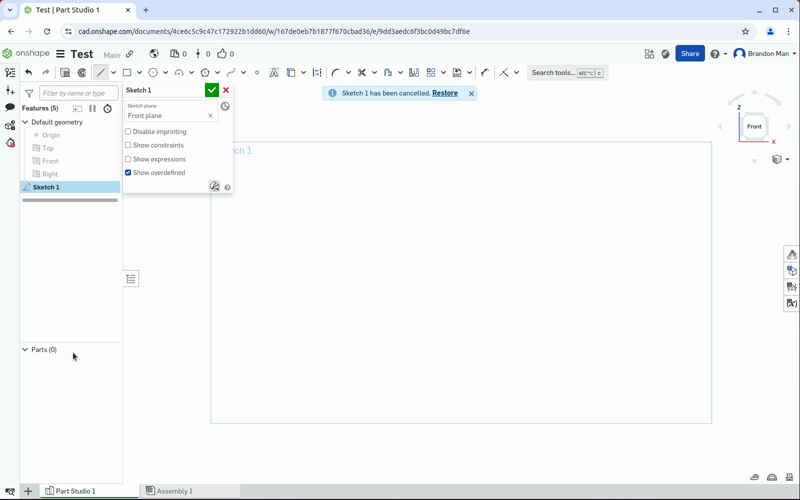
key_down(shift)
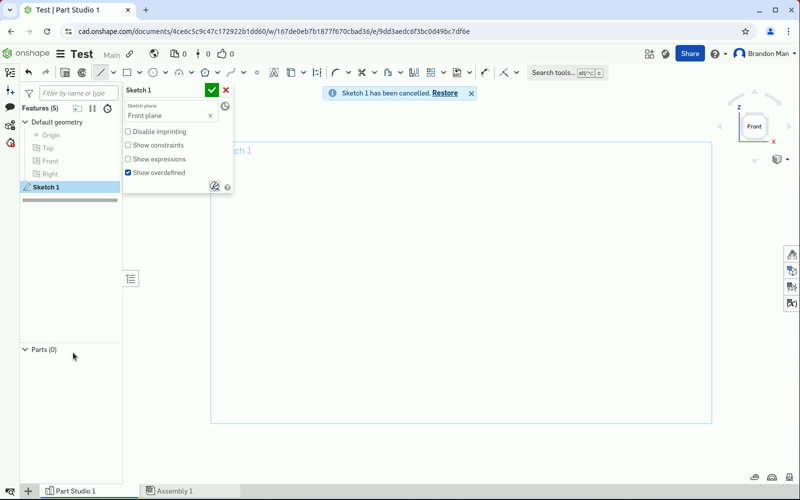
mouse_move(348, 285)
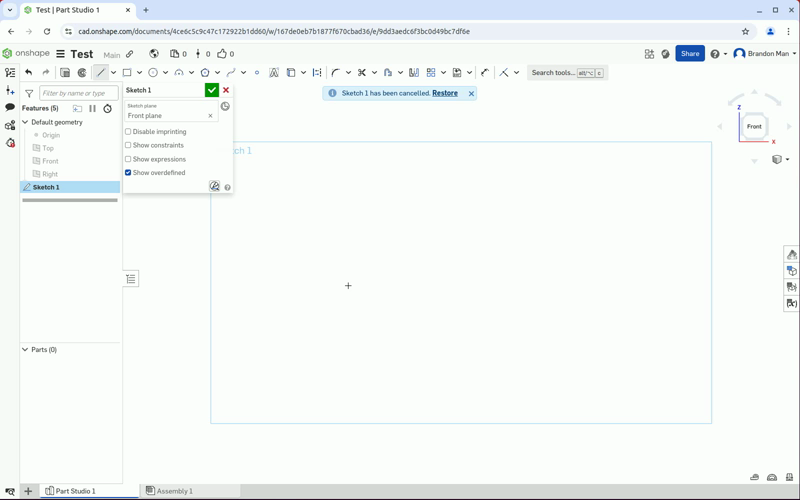
click(348, 285)
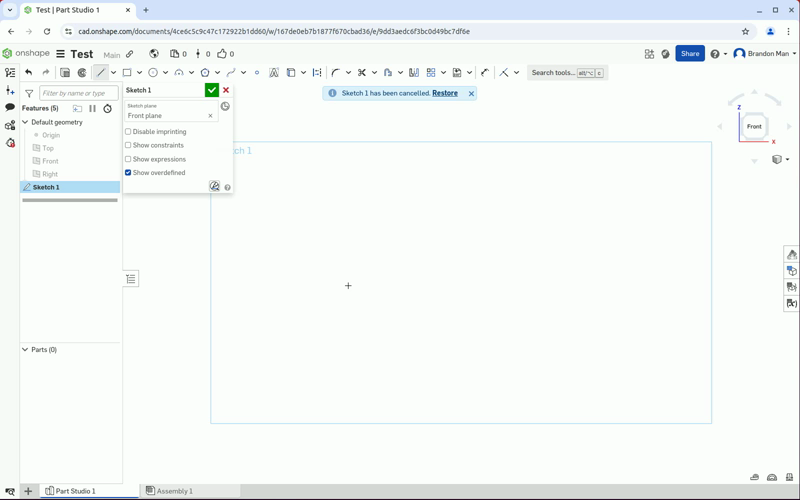
key_up(shift)
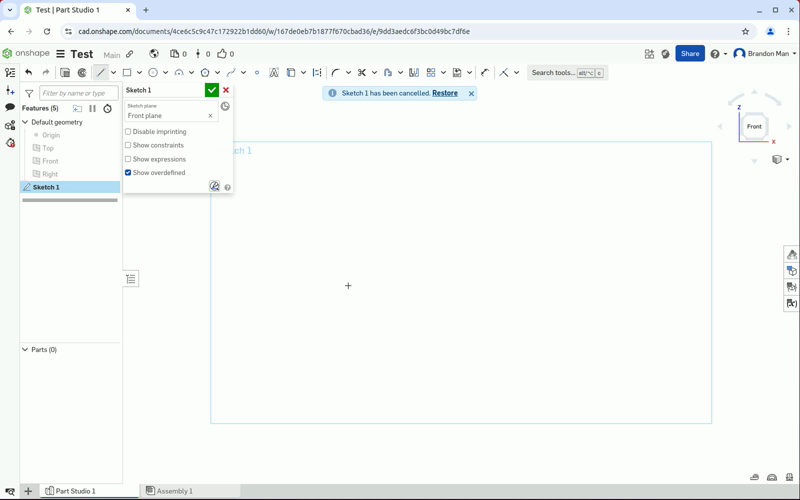
key_down(shift)
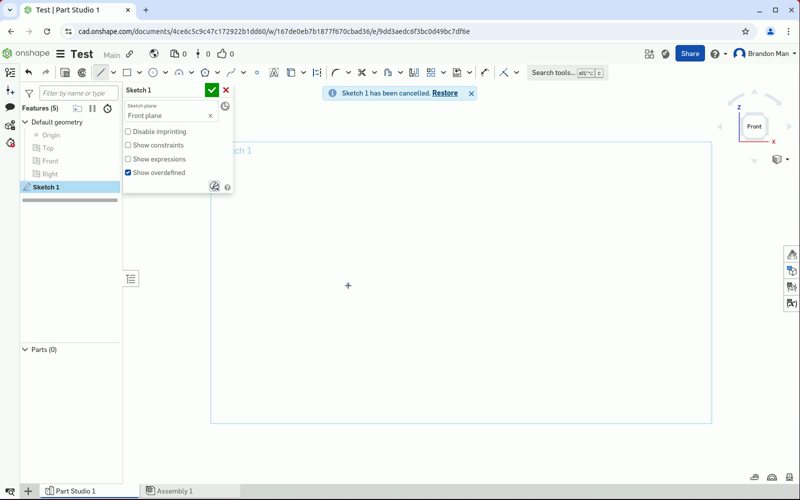
mouse_move(572, 285)
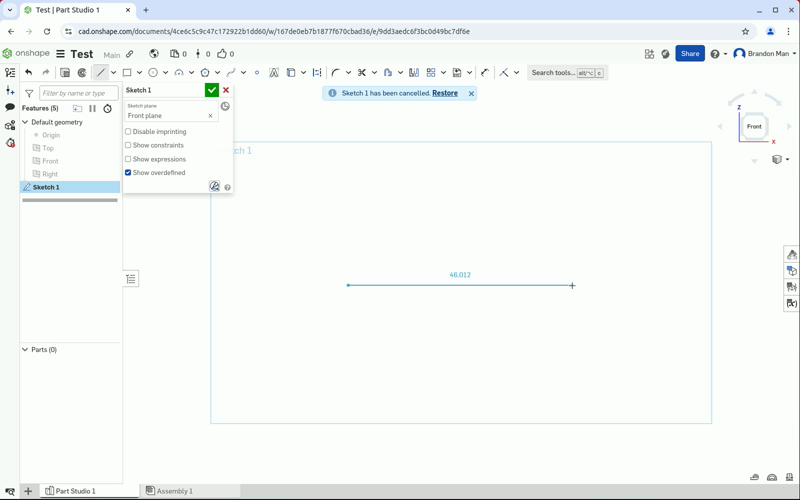
click(572, 285)
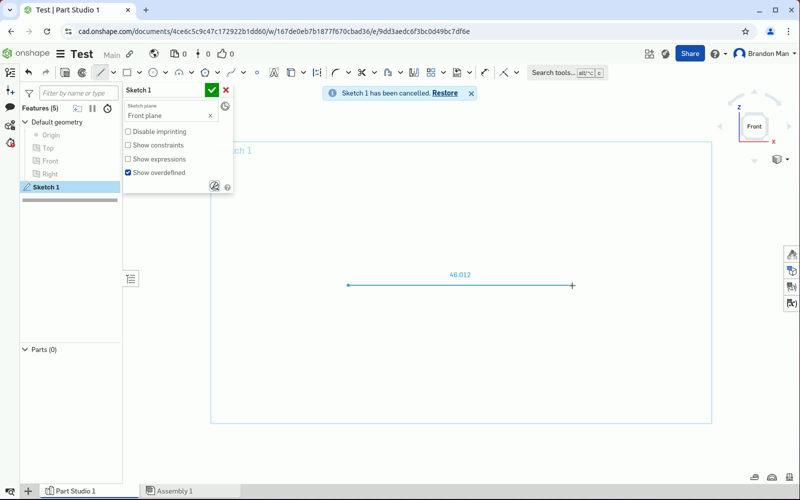
key_up(shift)
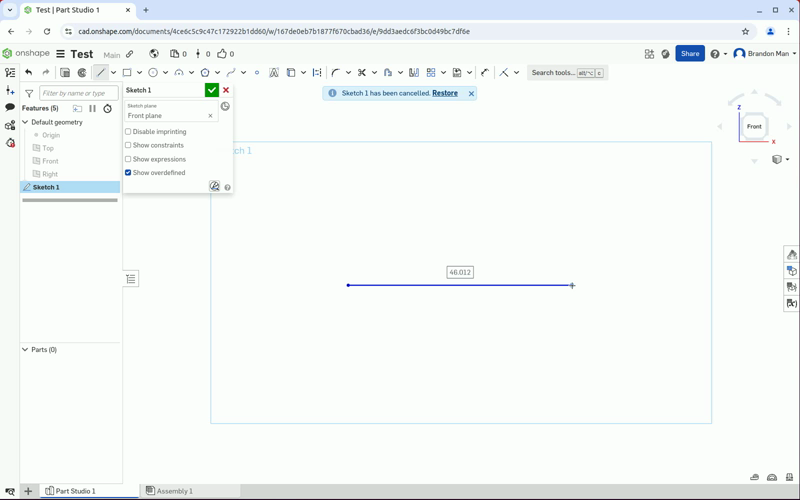
key_down(shift)
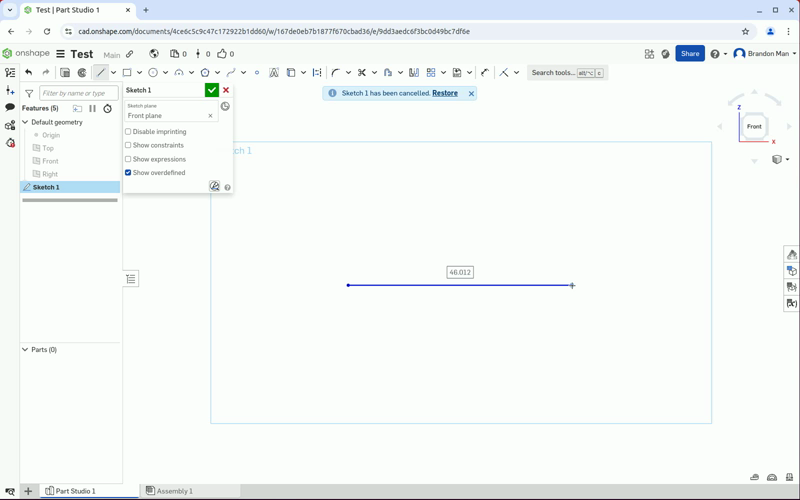
mouse_move(589, 285)
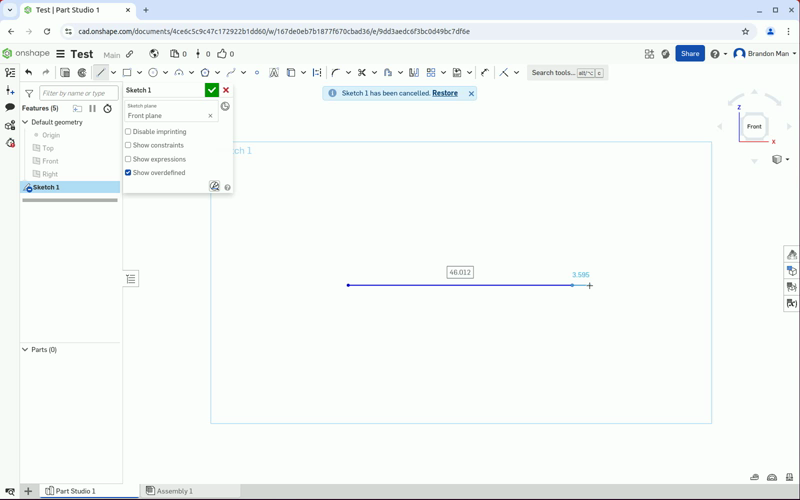
mouse_move(572, 280)
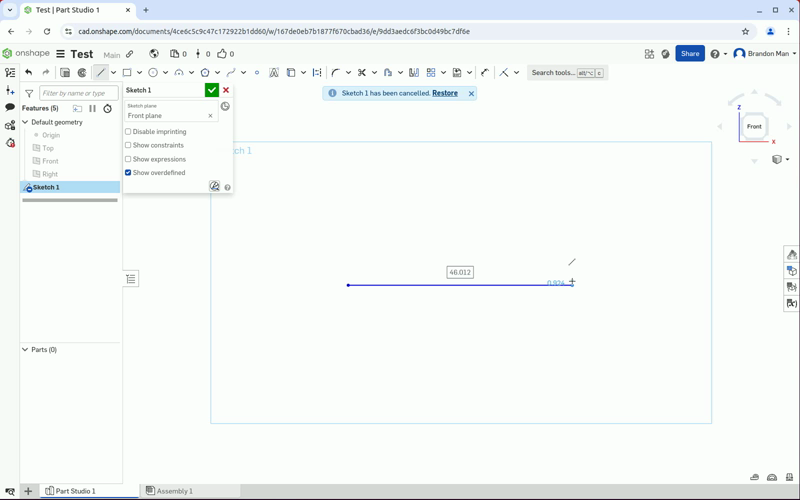
scroll(6)
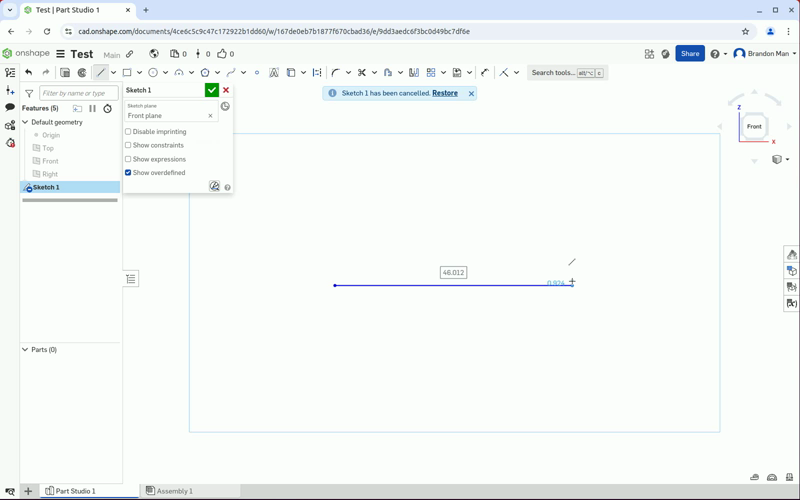
scroll(6)
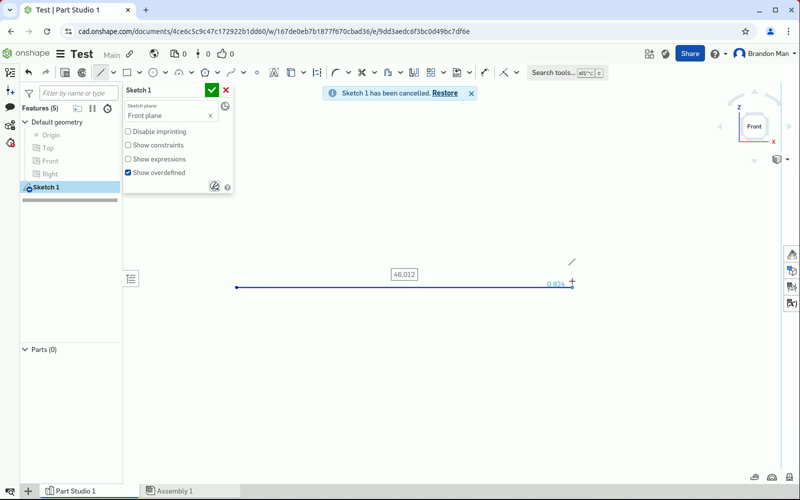
scroll(6)
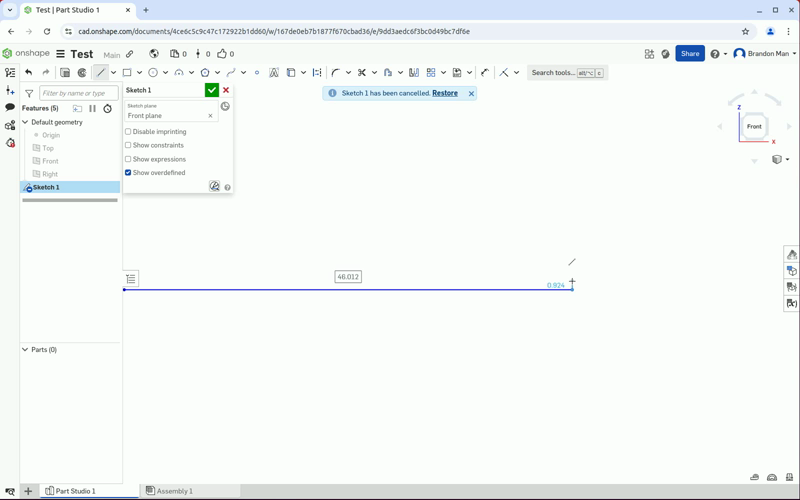
scroll(6)
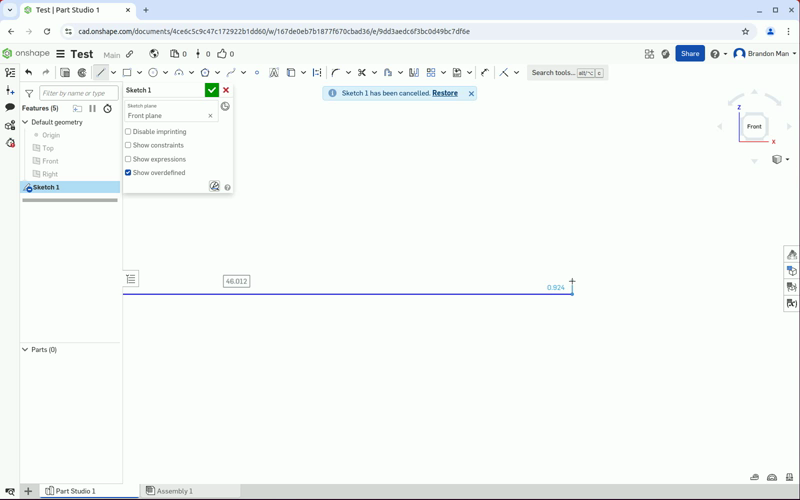
scroll(6)
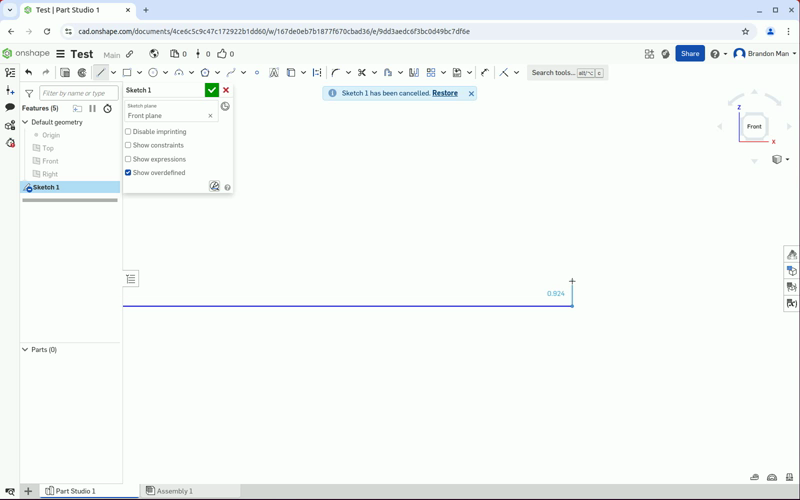
scroll(6)
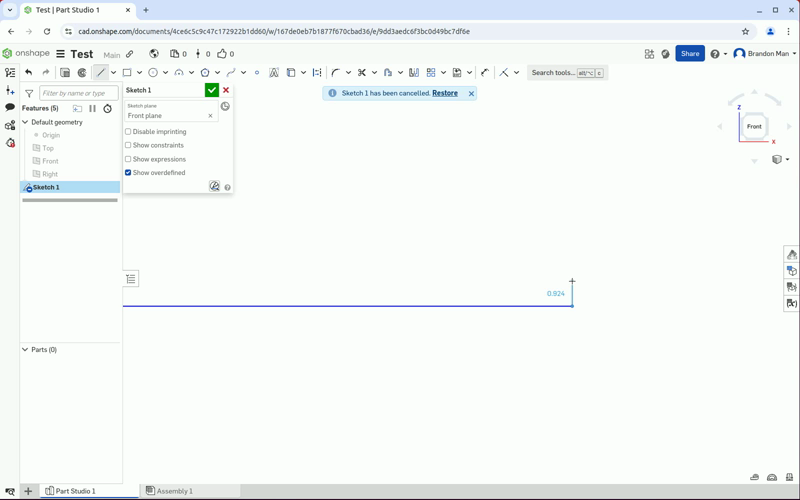
scroll(6)
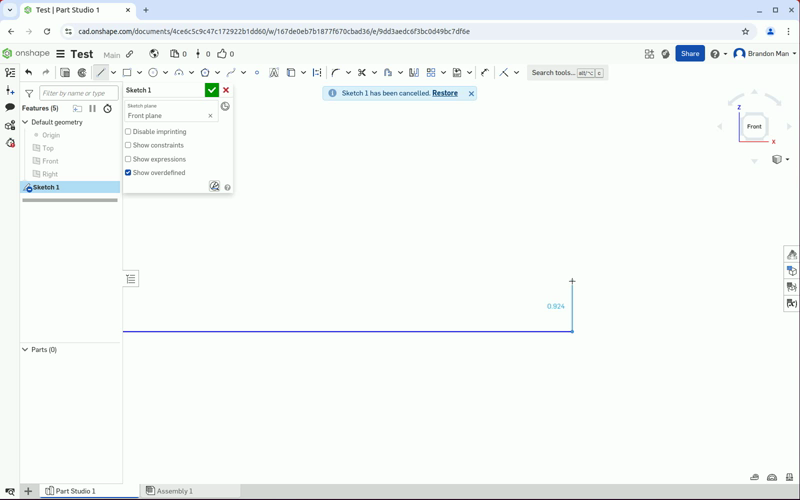
click(572, 280)
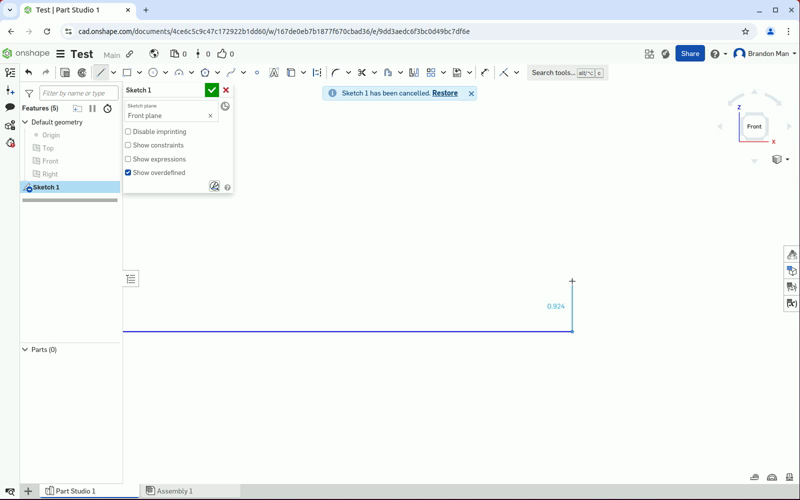
scroll(-6)
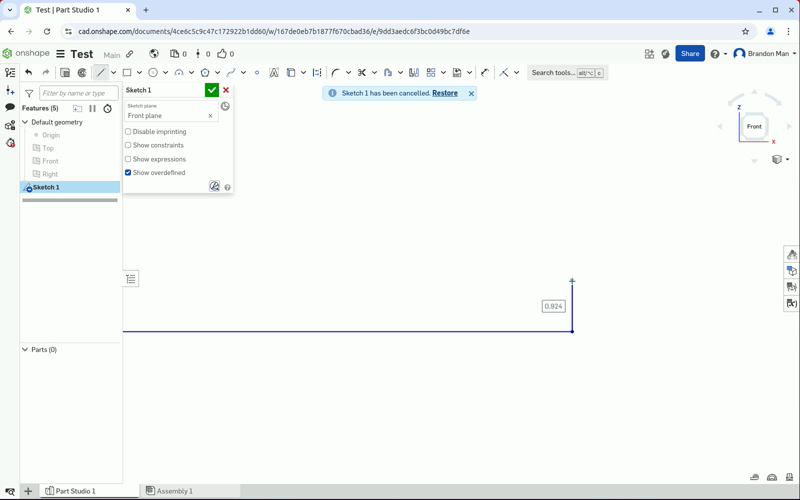
scroll(-6)
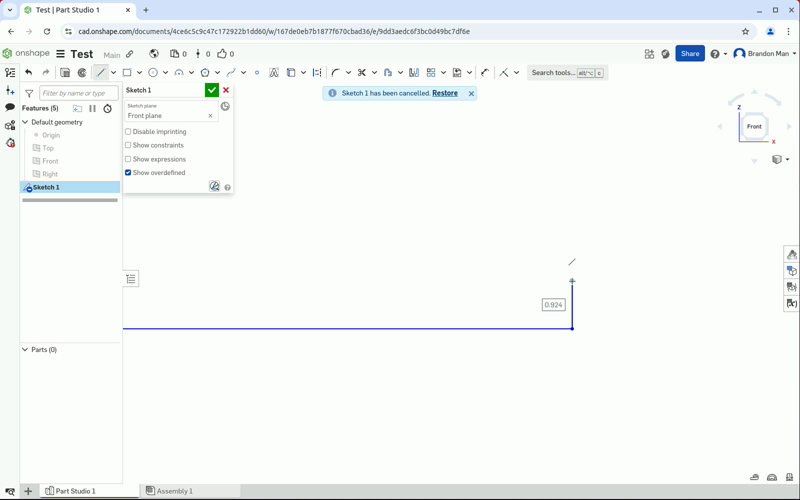
scroll(-6)
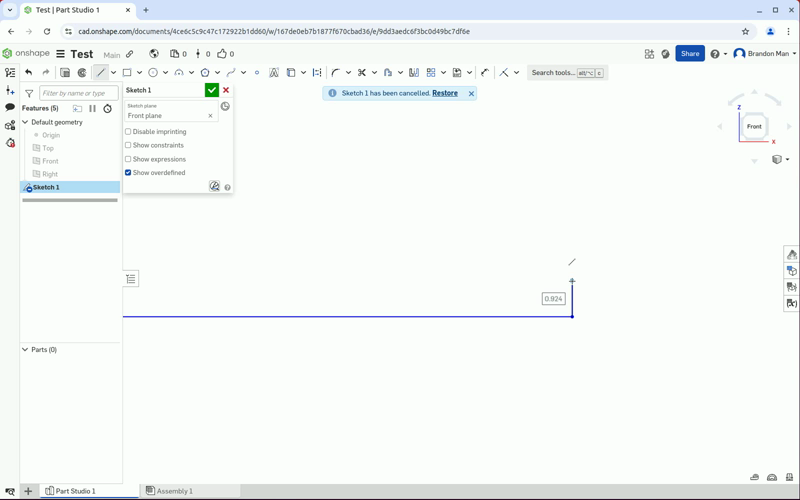
scroll(-6)
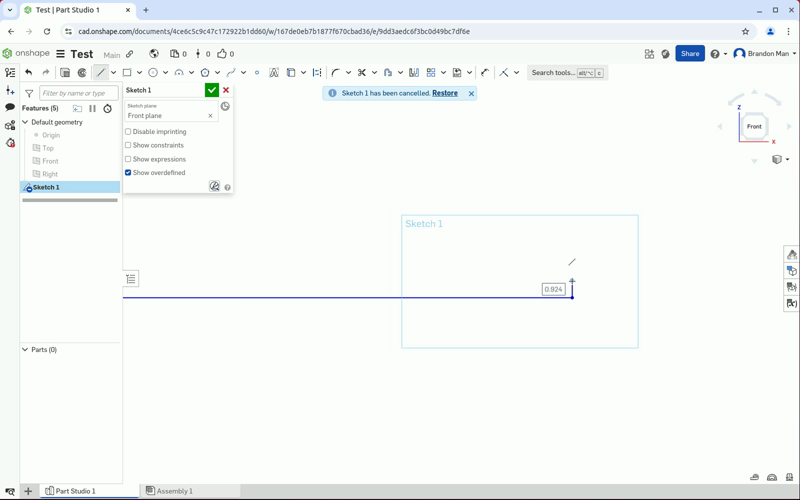
scroll(-6)
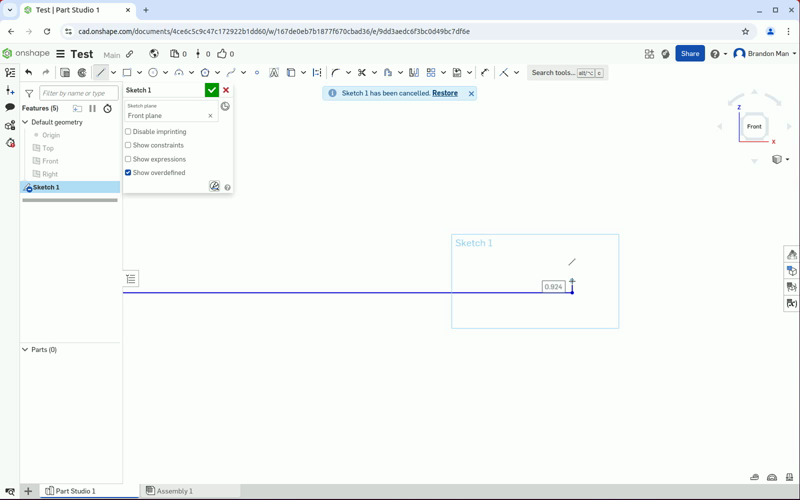
scroll(-6)
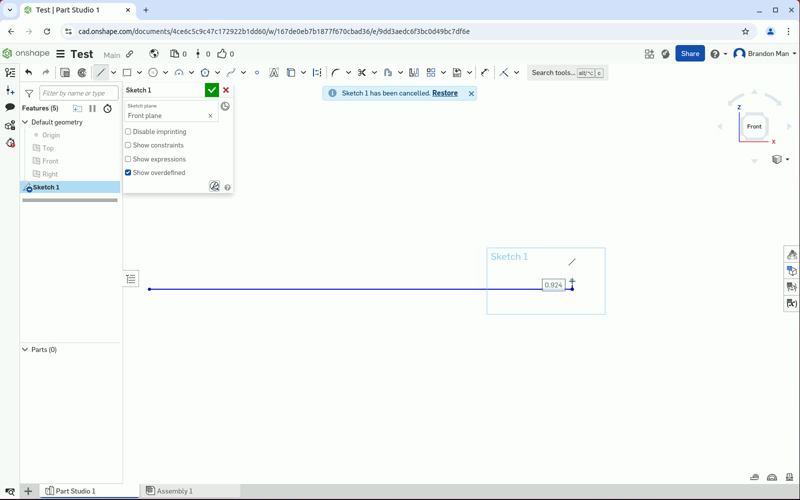
scroll(-6)
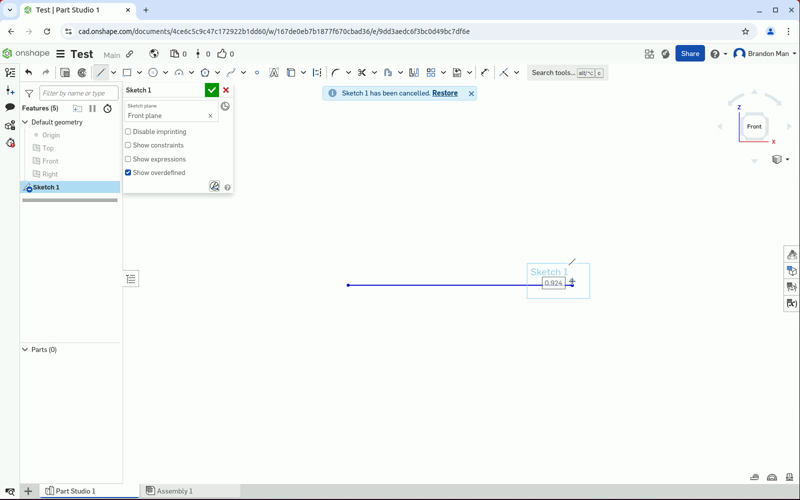
key_up(shift)
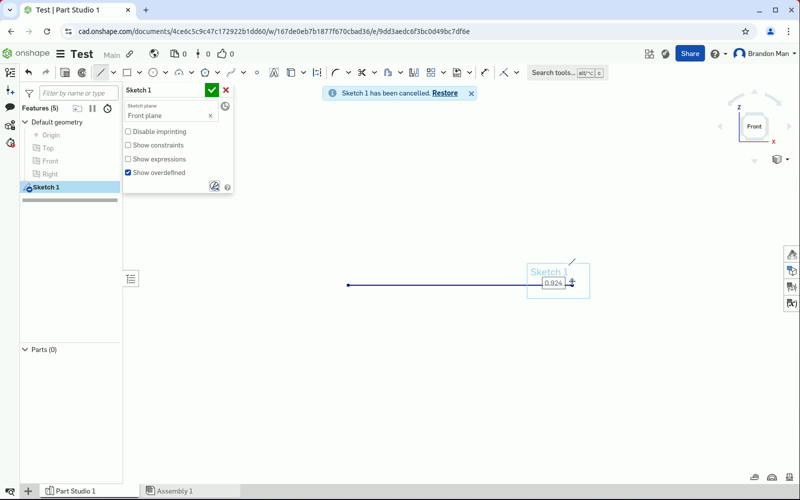
key_down(shift)
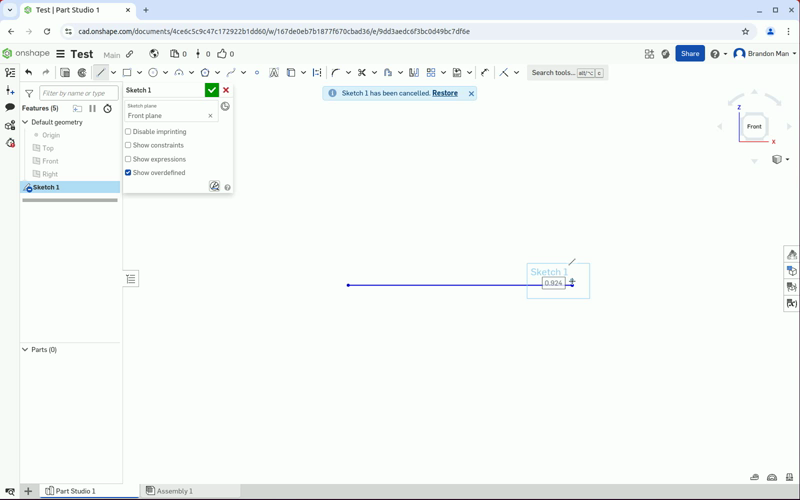
mouse_move(348, 280)
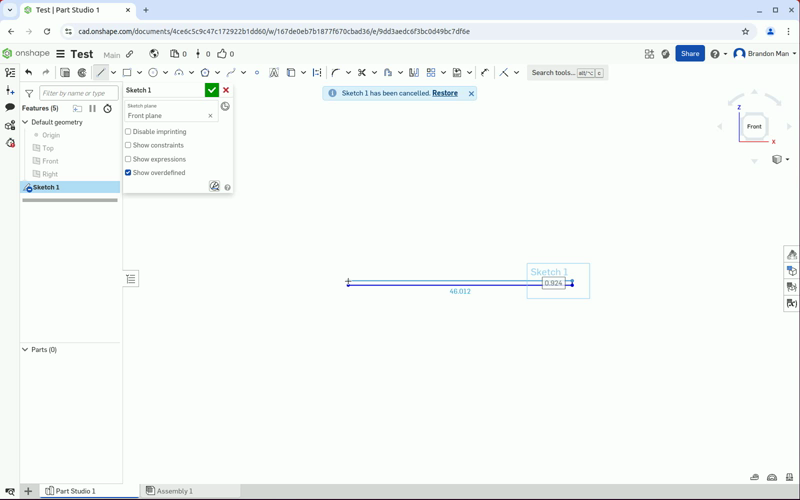
click(348, 280)
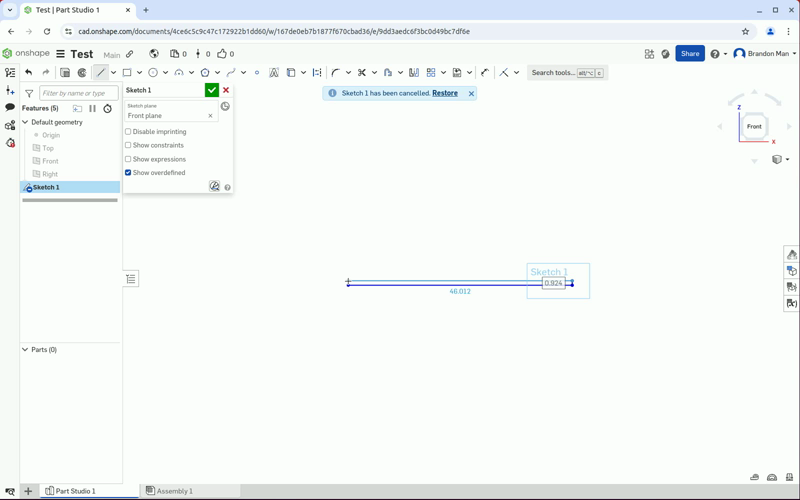
key_up(shift)
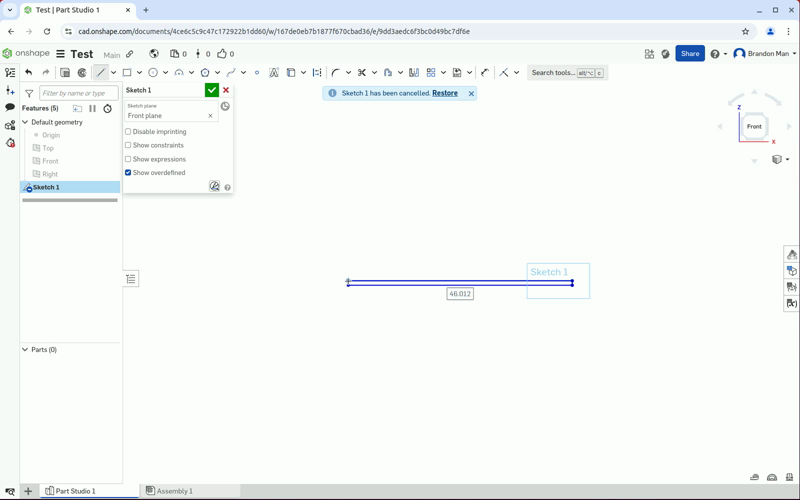
mouse_move(378, 280)
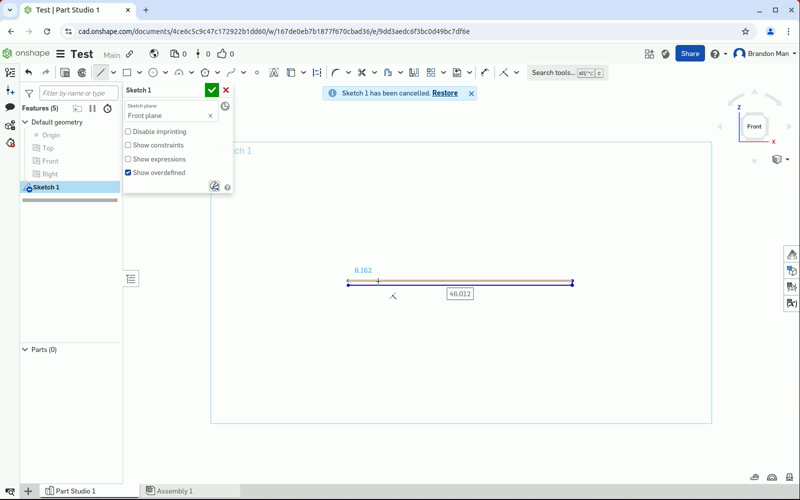
key_down(shift)
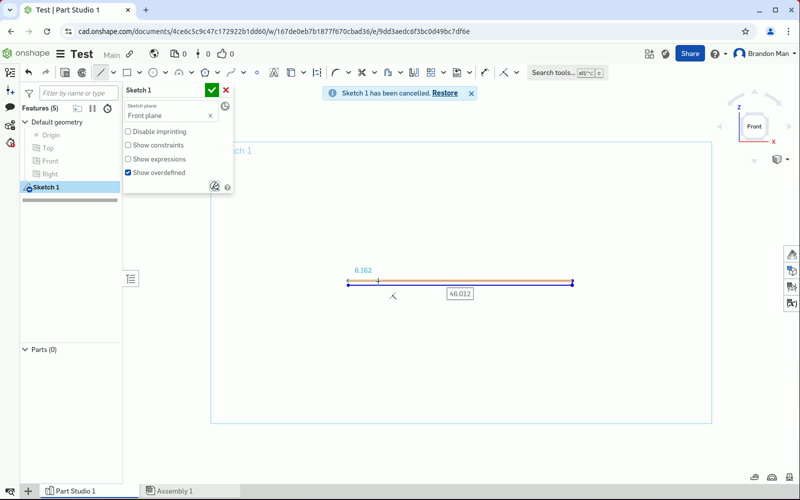
mouse_move(348, 285)
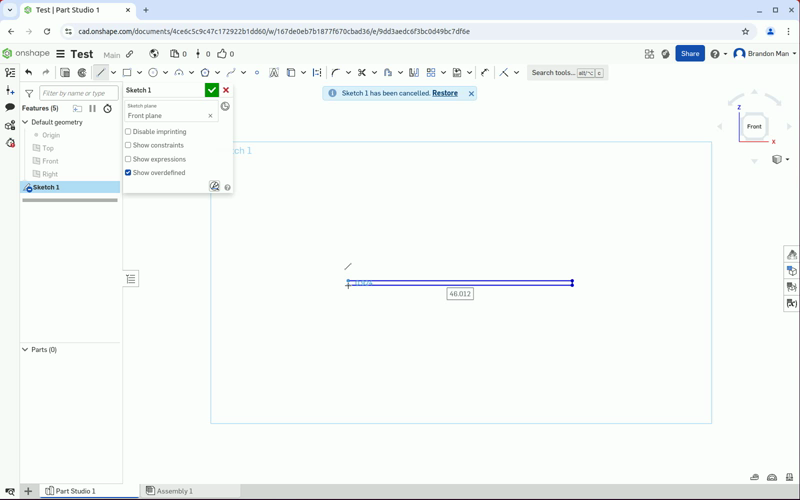
scroll(6)
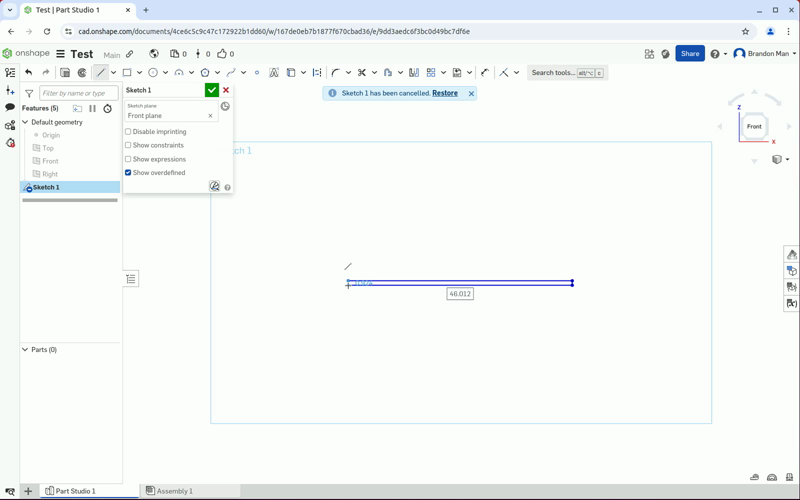
scroll(6)
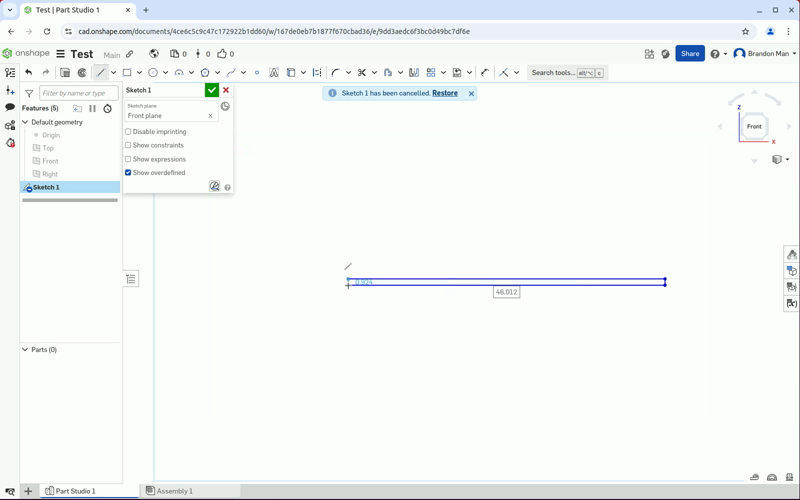
scroll(6)
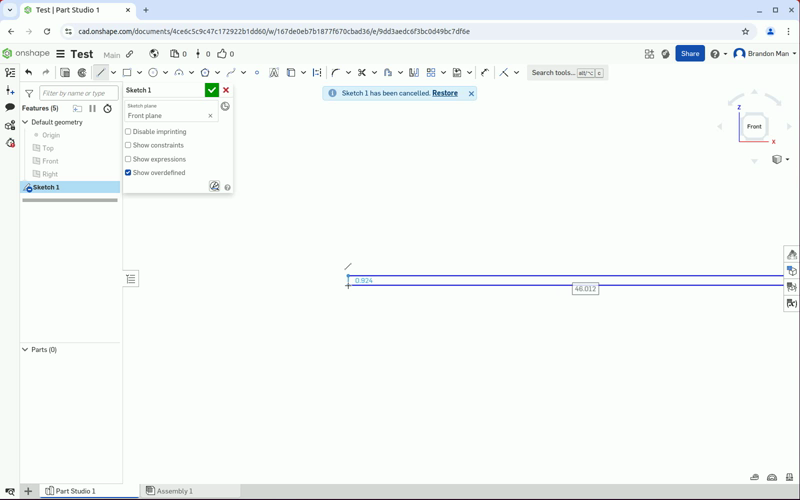
scroll(6)
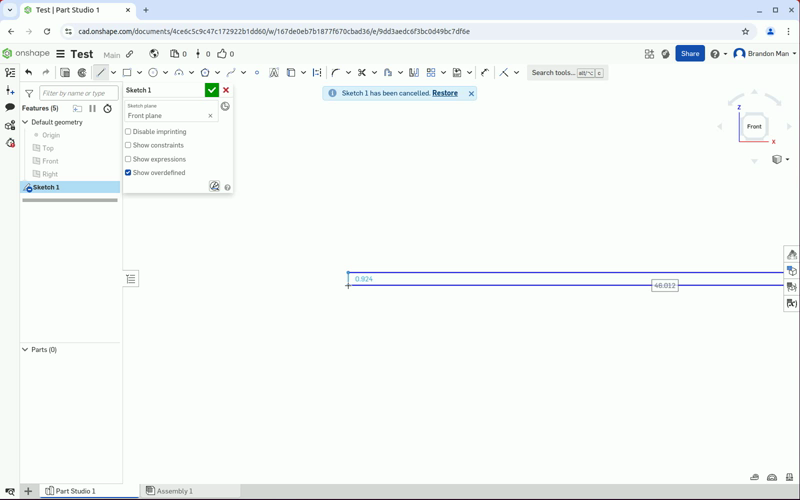
scroll(6)
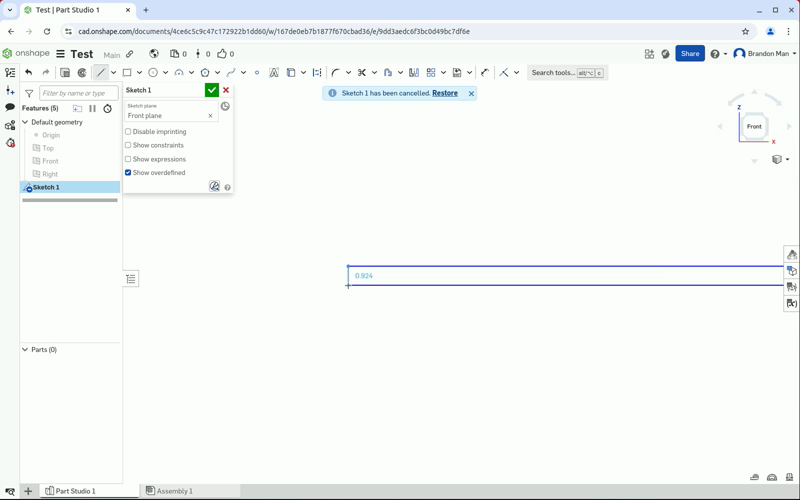
scroll(6)
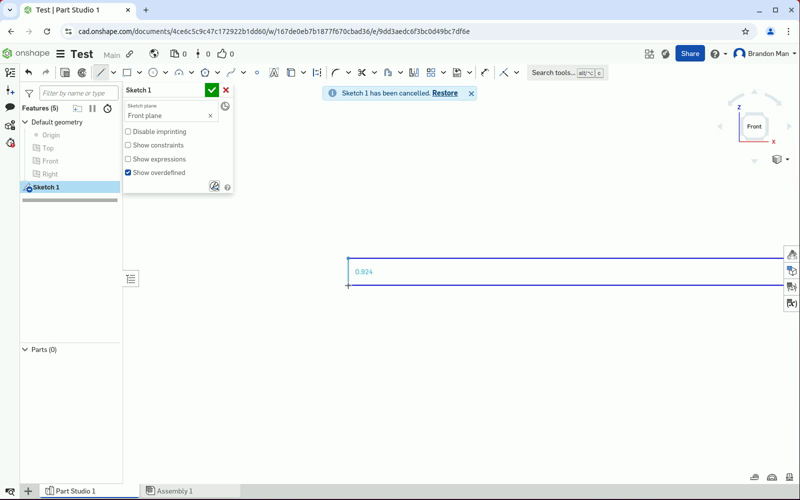
scroll(6)
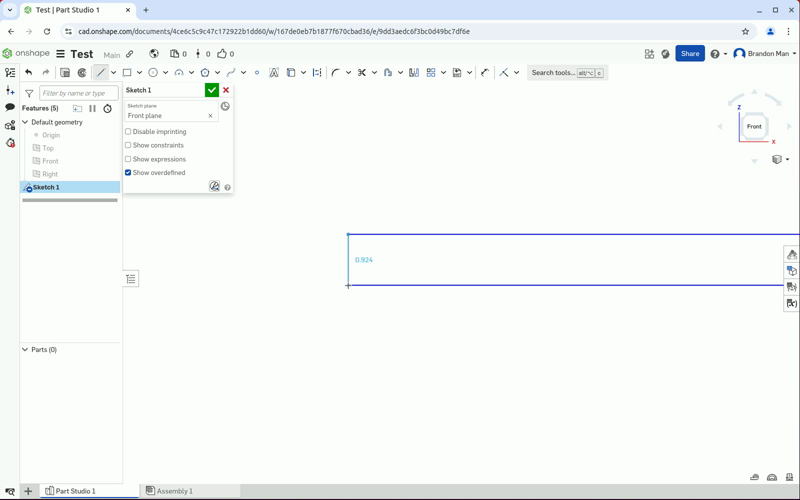
key_up(shift)
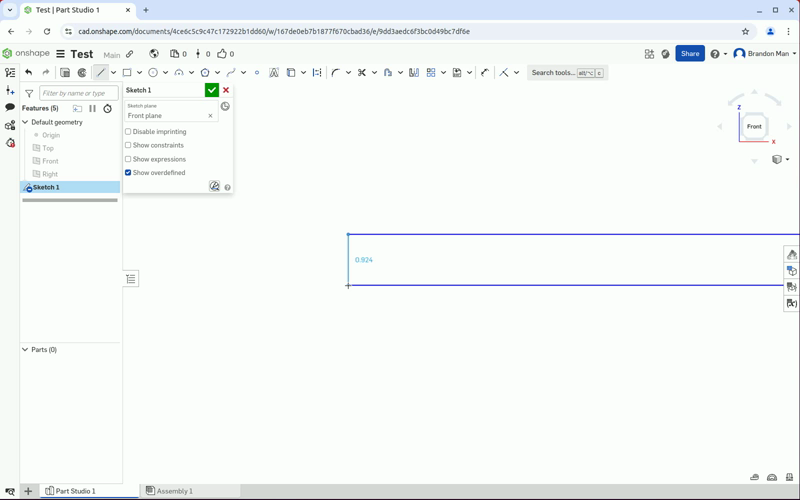
click(348, 285)
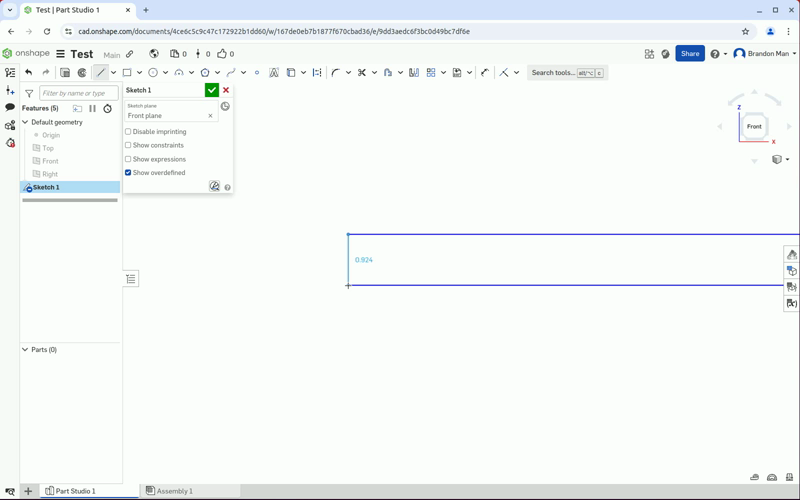
scroll(-6)
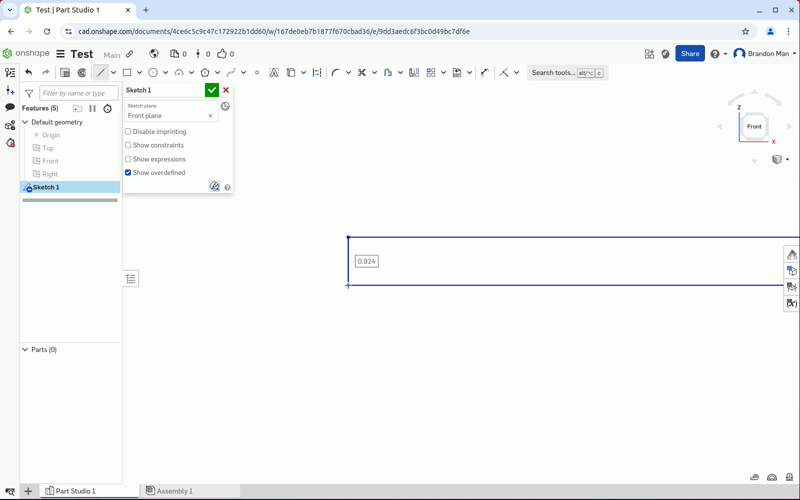
scroll(-6)
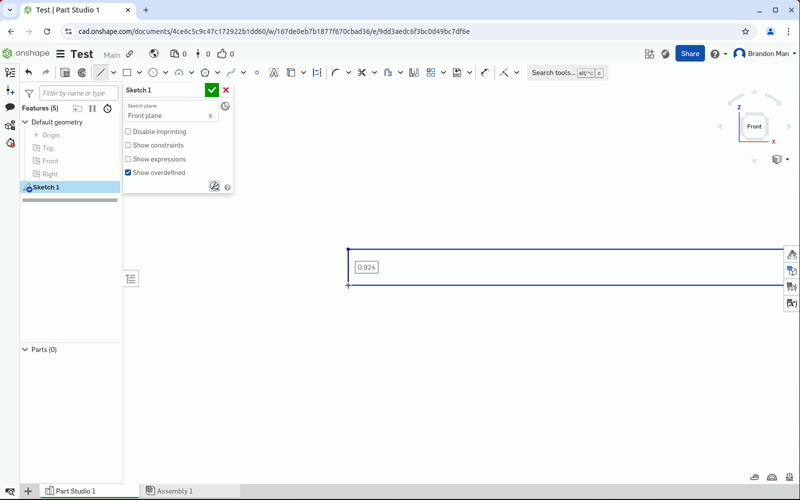
scroll(-6)
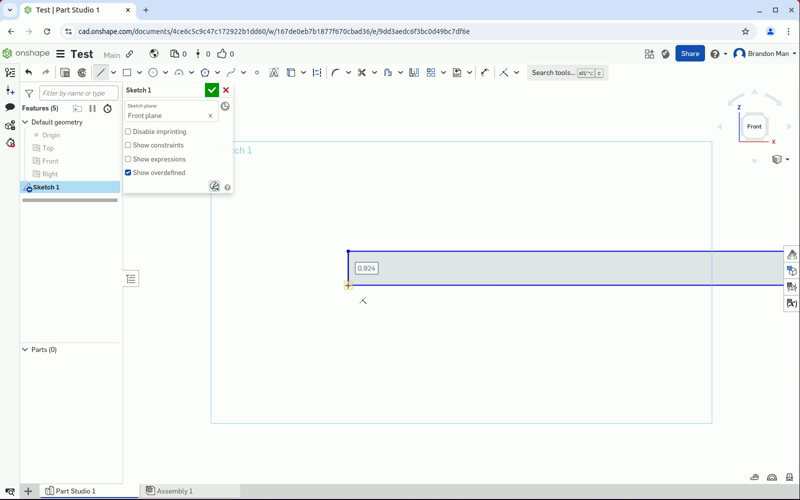
scroll(-6)
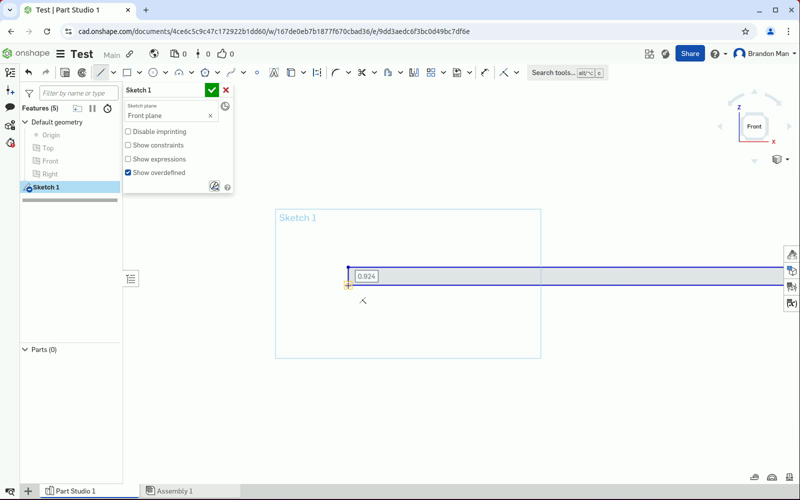
scroll(-6)
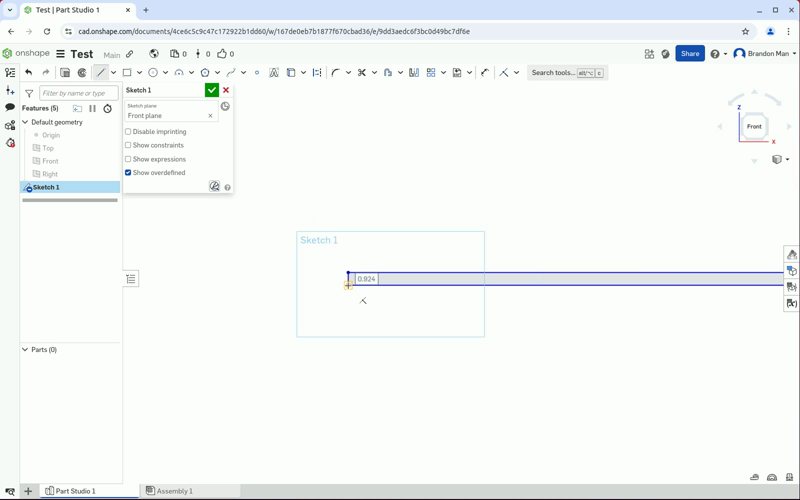
scroll(-6)
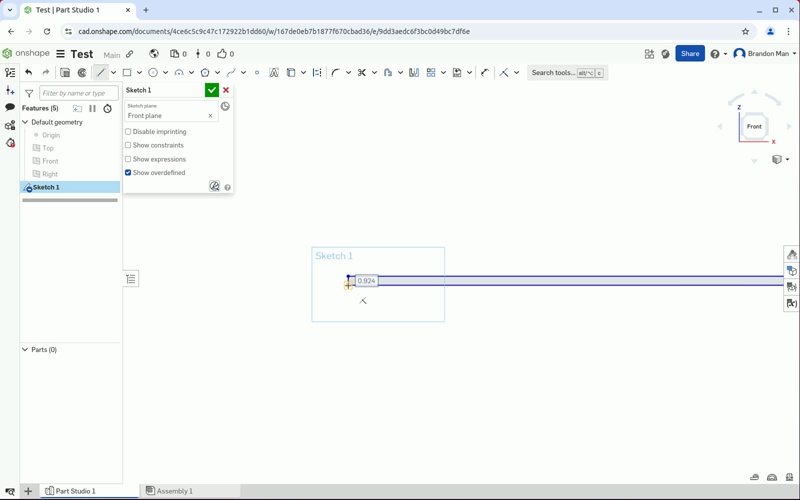
scroll(-6)
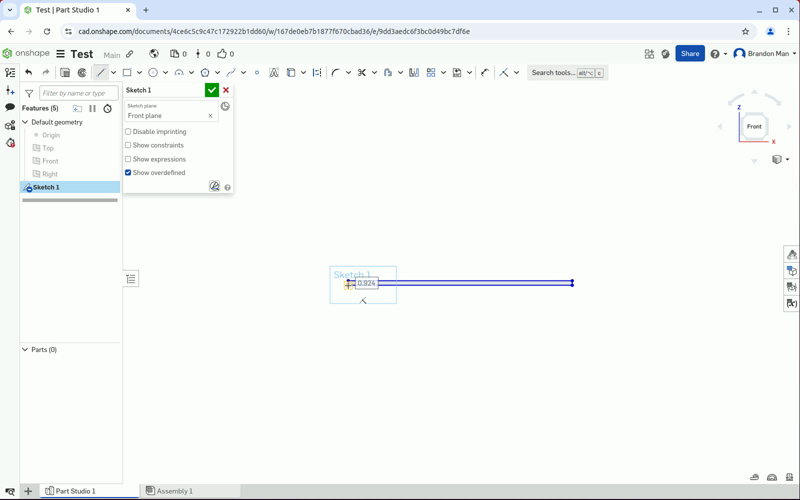
key(esc)
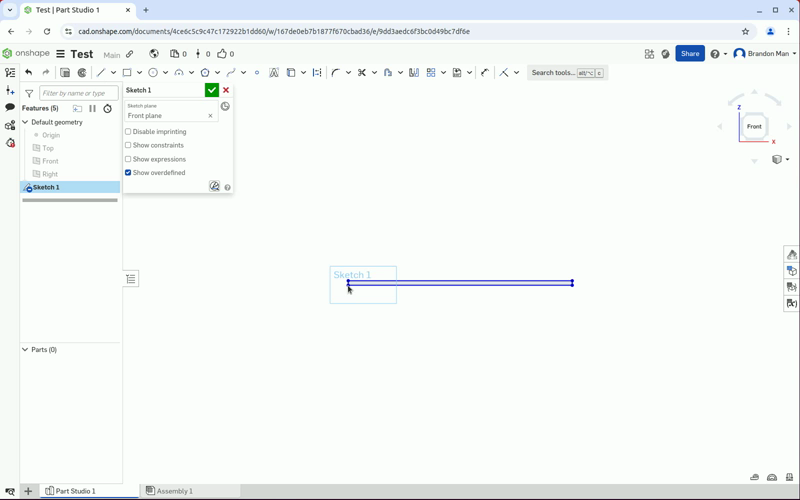
mouse_move(553, 284)
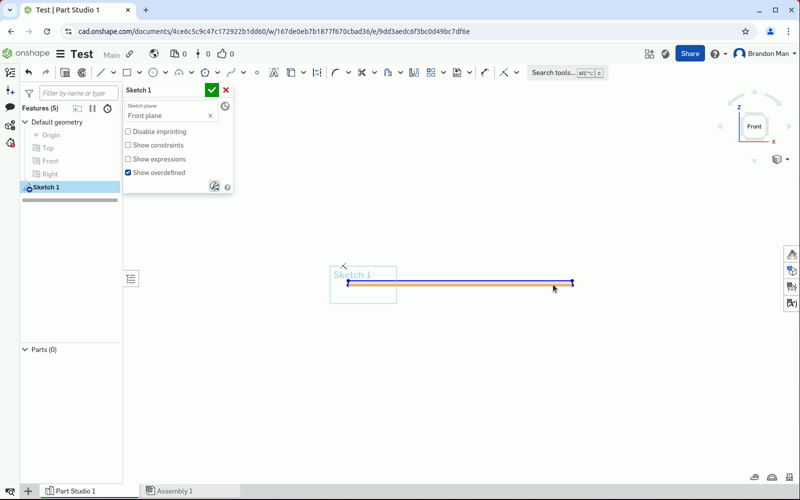
scroll(6)
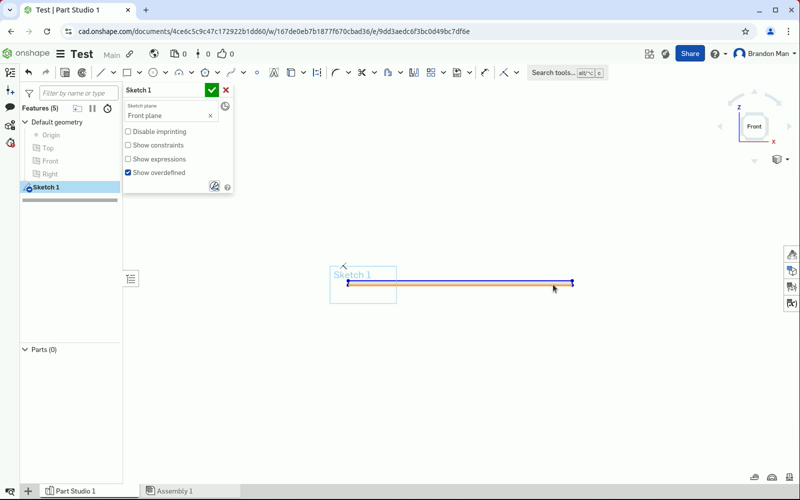
scroll(6)
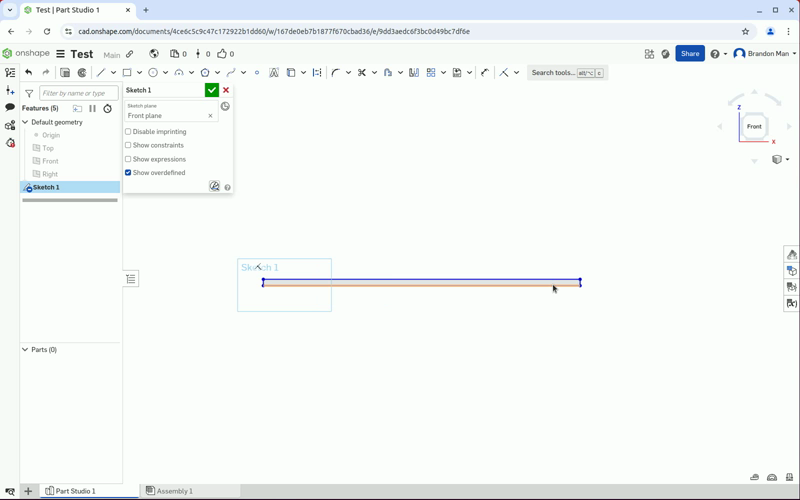
scroll(6)
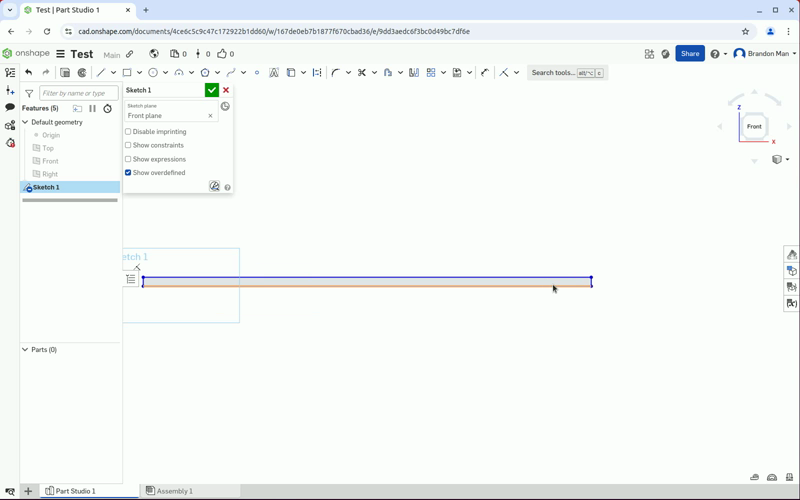
scroll(6)
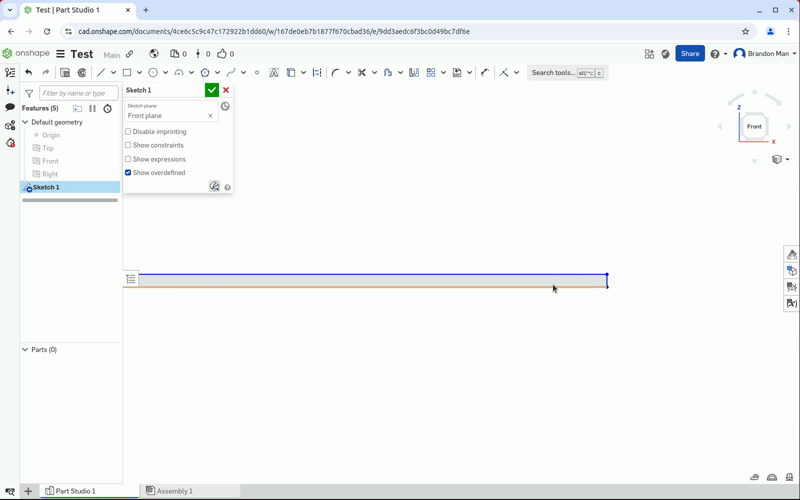
scroll(6)
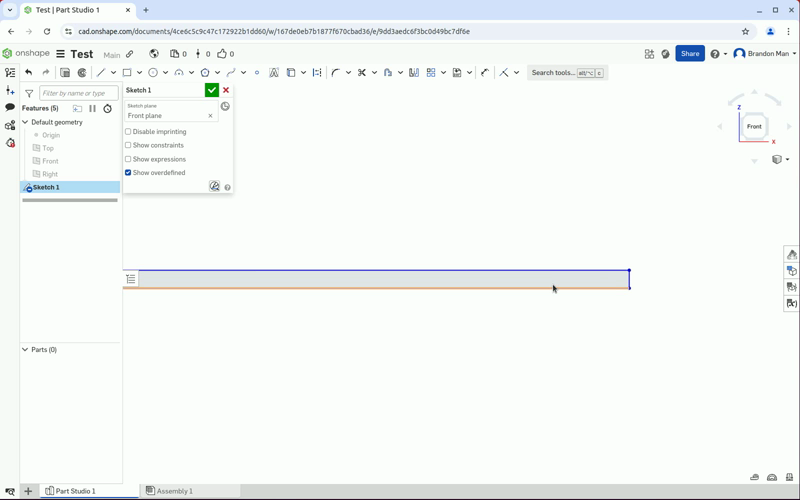
scroll(6)
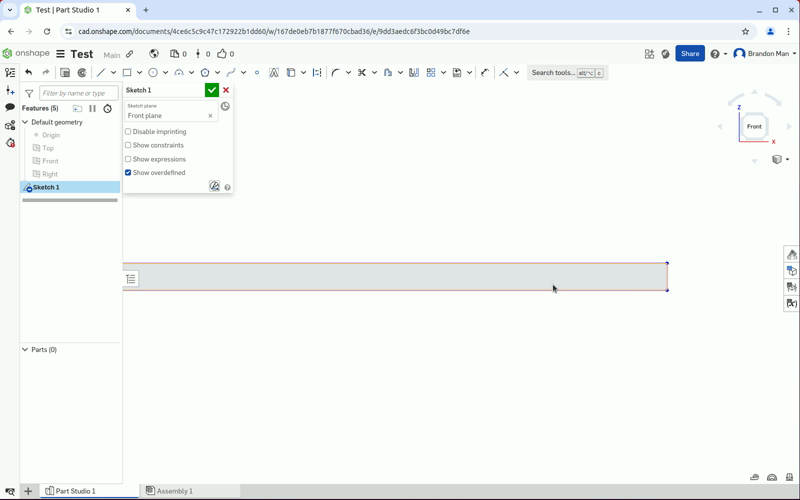
scroll(6)
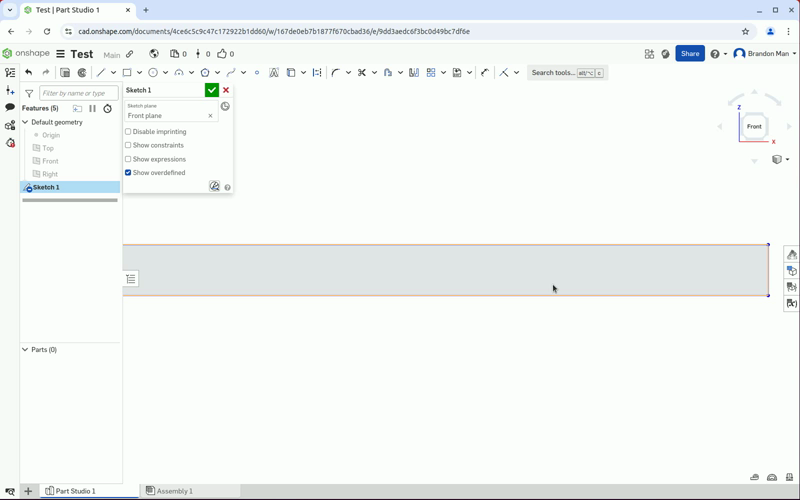
click(553, 284)
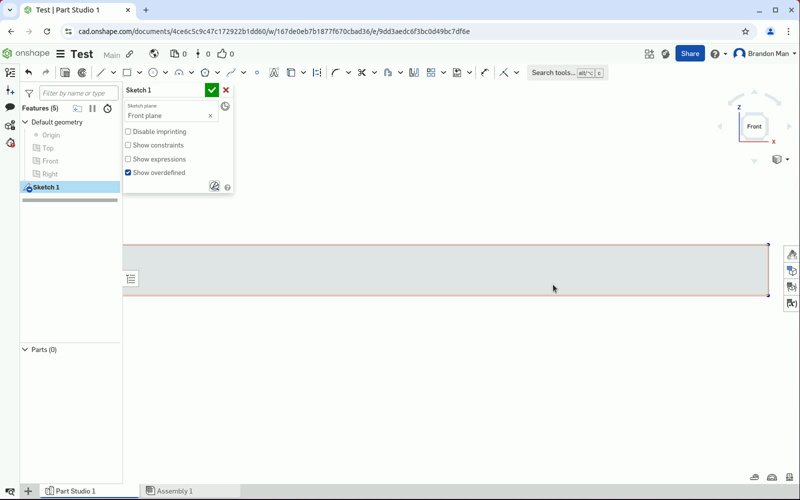
scroll(-6)
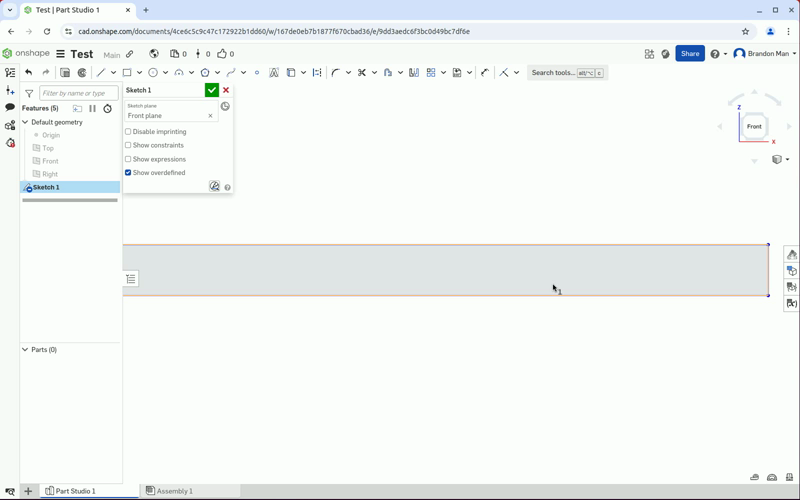
scroll(-6)
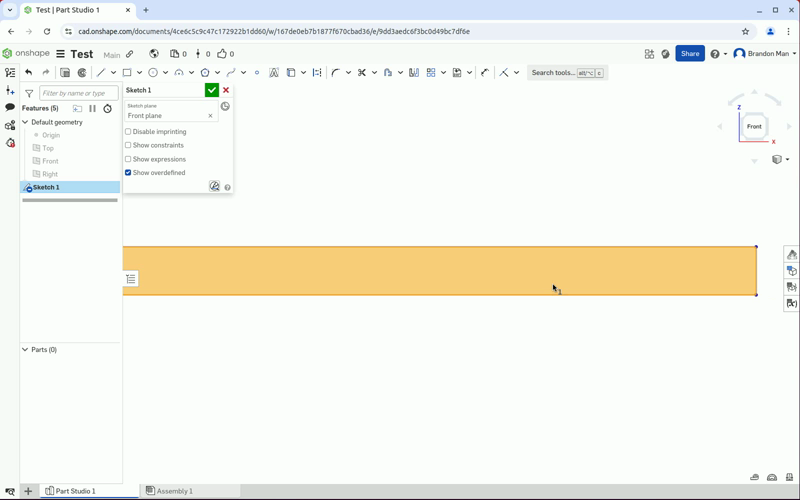
scroll(-6)
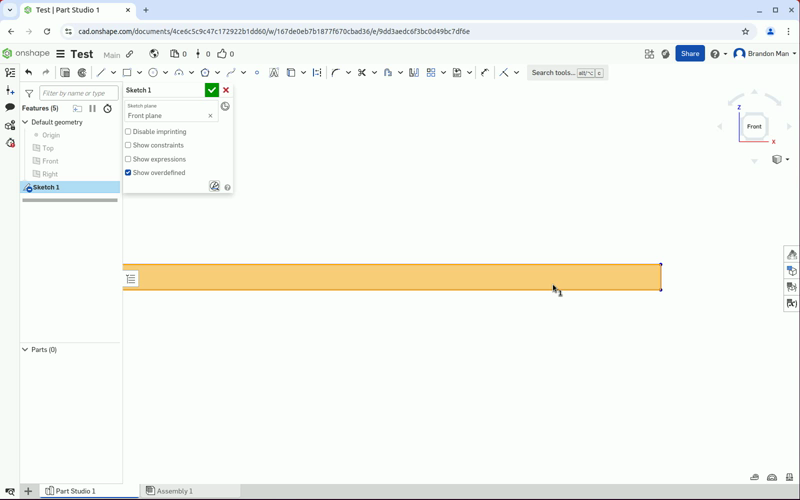
scroll(-6)
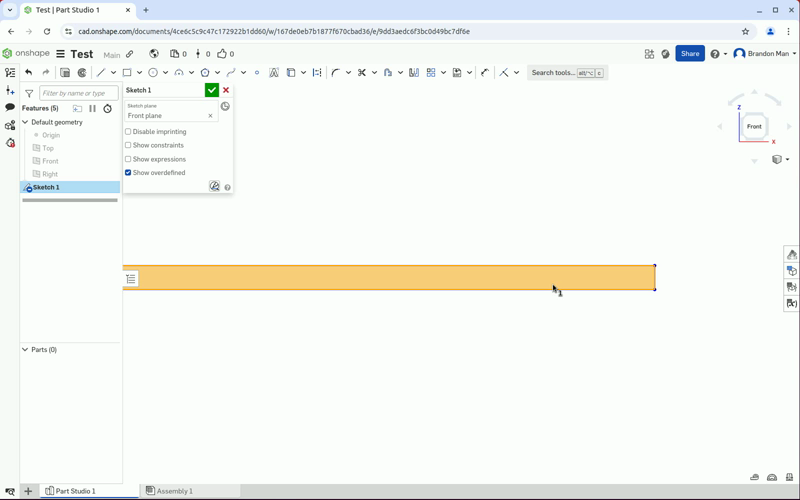
scroll(-6)
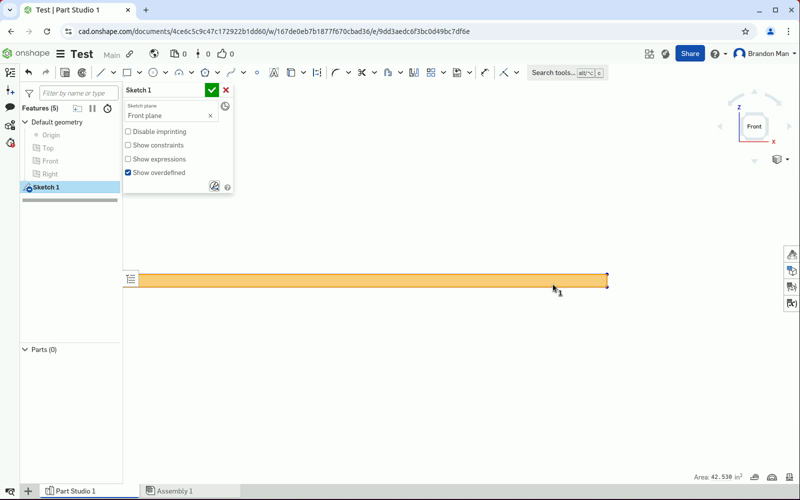
scroll(-6)
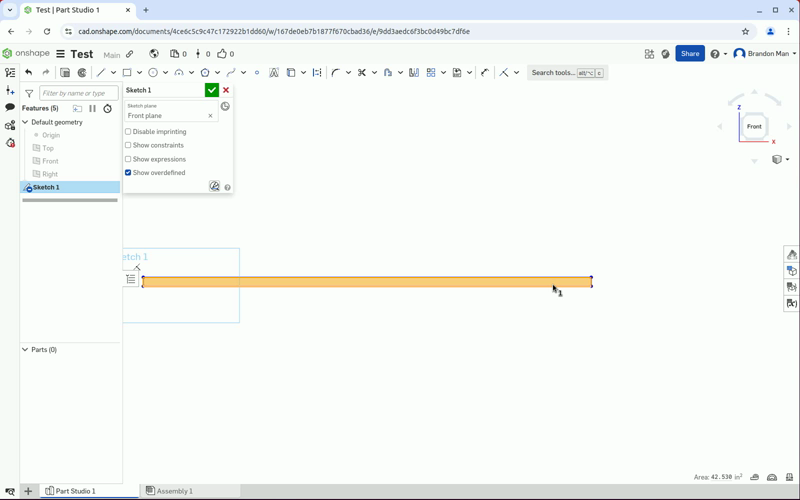
scroll(-6)
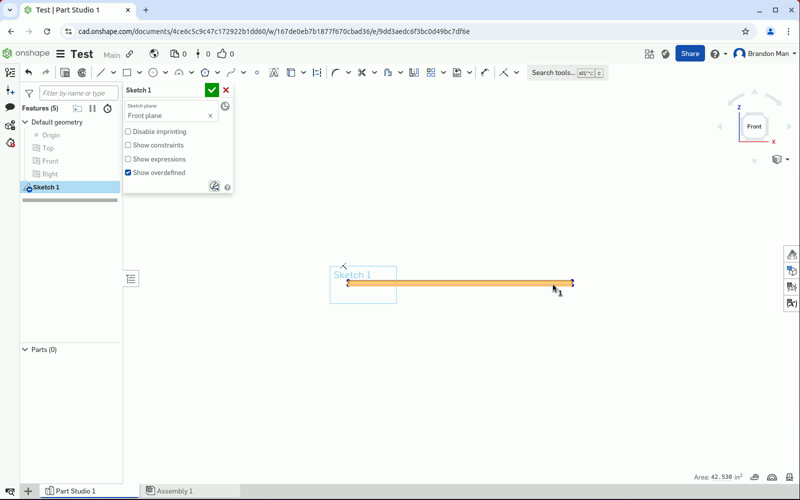
mouse_move(73, 352)
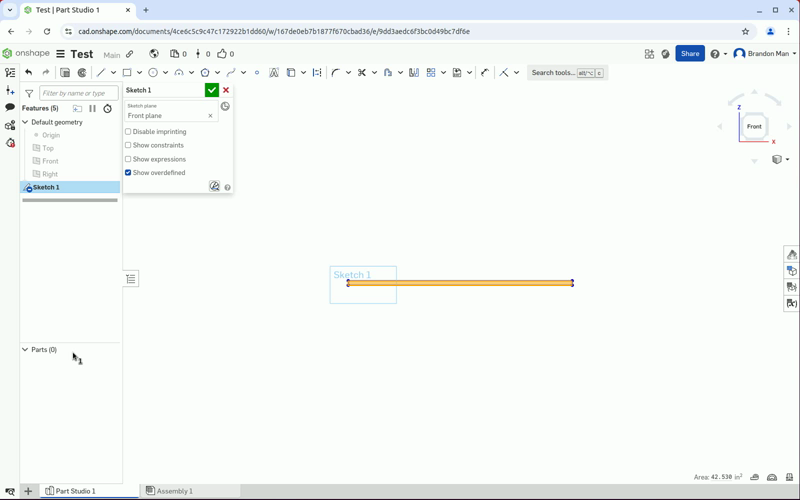
key(shift+y)
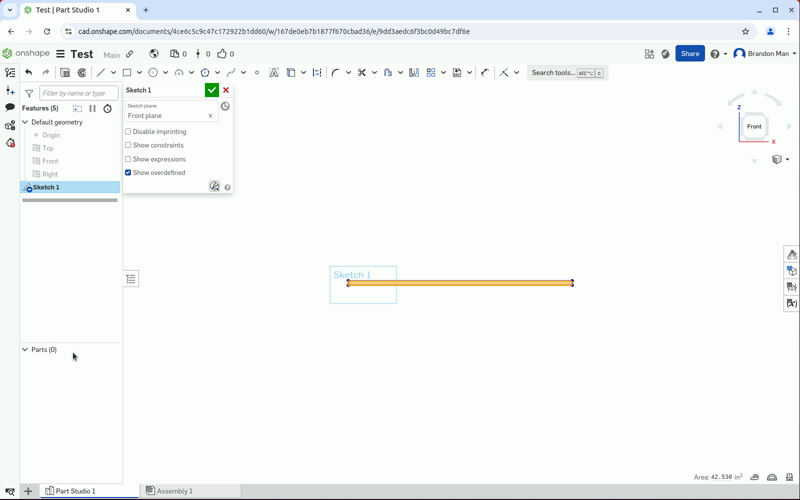
key(shift+e)
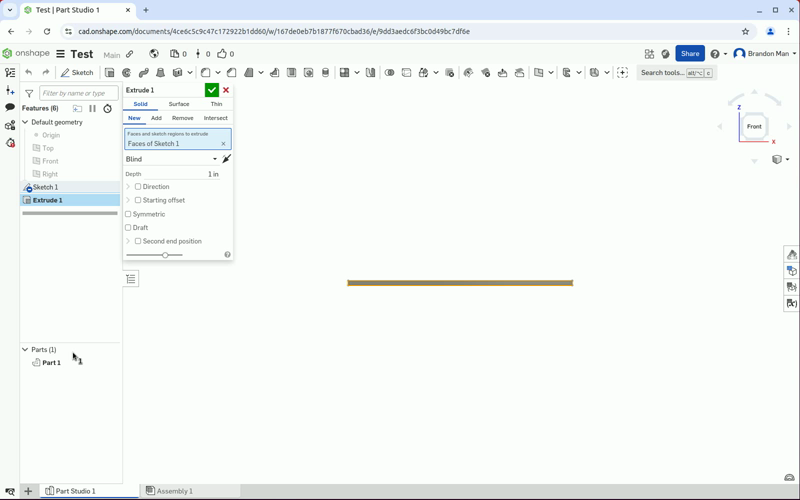
mouse_move(143, 106)
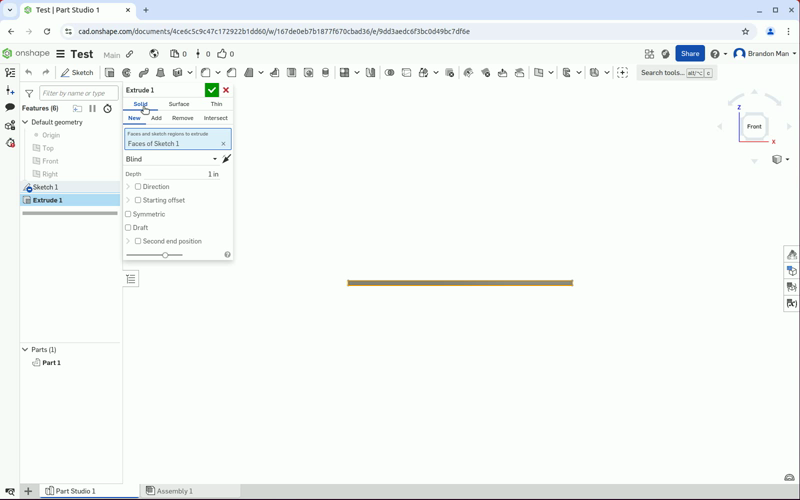
click(143, 106)
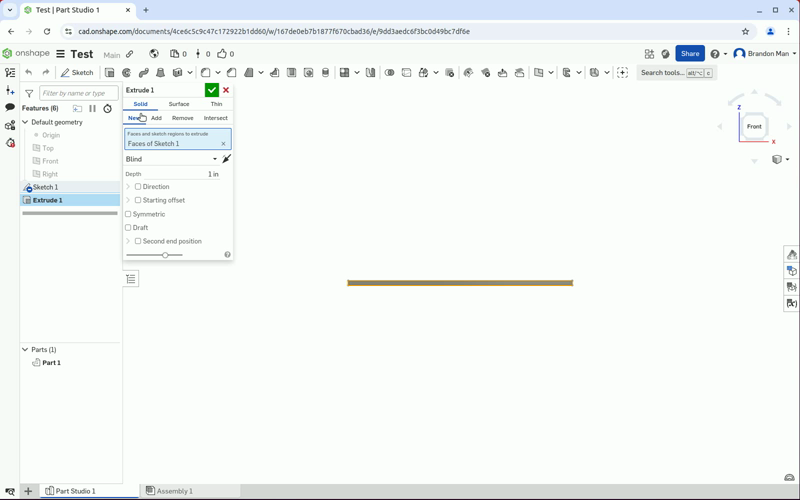
mouse_move(137, 120)
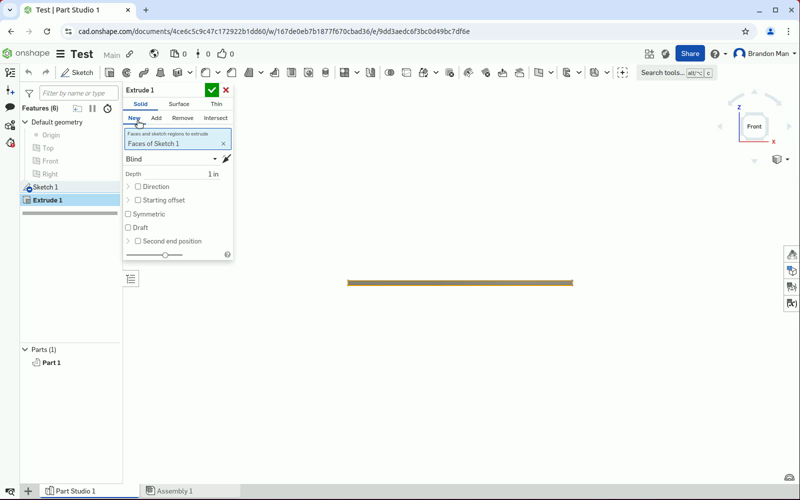
click(137, 120)
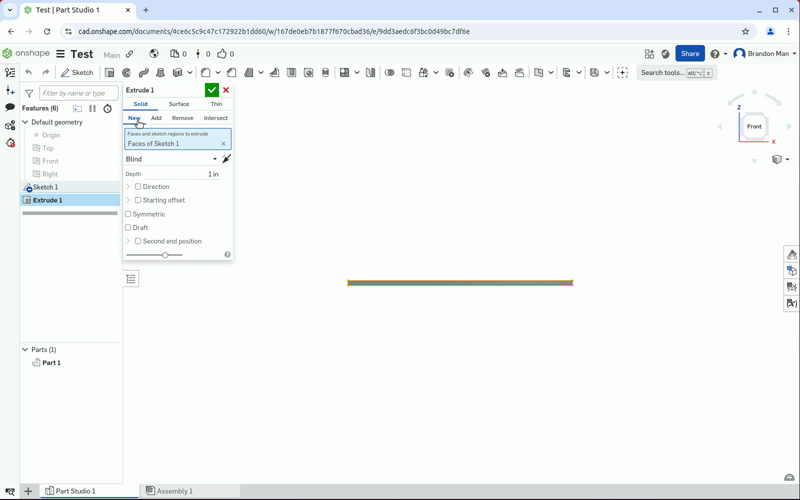
key(tab, 4)
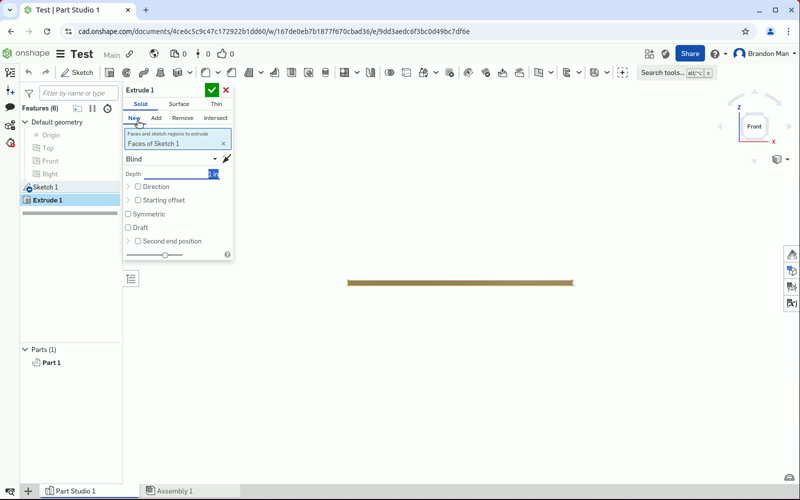
text(46.216)
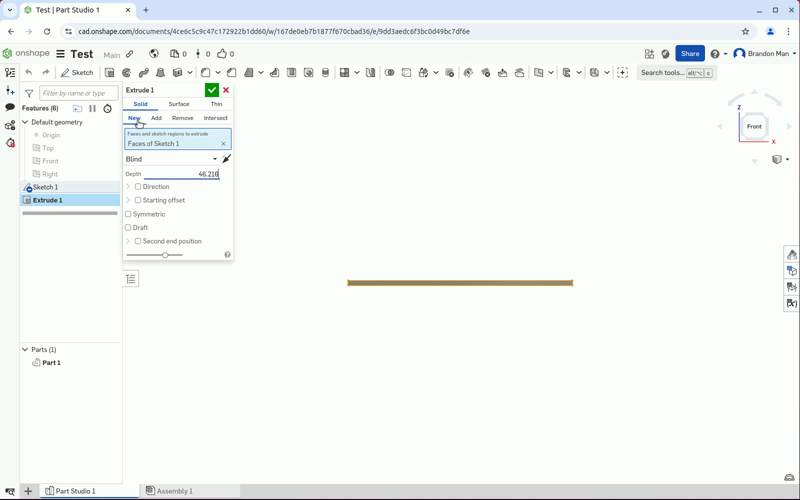
key(tab, 3)
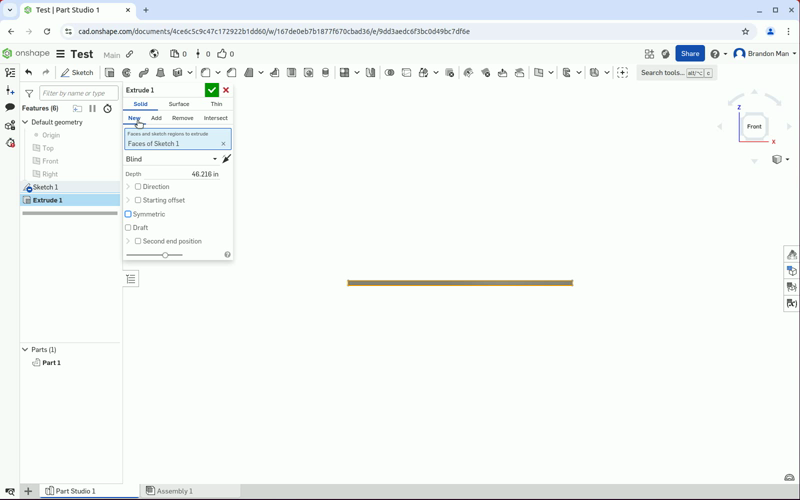
key(space)
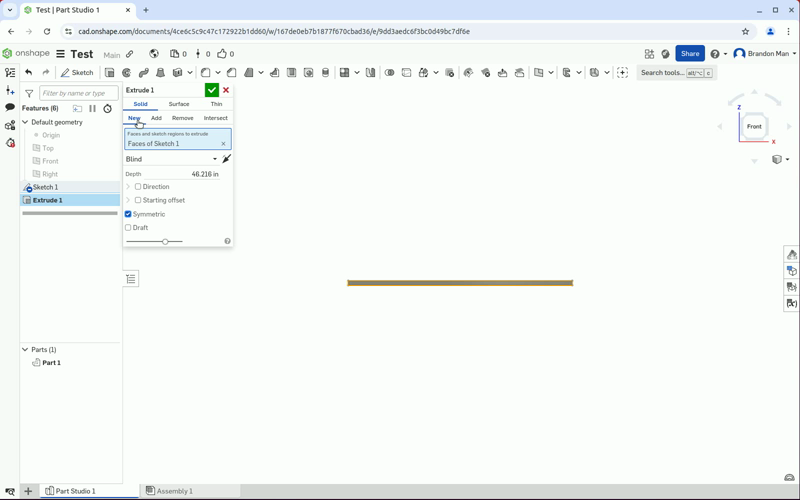
key(enter)
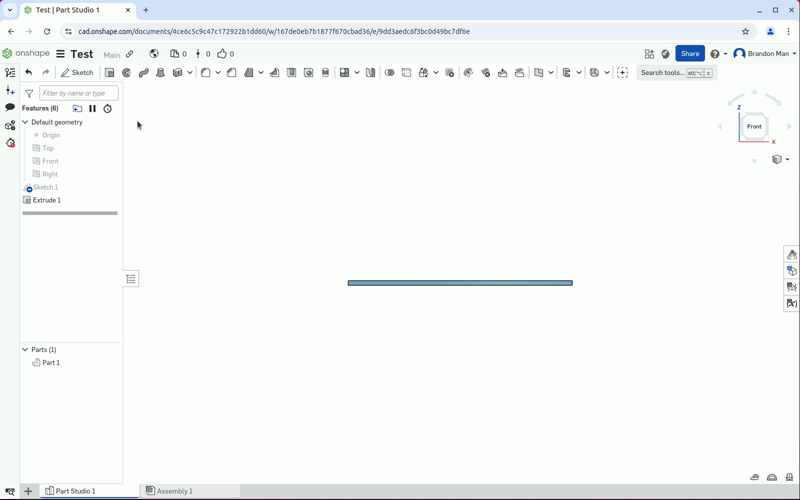
key(shift+h)
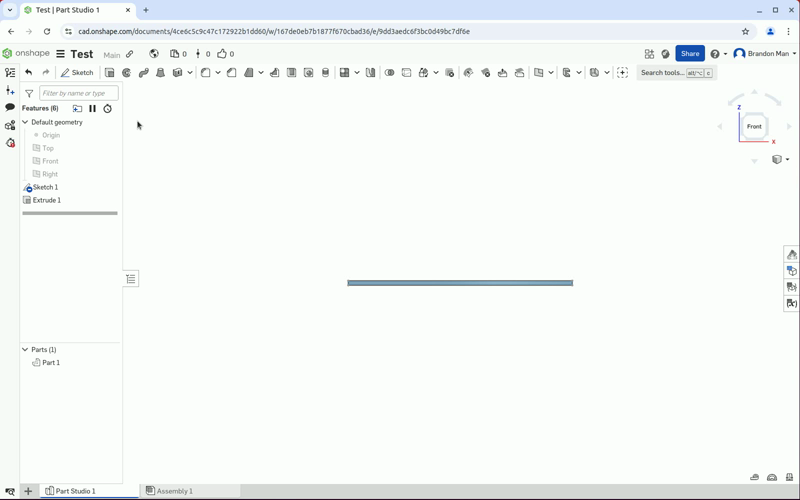
key(shift+h)
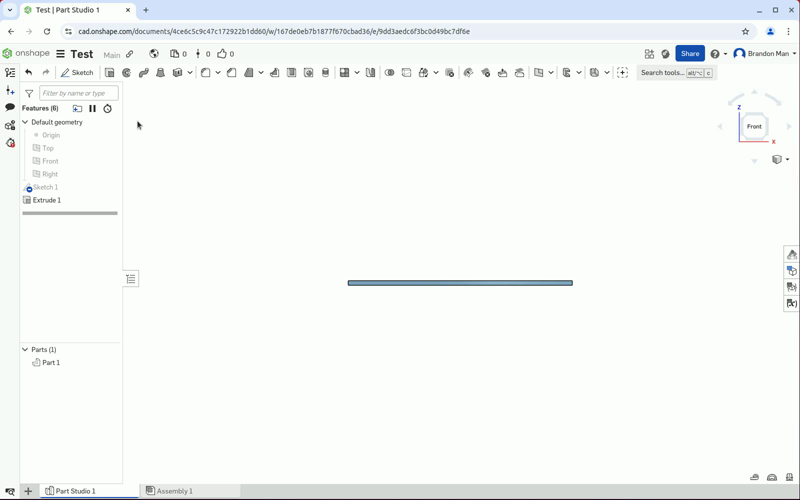
mouse_move(73, 189)
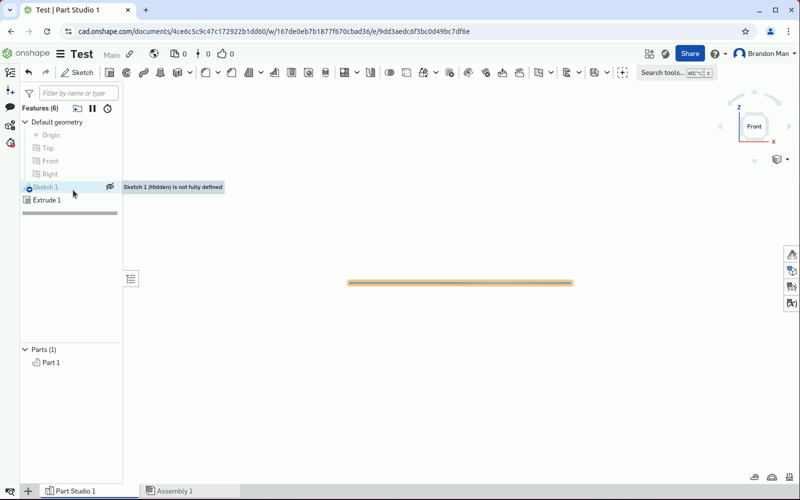
click(73, 189)
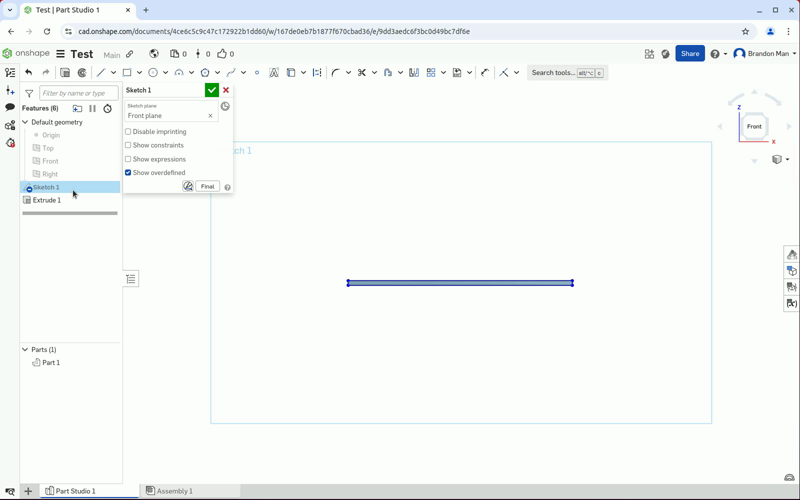
mouse_move(229, 92)
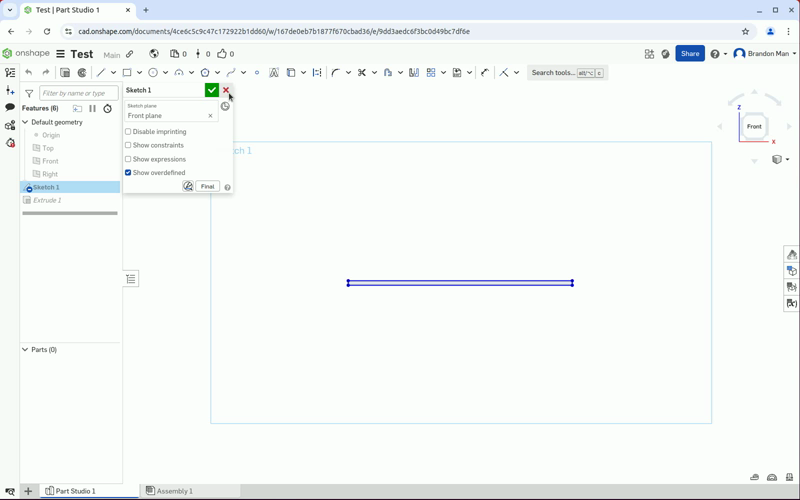
click(229, 92)
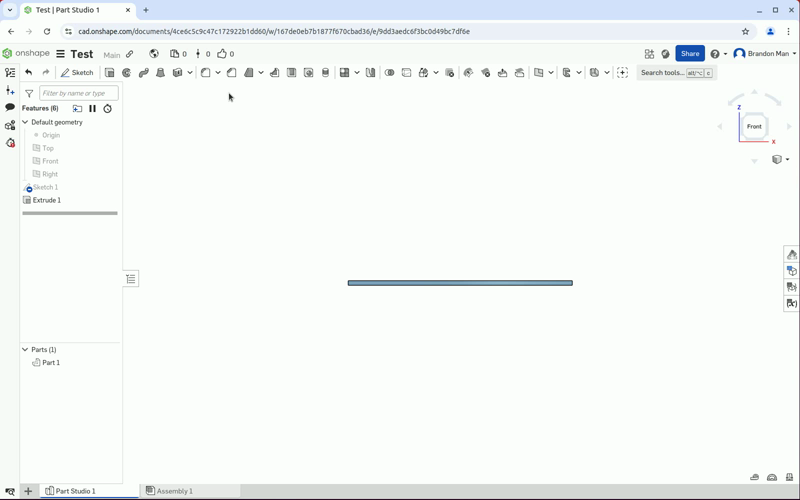
mouse_move(73, 352)
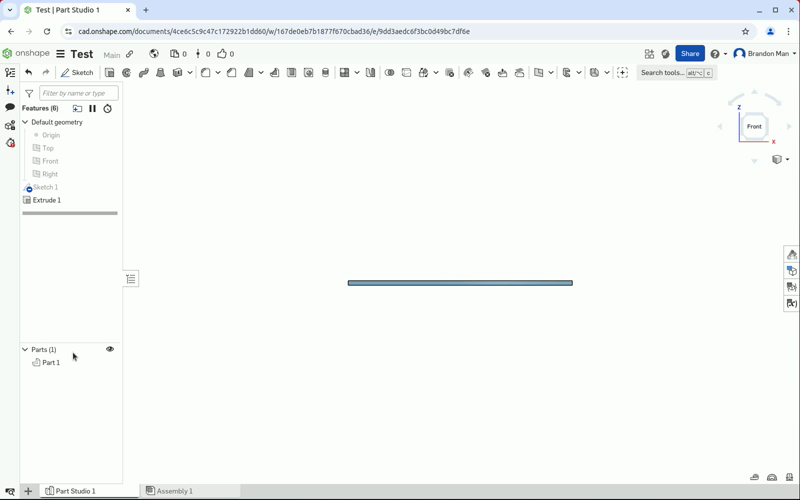
key(y)
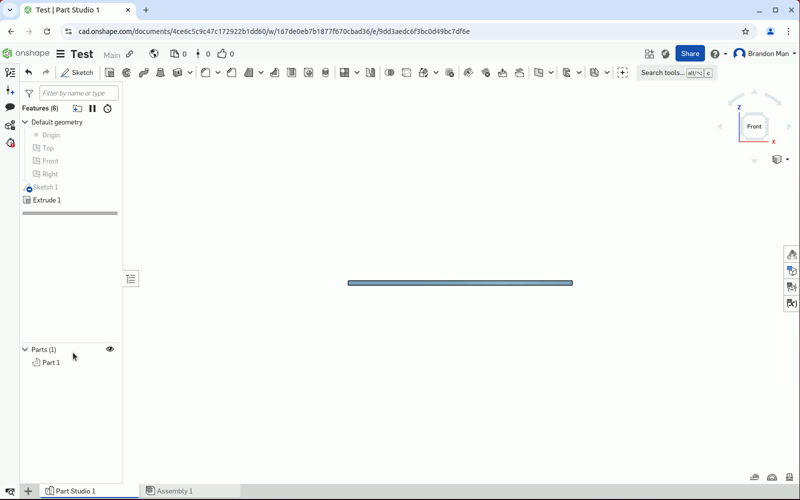
key(shift+p)
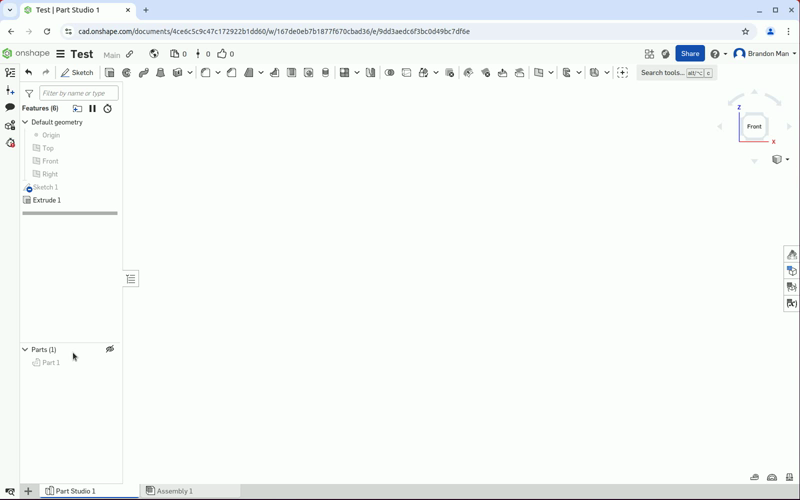
key(space)
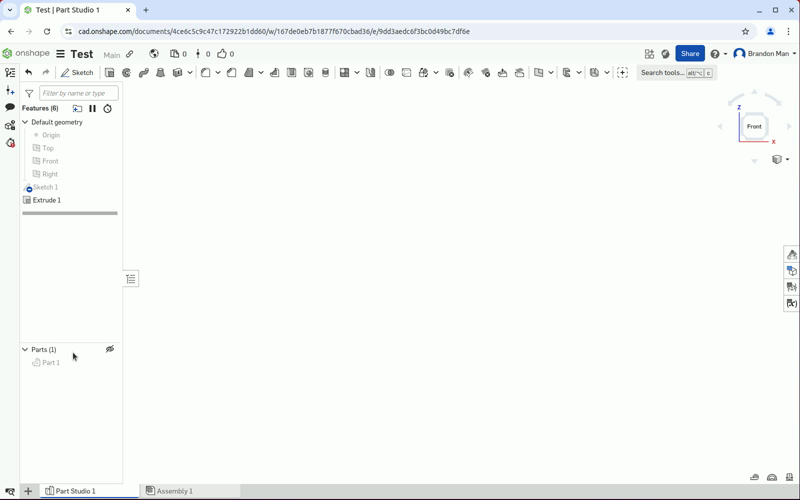
key_down(shift)
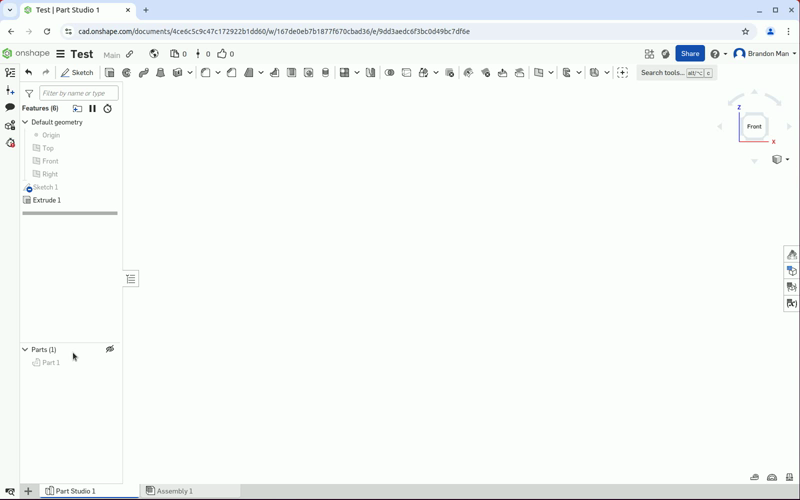
key(down)
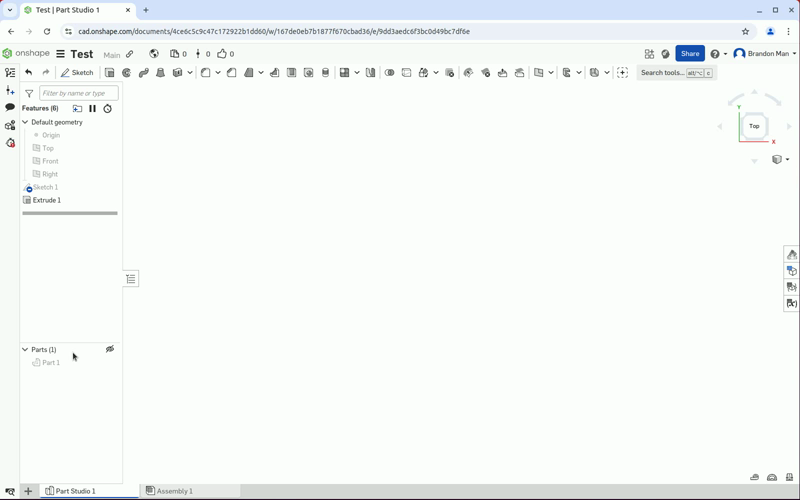
key_up(shift)
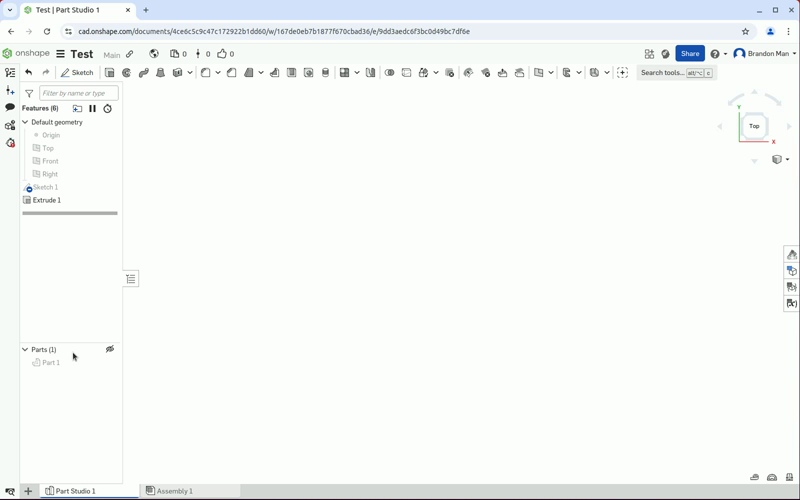
mouse_move(73, 352)
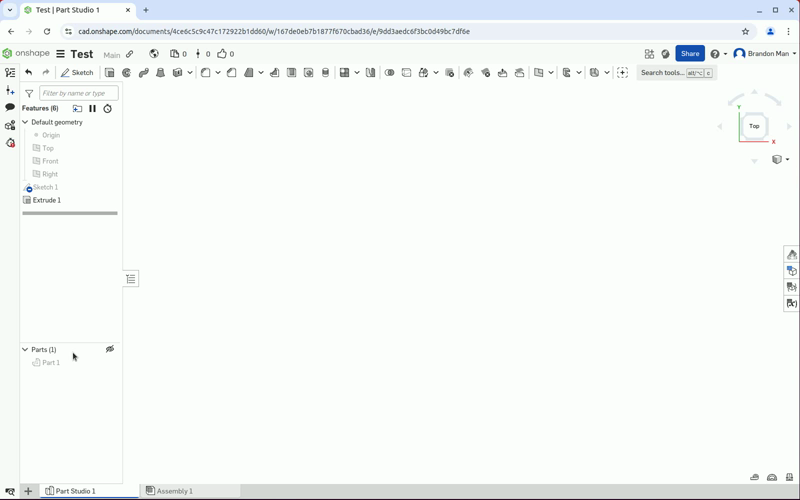
key(shift+y)
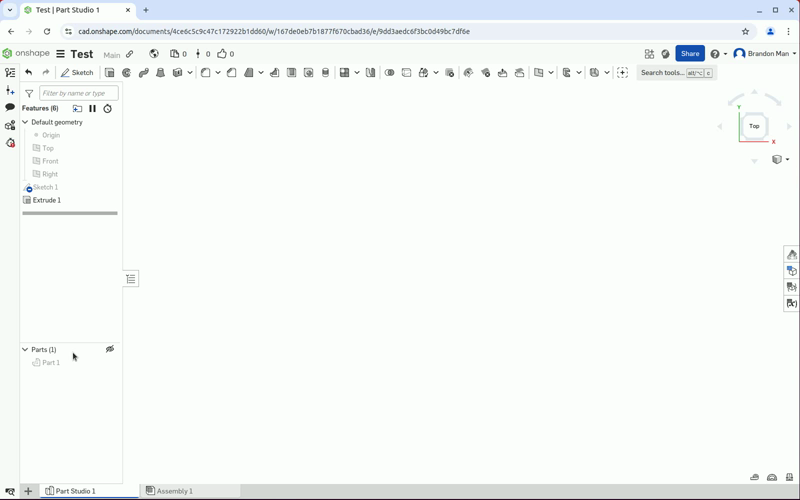
key(shift+s)
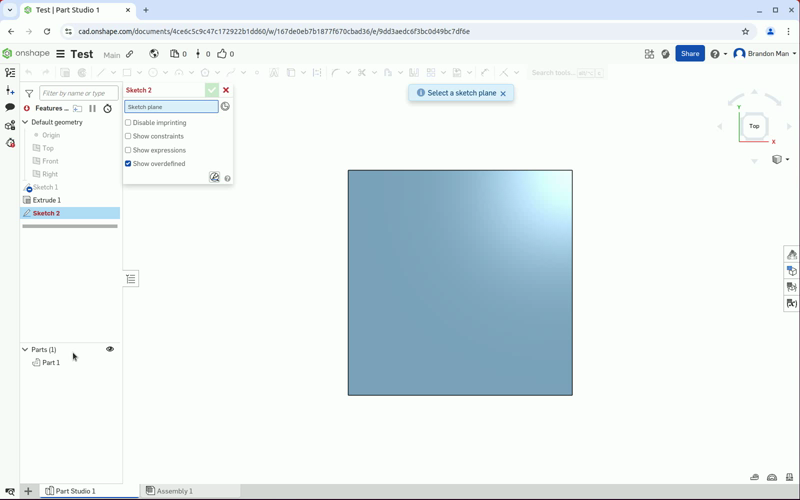
mouse_move(73, 150)
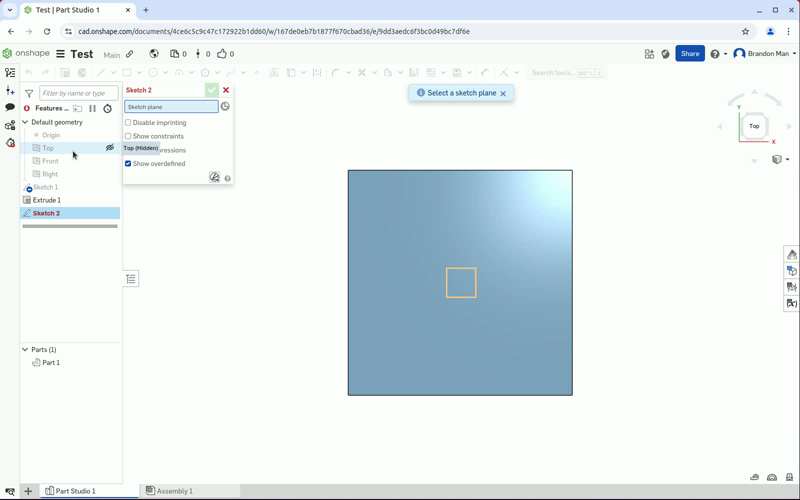
click(73, 150)
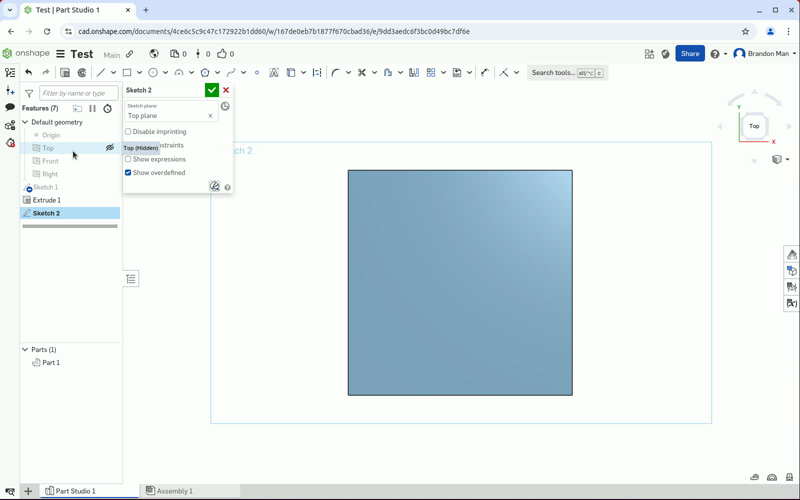
mouse_move(73, 352)
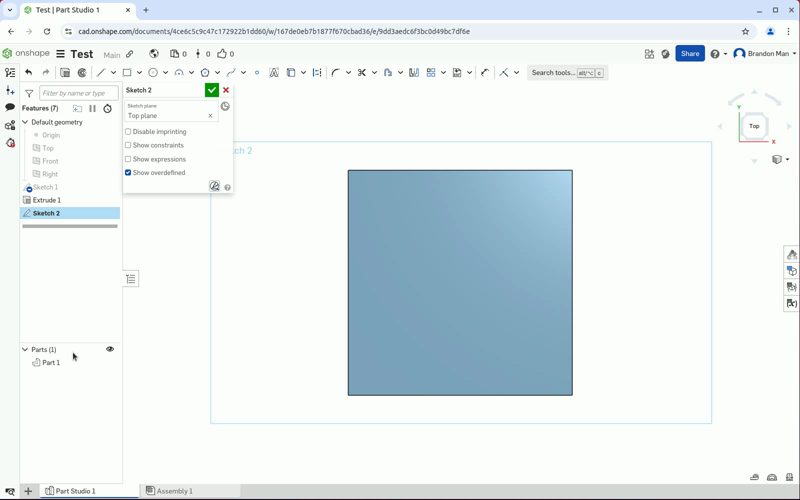
key(y)
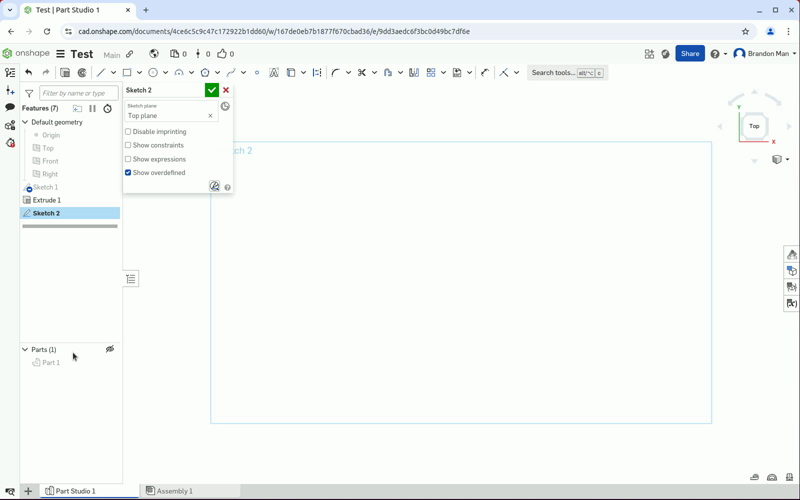
key(c)
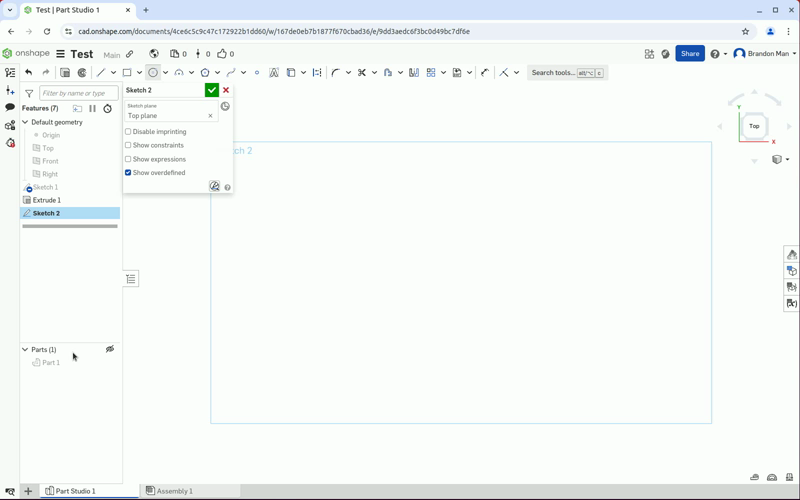
key_down(shift)
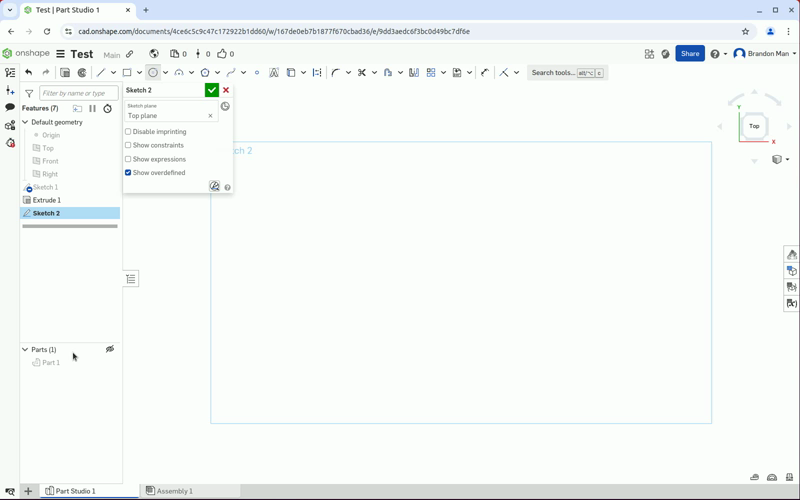
mouse_move(565, 386)
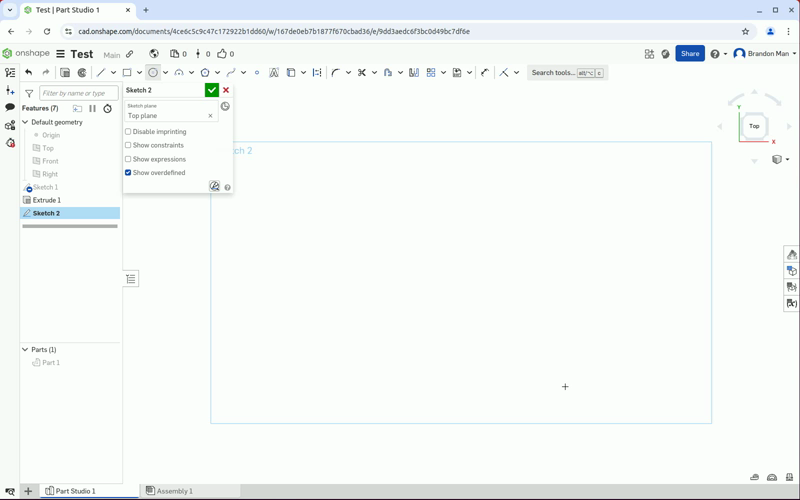
click(565, 386)
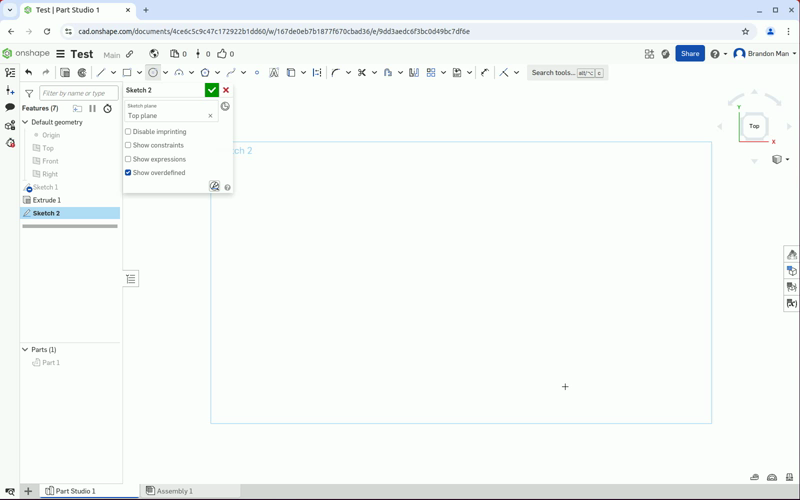
key_up(shift)
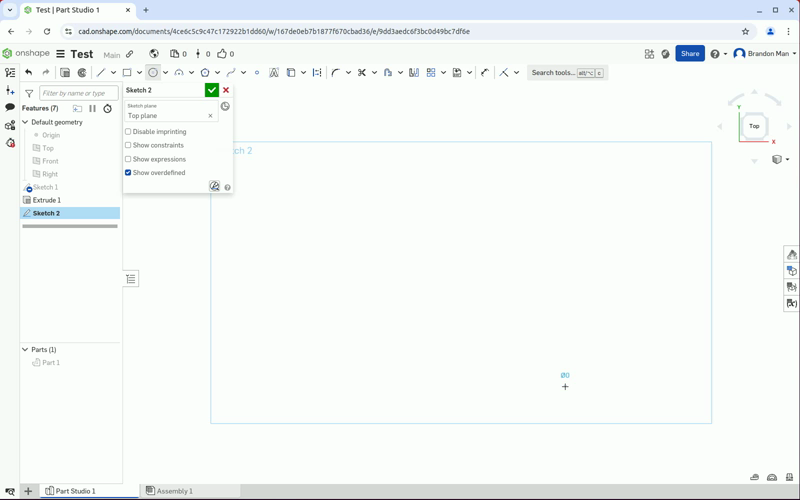
mouse_move(568, 386)
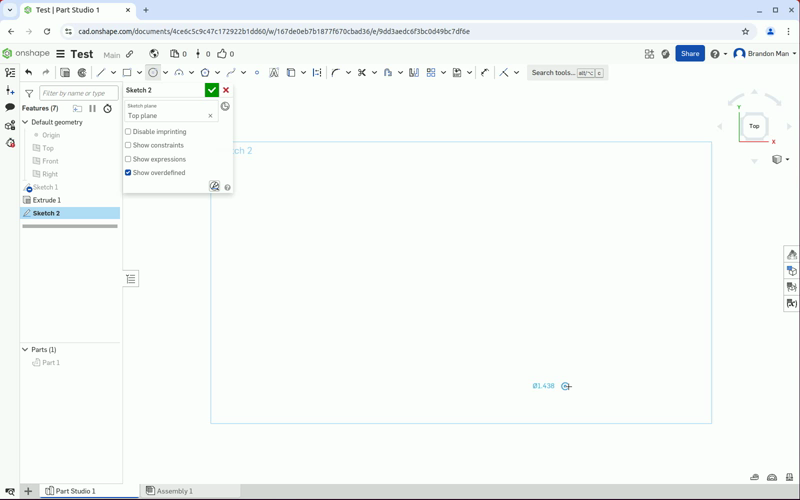
click(568, 386)
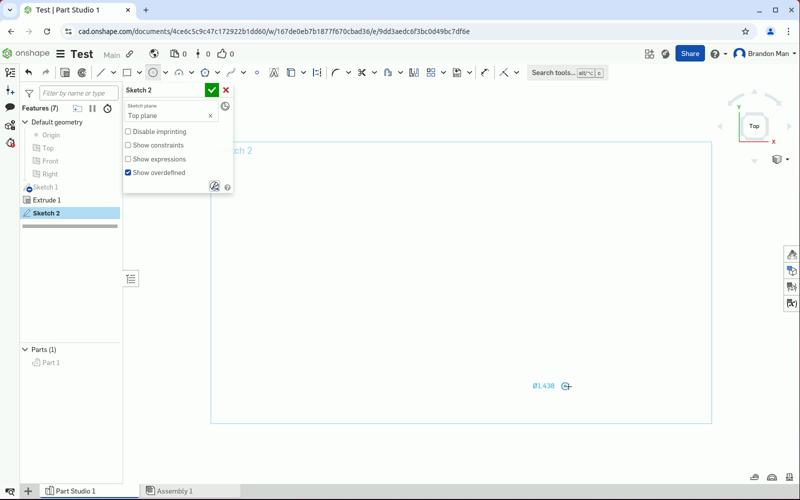
key(esc)
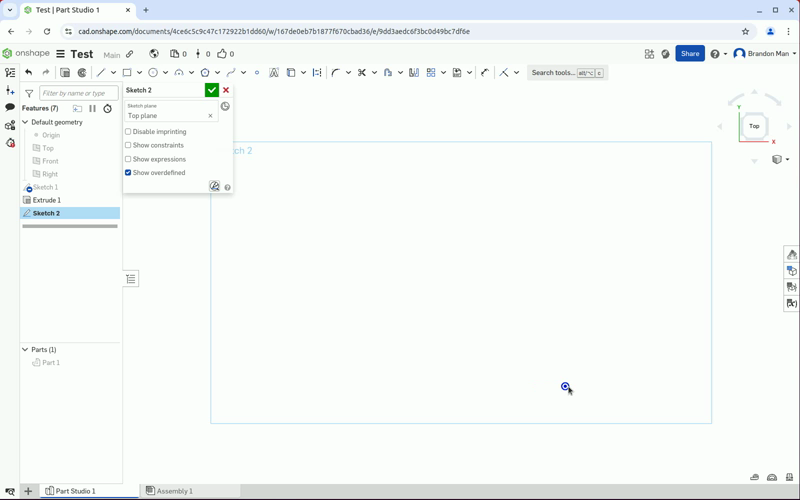
mouse_move(562, 387)
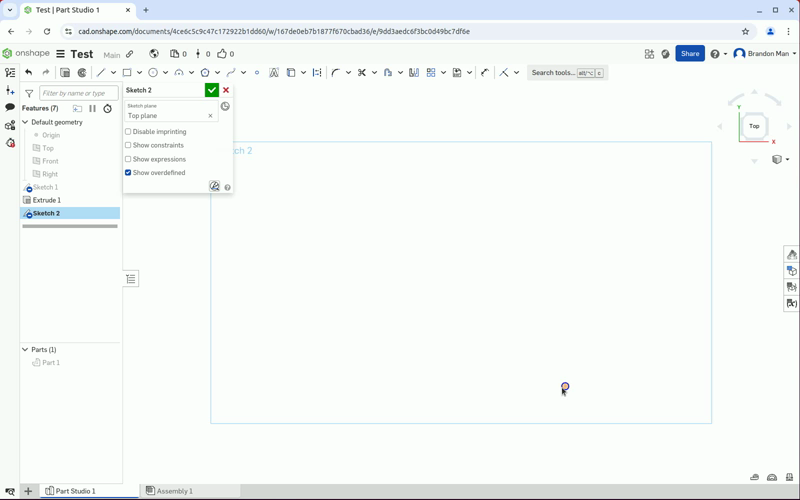
scroll(6)
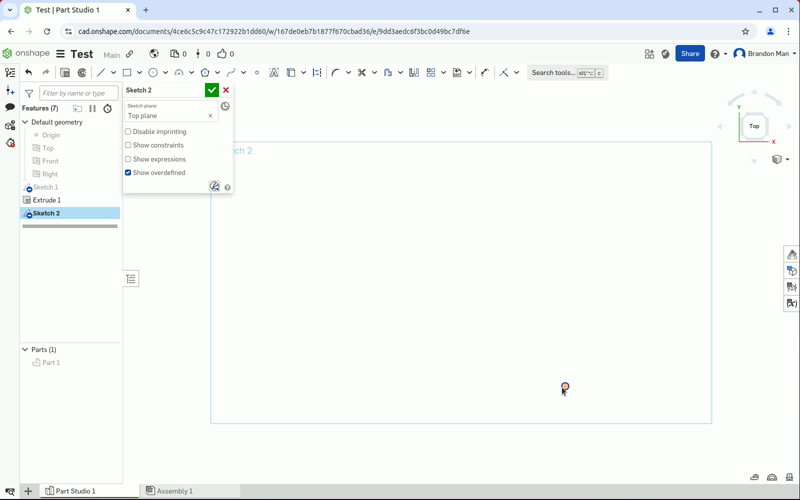
scroll(6)
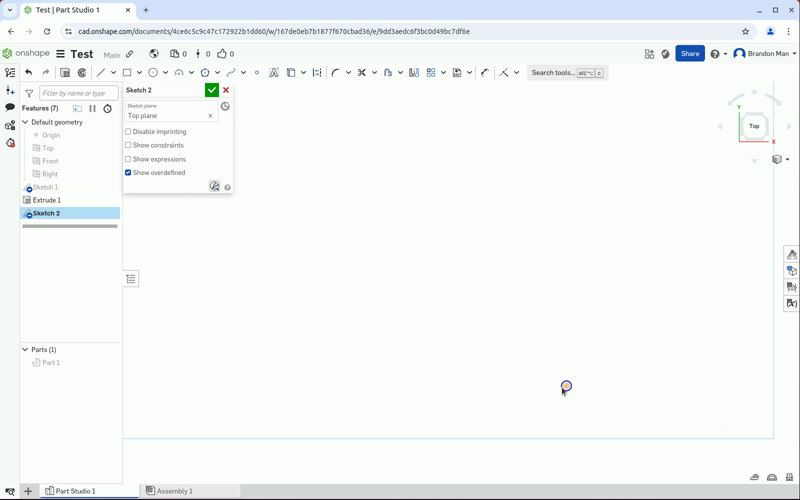
scroll(6)
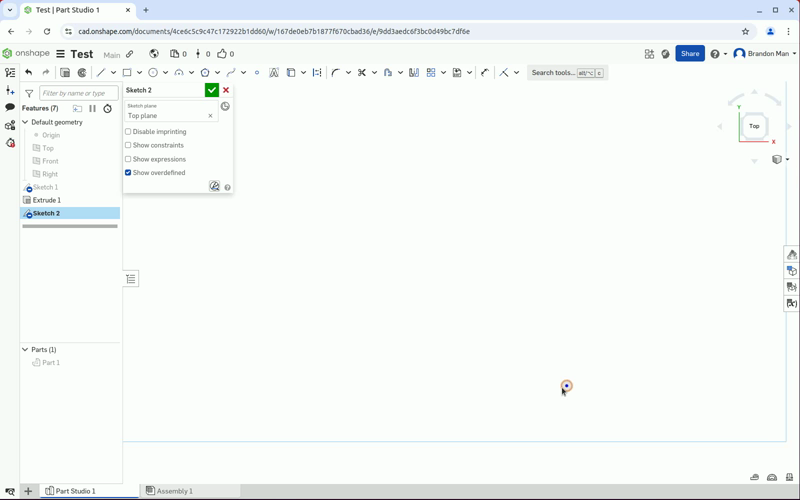
scroll(6)
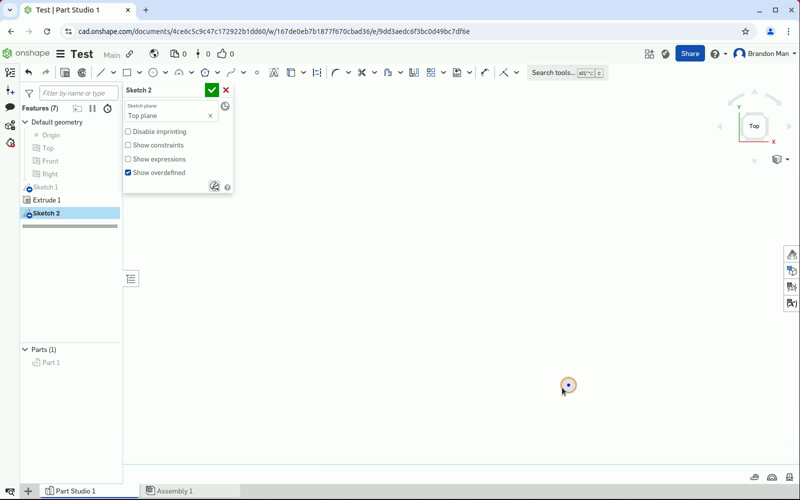
scroll(6)
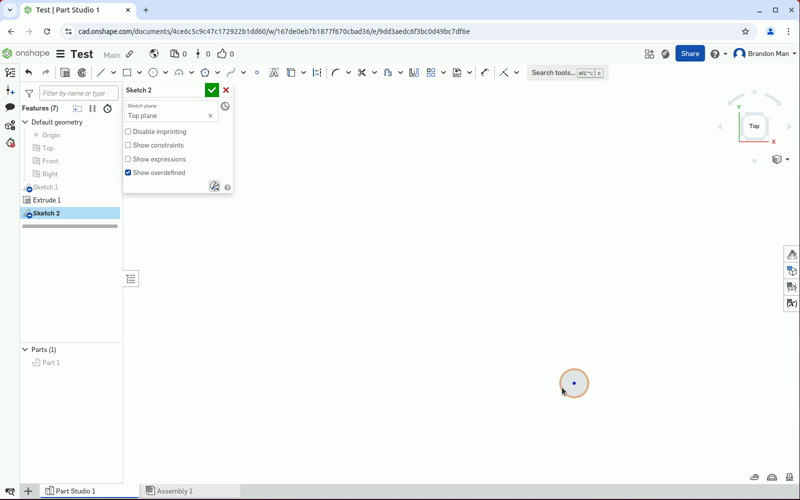
scroll(6)
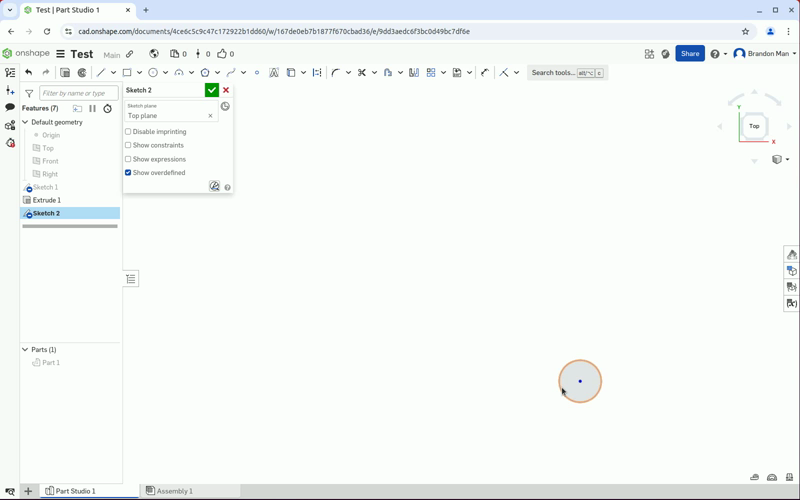
scroll(6)
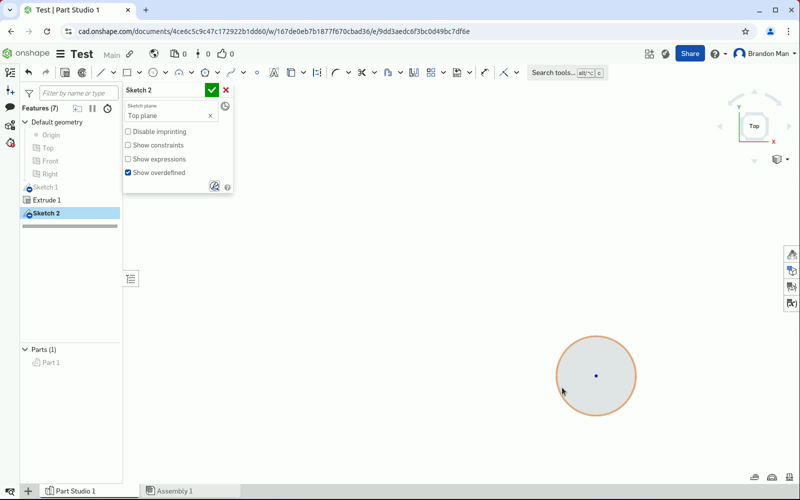
click(562, 387)
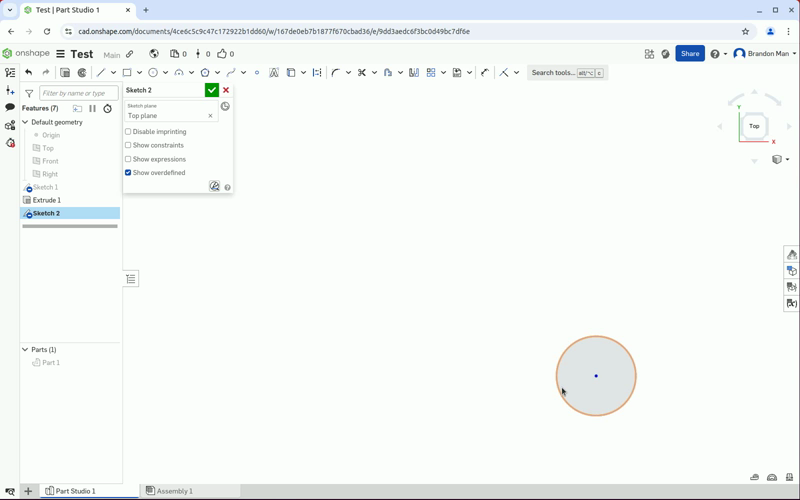
scroll(-6)
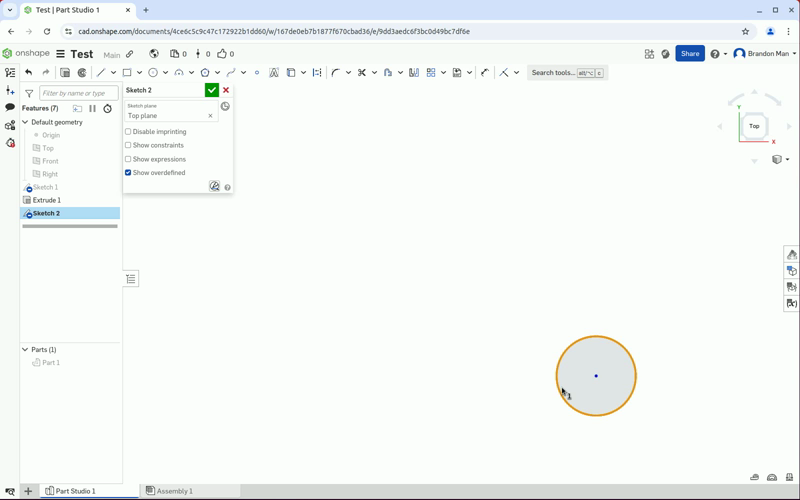
scroll(-6)
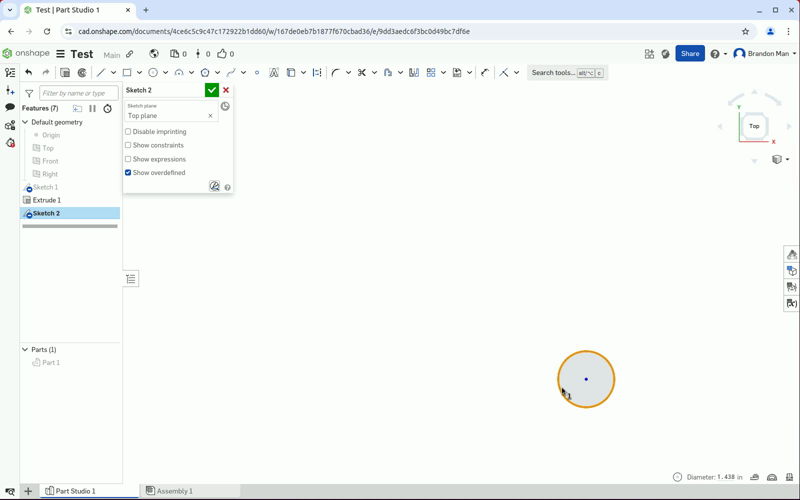
scroll(-6)
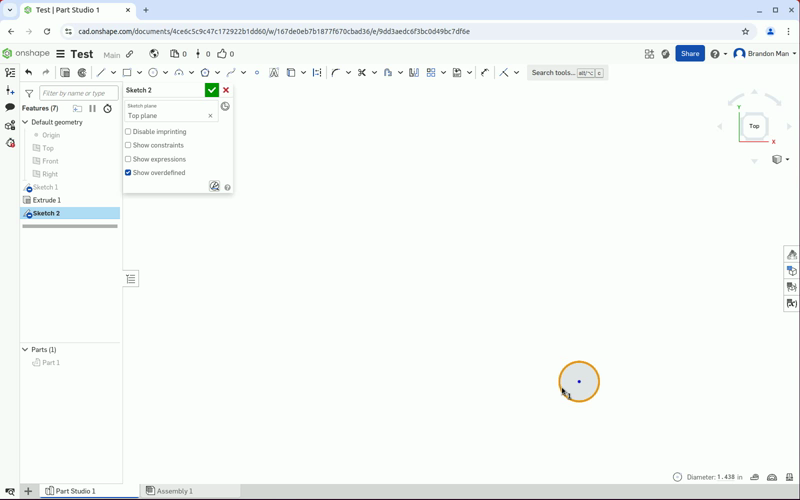
scroll(-6)
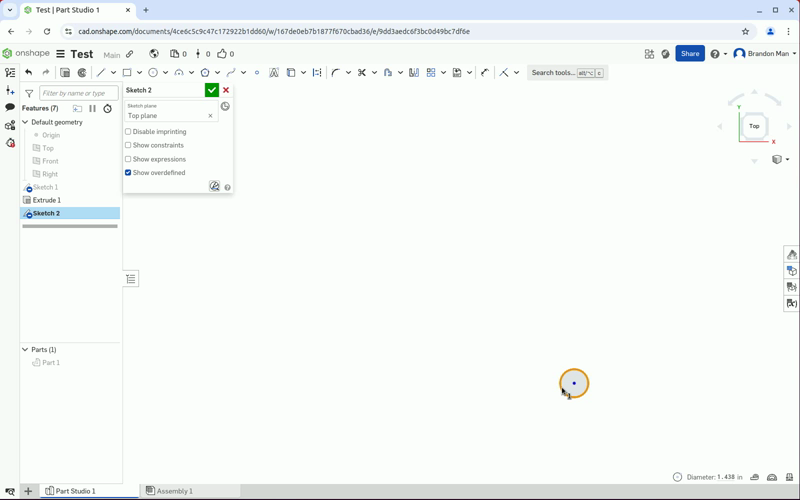
scroll(-6)
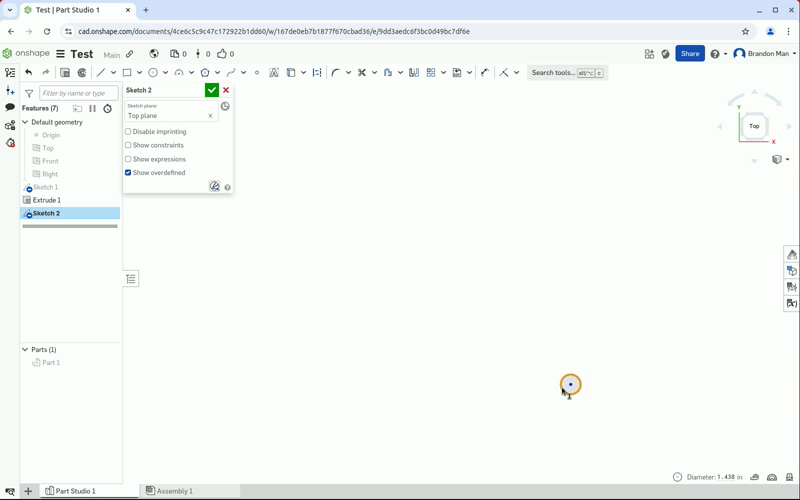
scroll(-6)
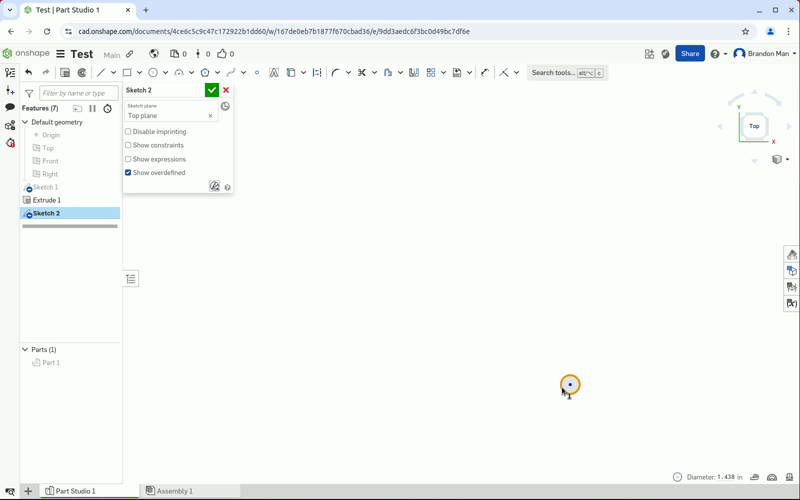
scroll(-6)
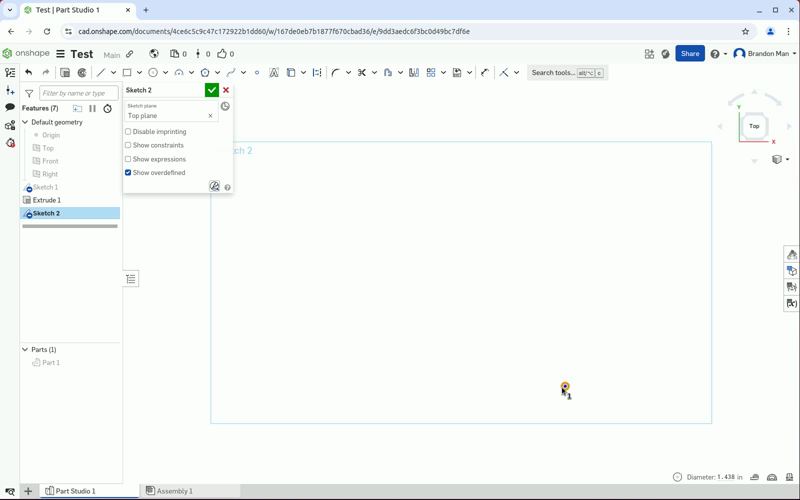
mouse_move(73, 352)
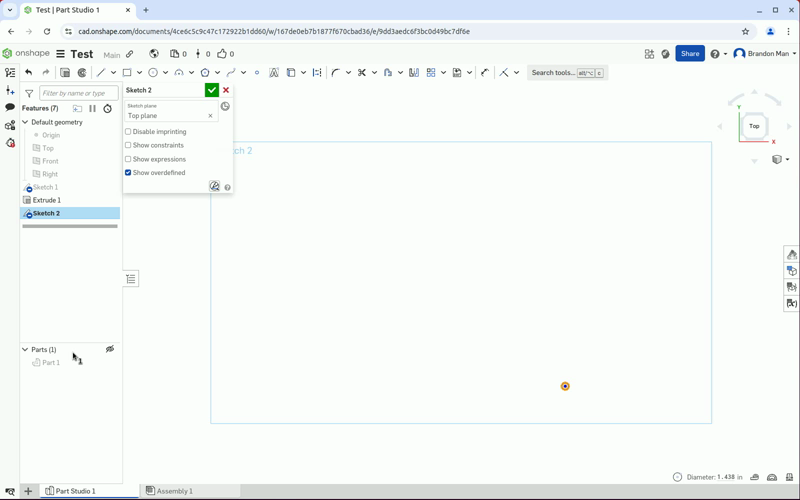
key(shift+y)
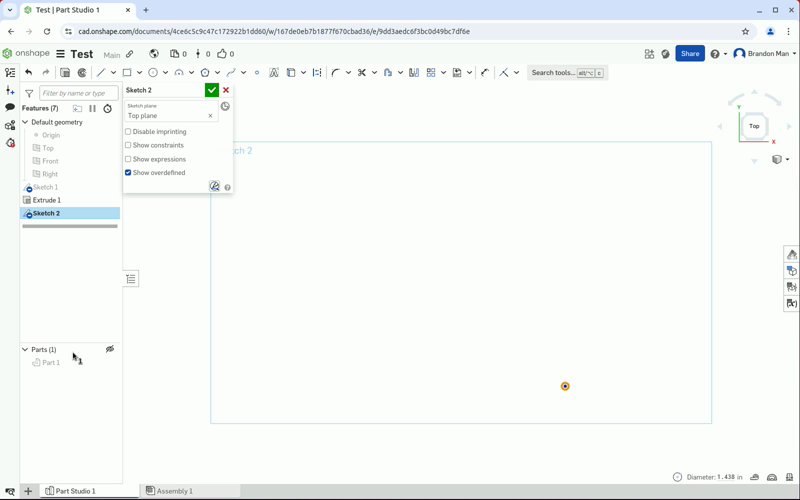
key(shift+e)
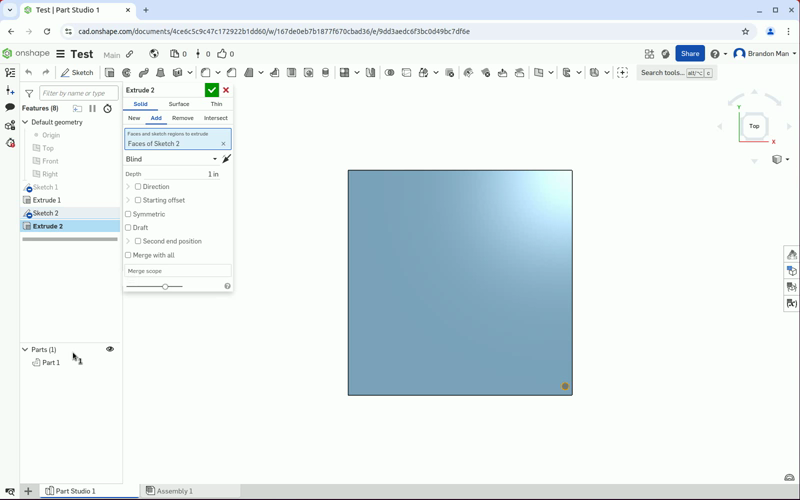
mouse_move(143, 106)
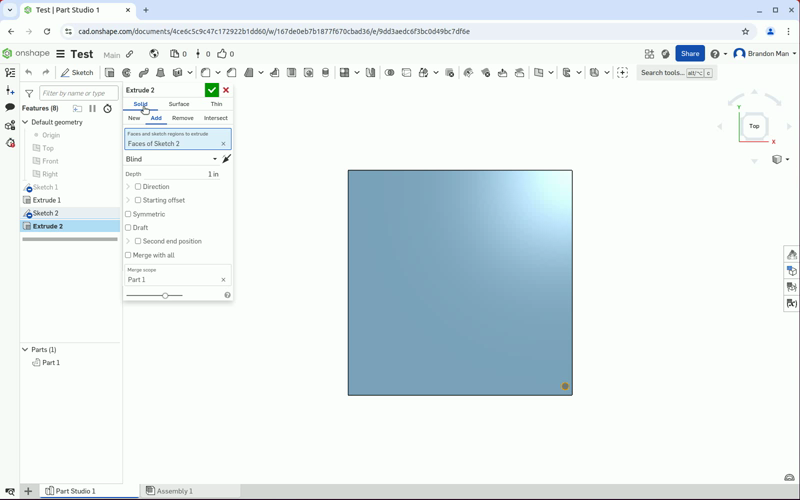
click(143, 106)
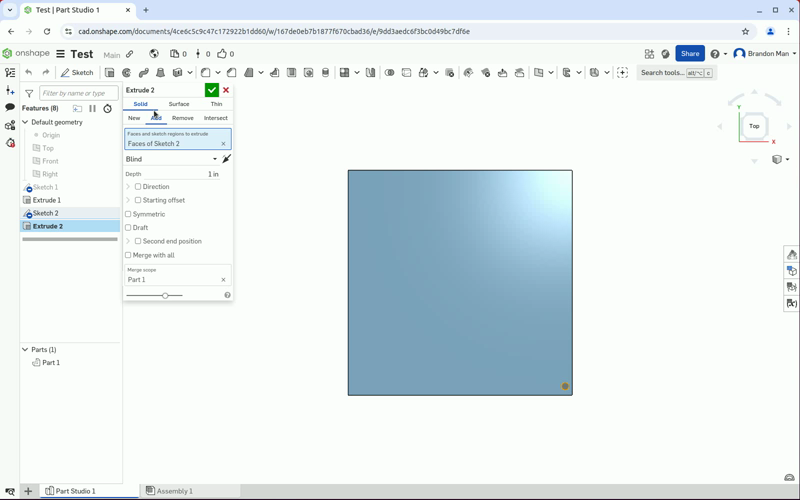
mouse_move(186, 120)
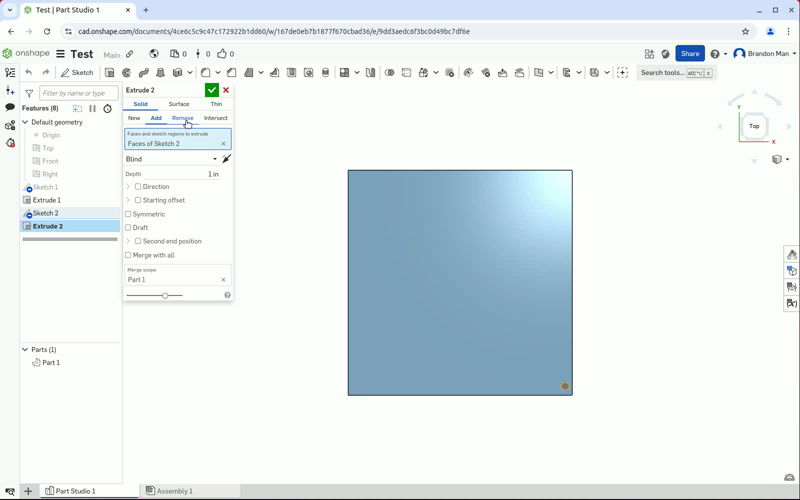
click(186, 120)
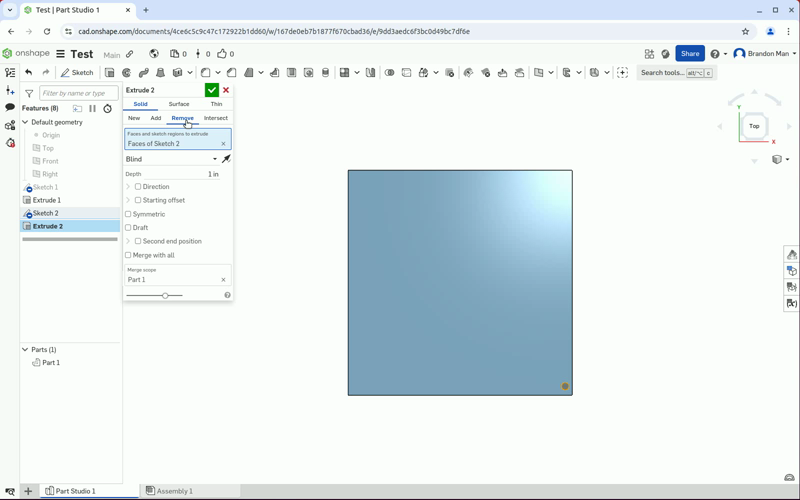
key(tab, 4)
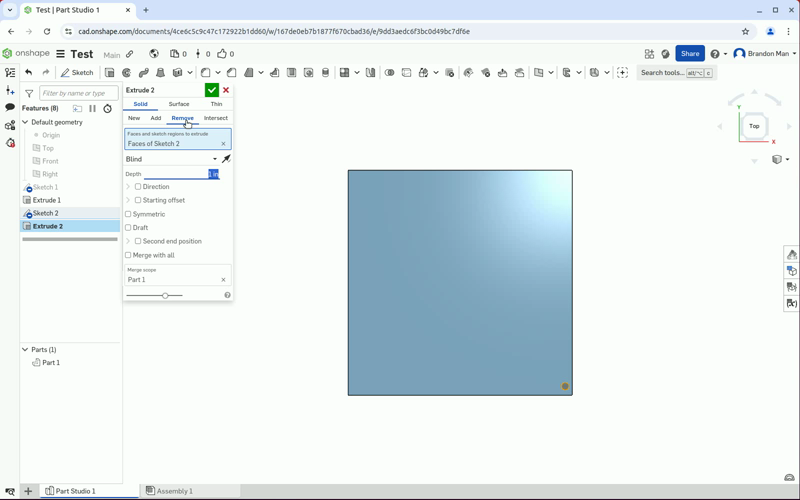
text(-0.962)
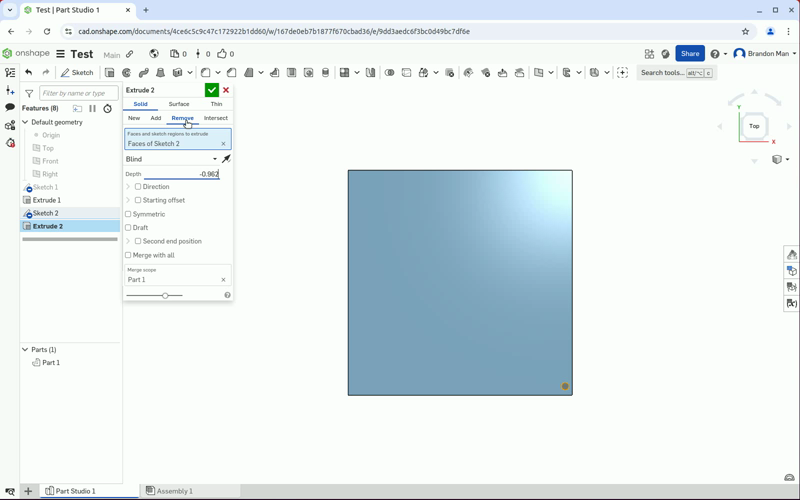
key(tab, 3)
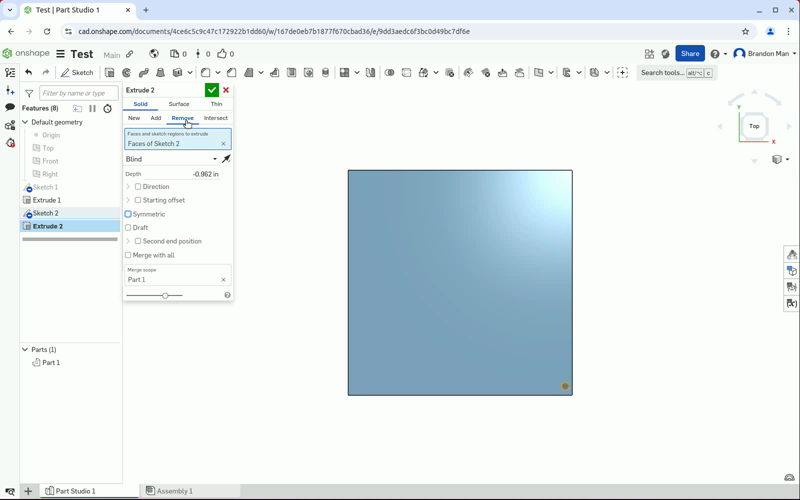
key(space)
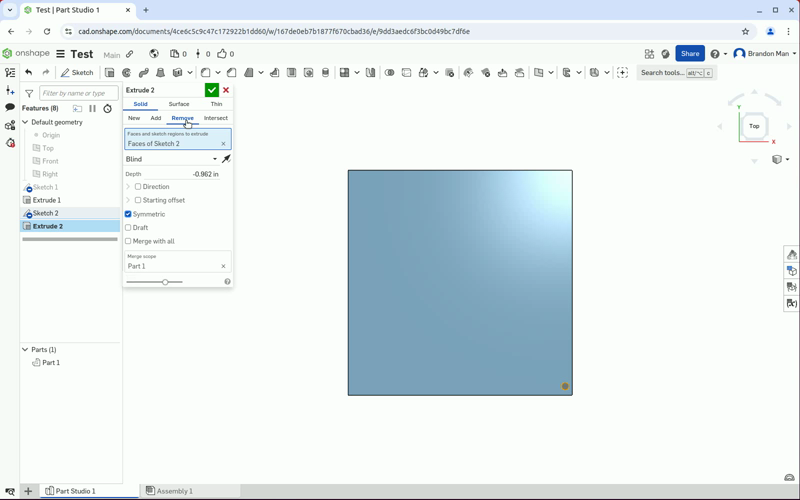
key(tab, 2)
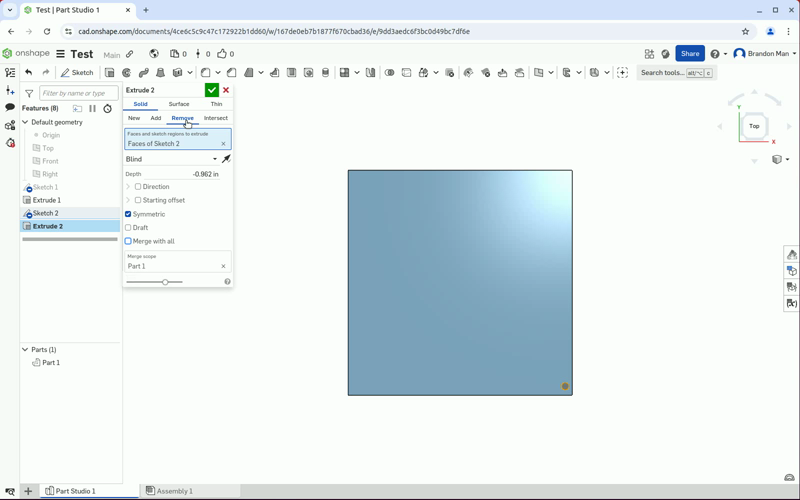
key(space)
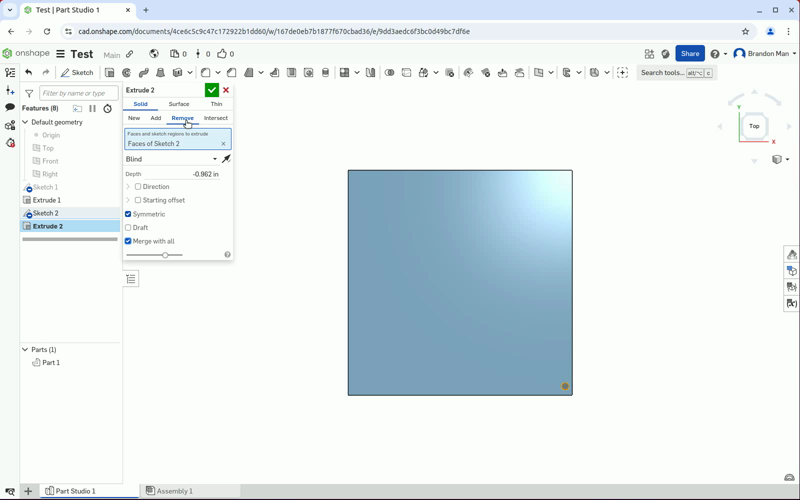
key(enter)
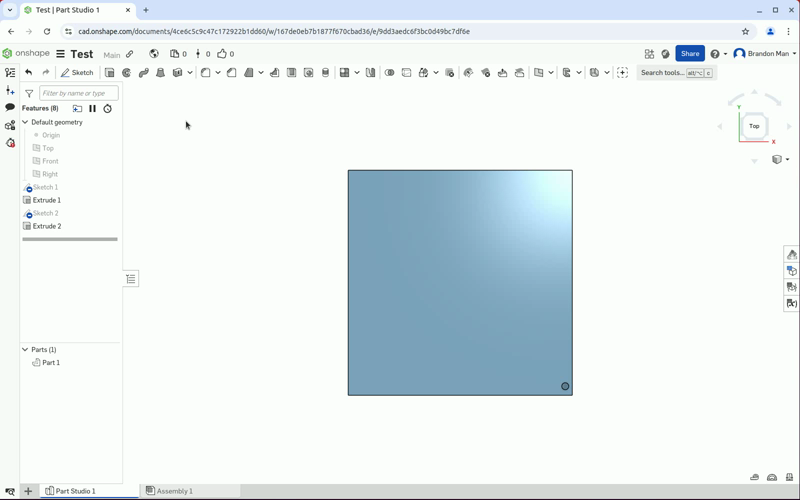
key(shift+h)
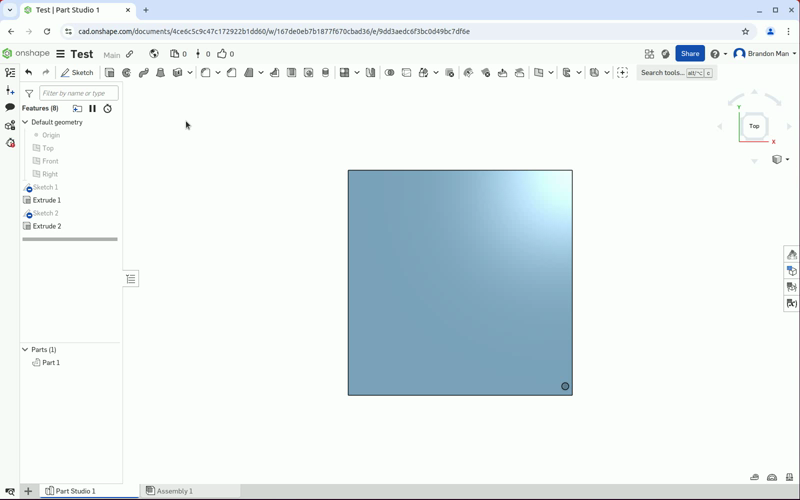
key(shift+h)
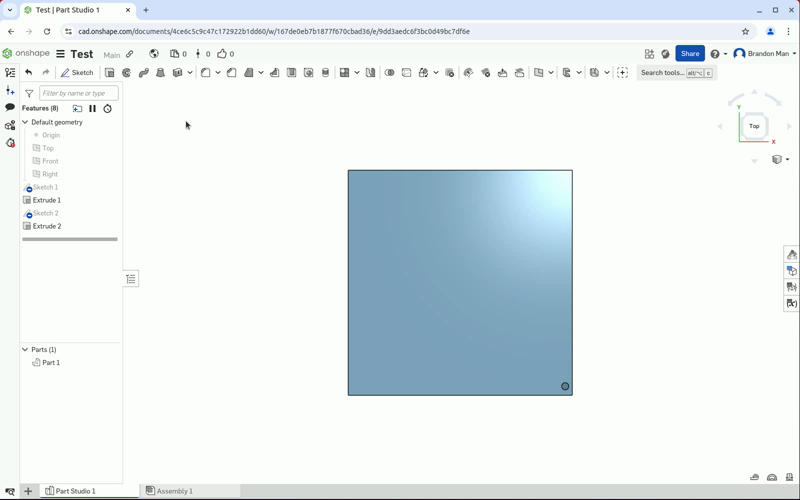
mouse_move(73, 189)
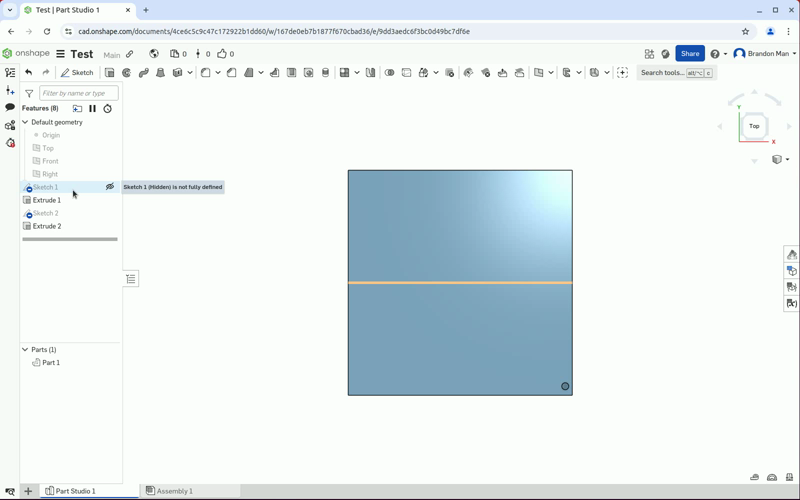
click(73, 189)
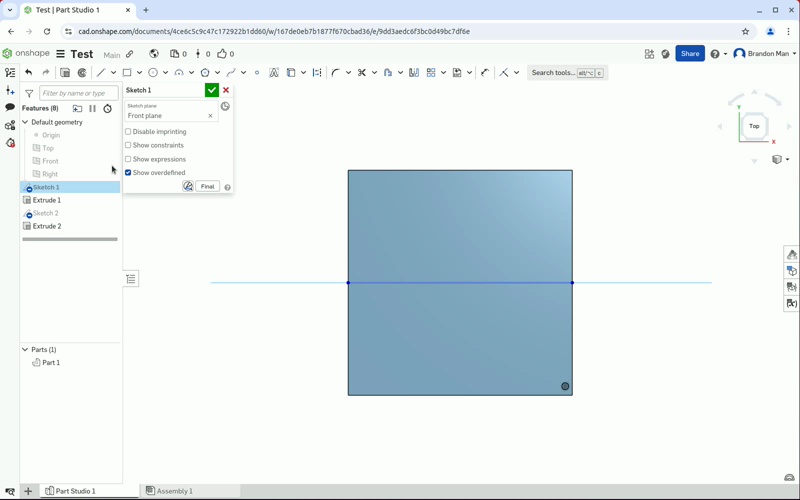
mouse_move(229, 92)
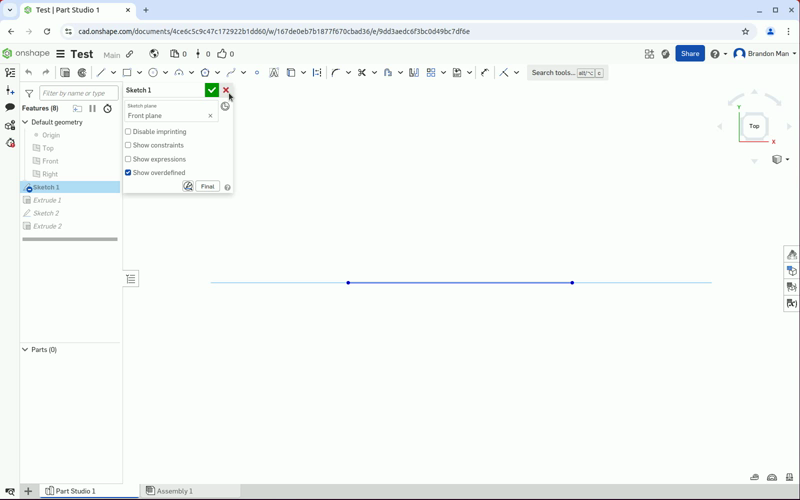
click(229, 92)
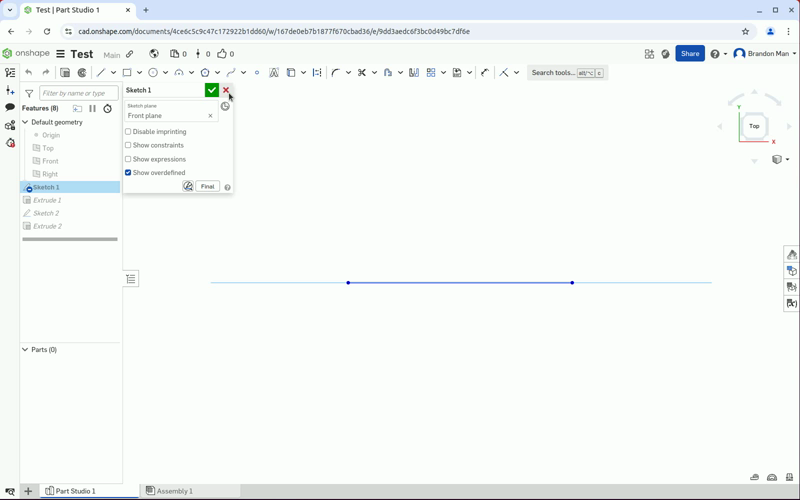
key(shift+s)
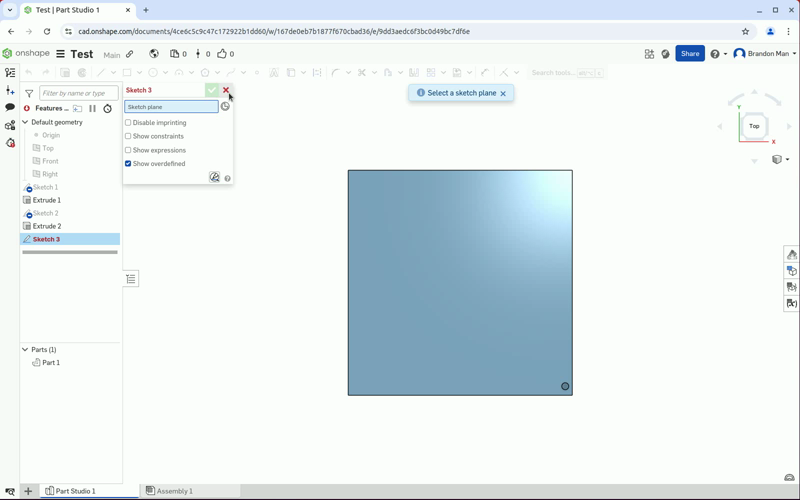
mouse_move(73, 150)
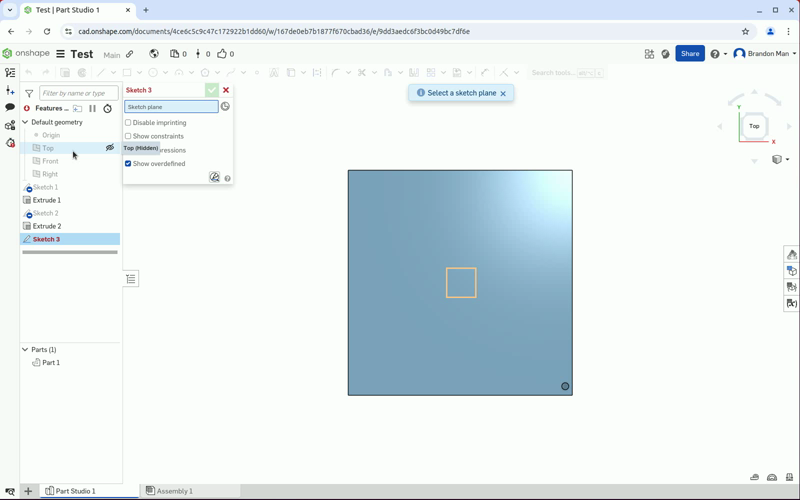
click(73, 150)
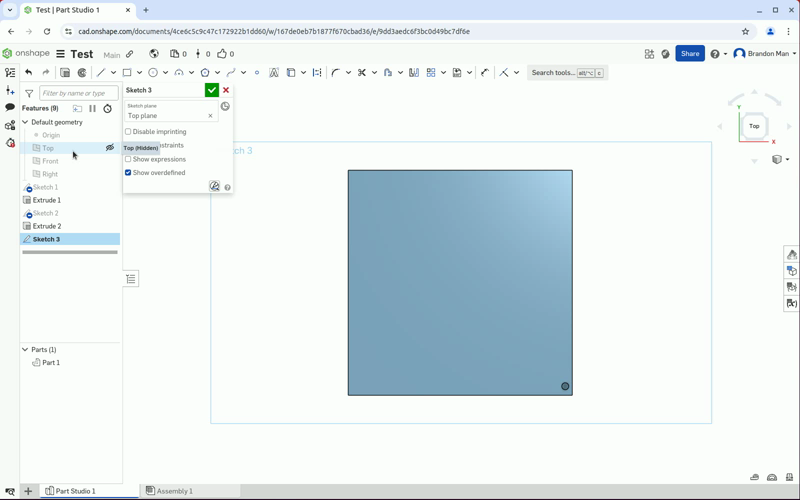
mouse_move(73, 352)
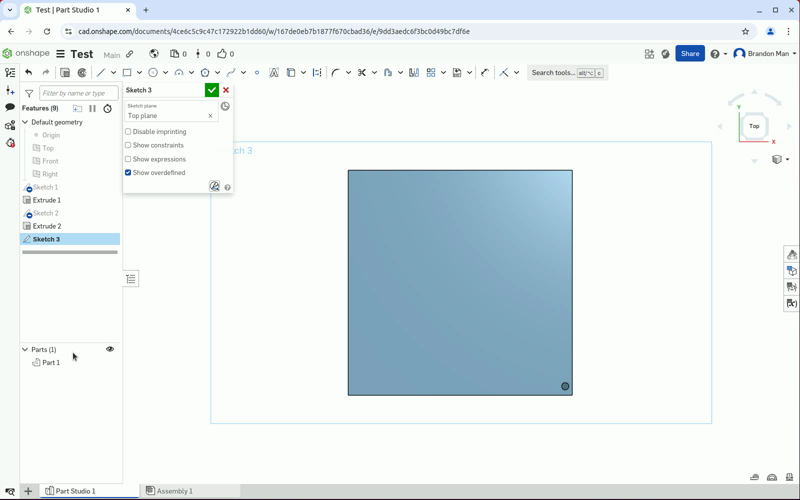
key(y)
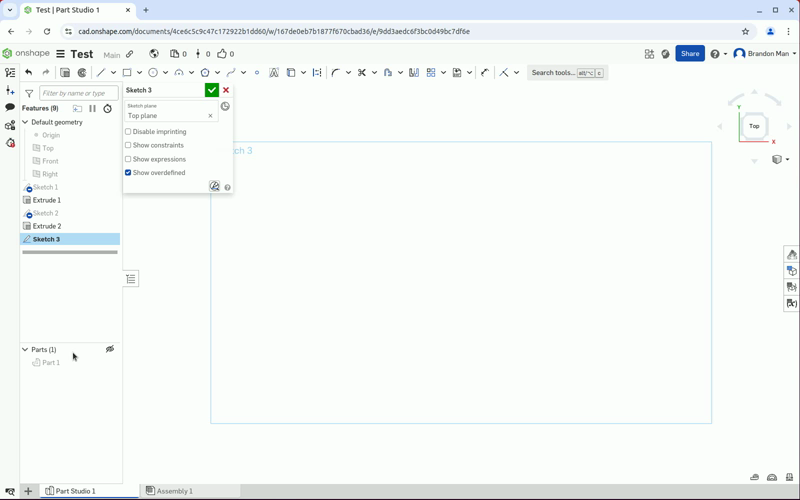
key(c)
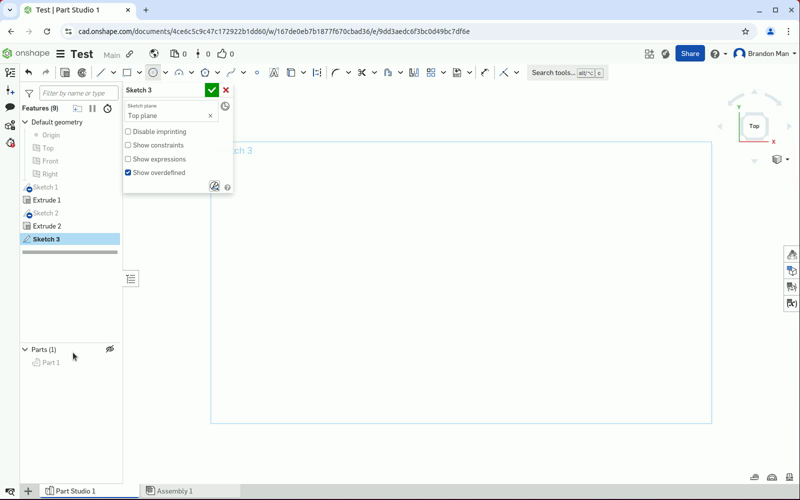
key_down(shift)
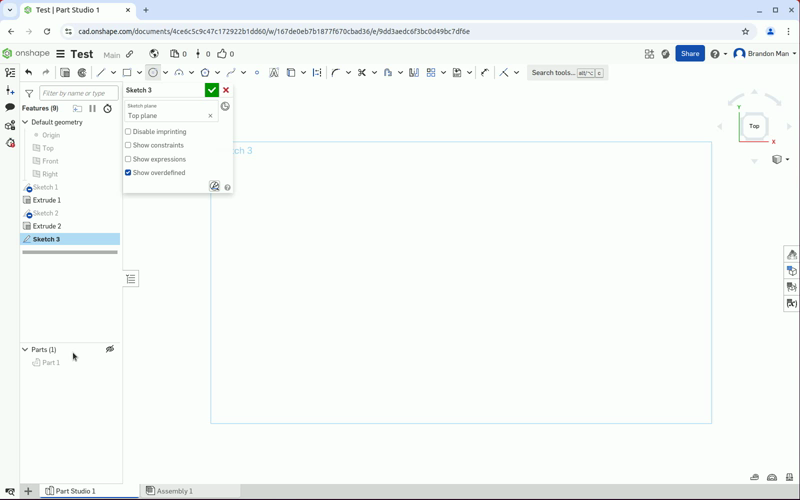
mouse_move(357, 386)
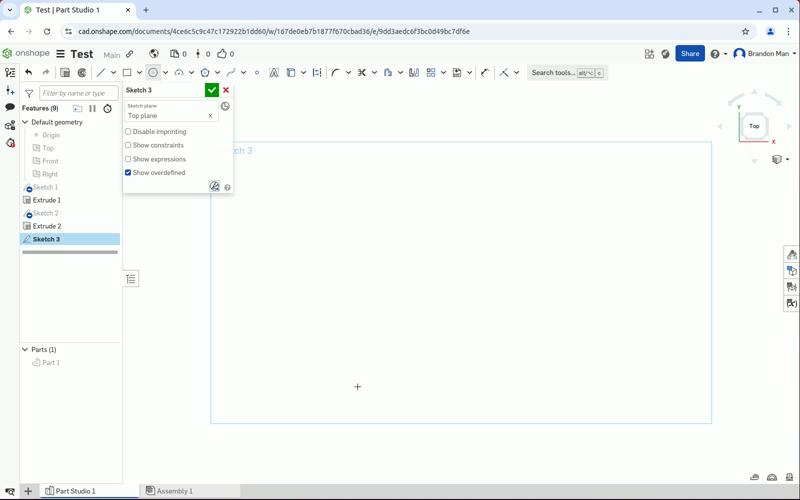
click(357, 386)
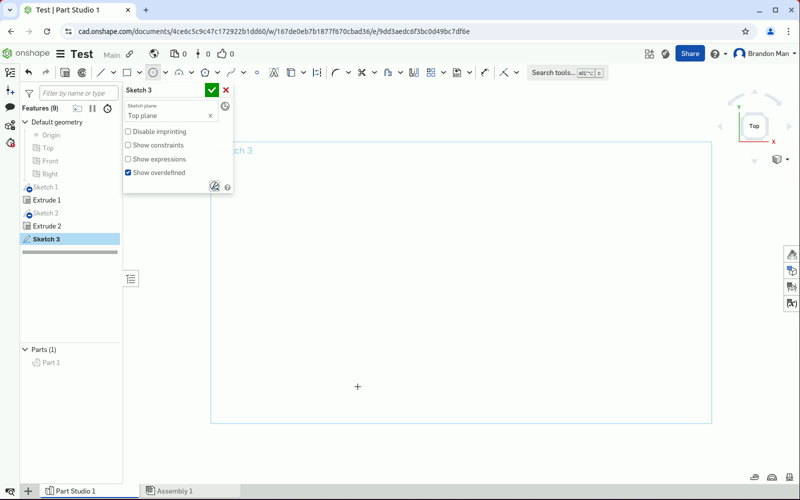
key_up(shift)
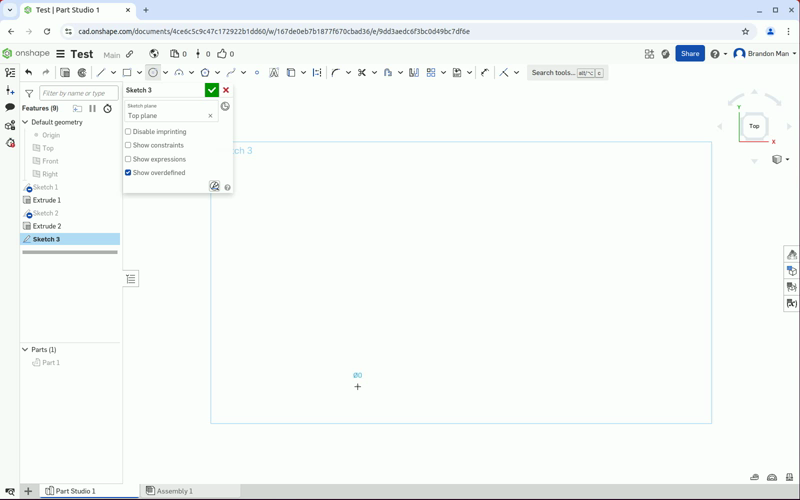
mouse_move(360, 386)
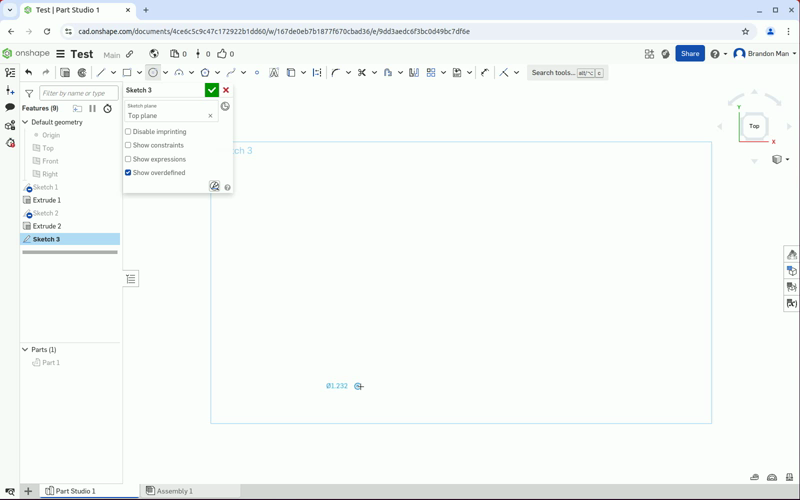
click(360, 386)
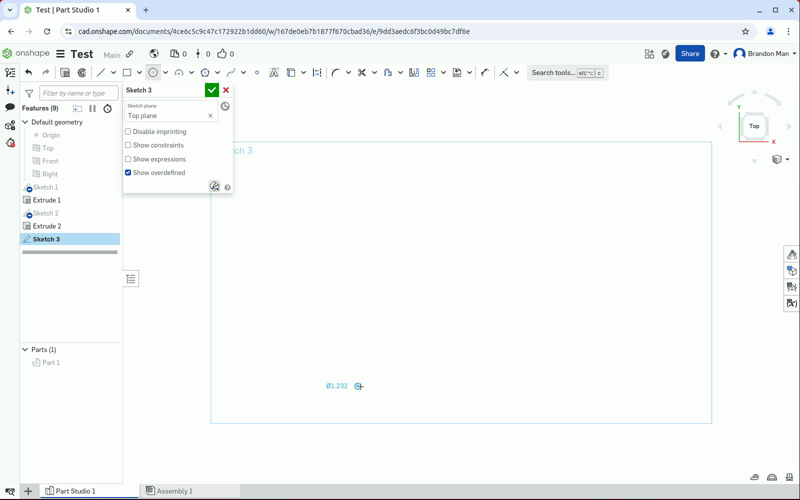
key(esc)
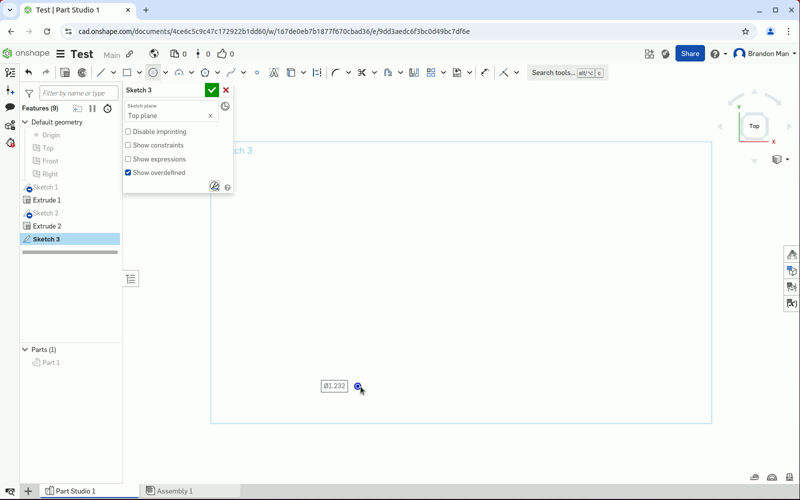
mouse_move(357, 388)
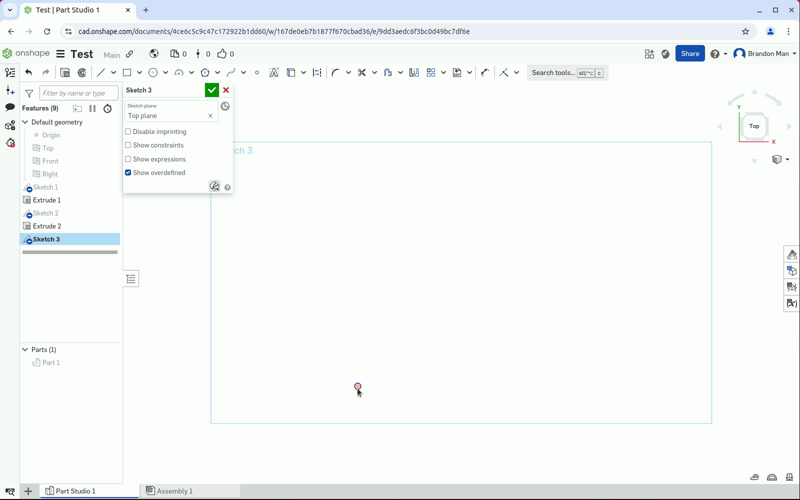
scroll(6)
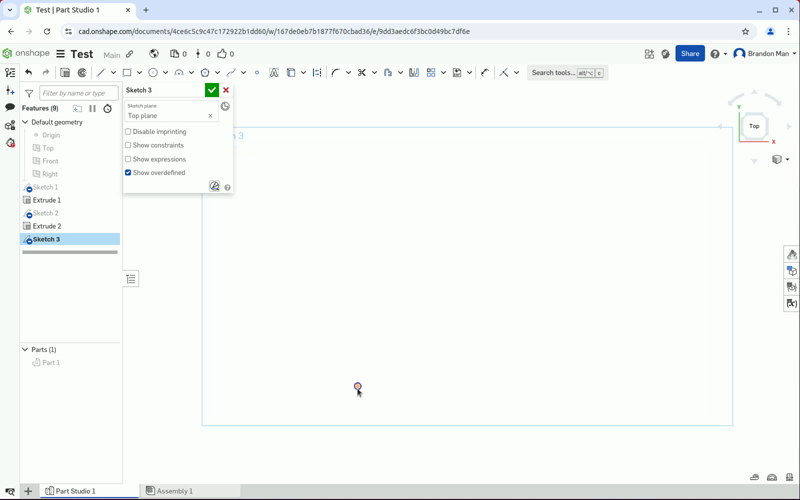
scroll(6)
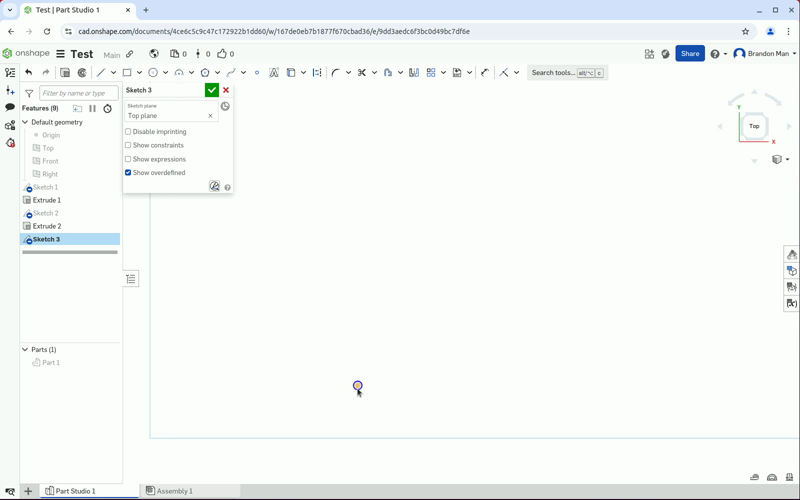
scroll(6)
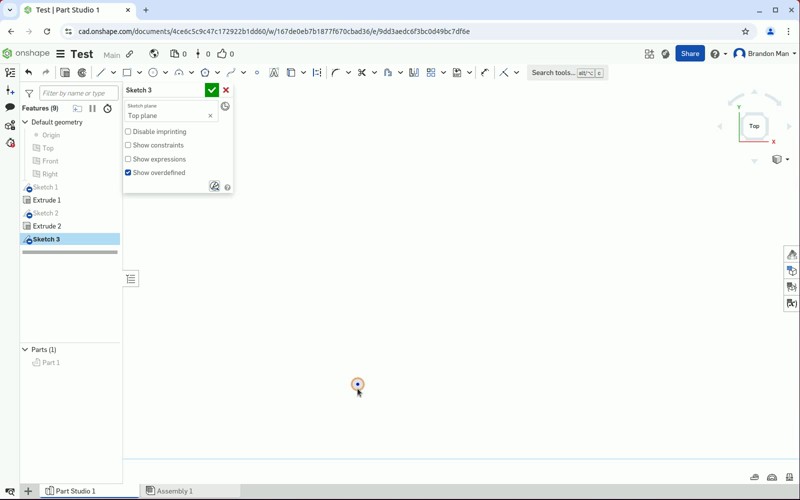
scroll(6)
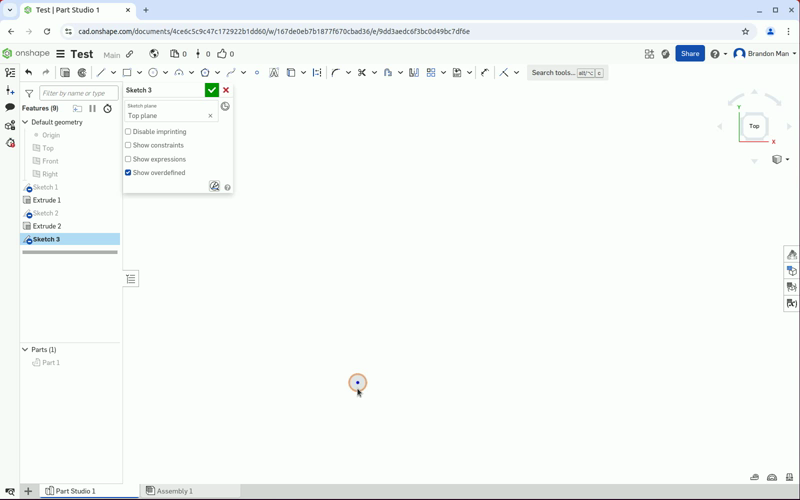
scroll(6)
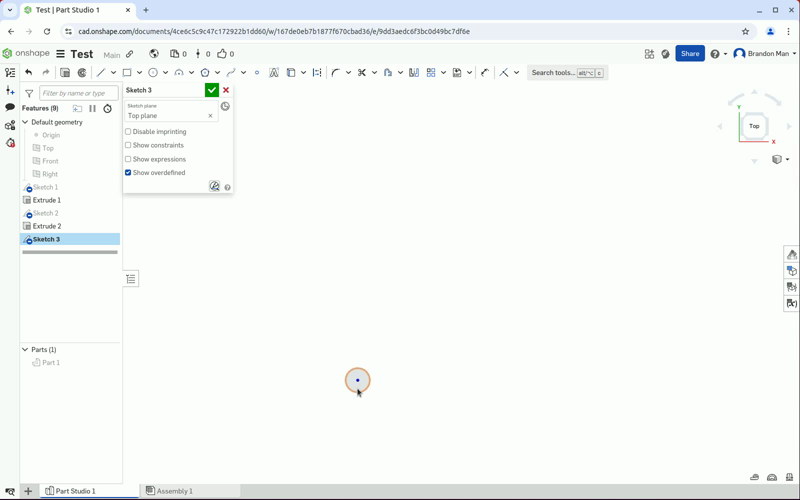
scroll(6)
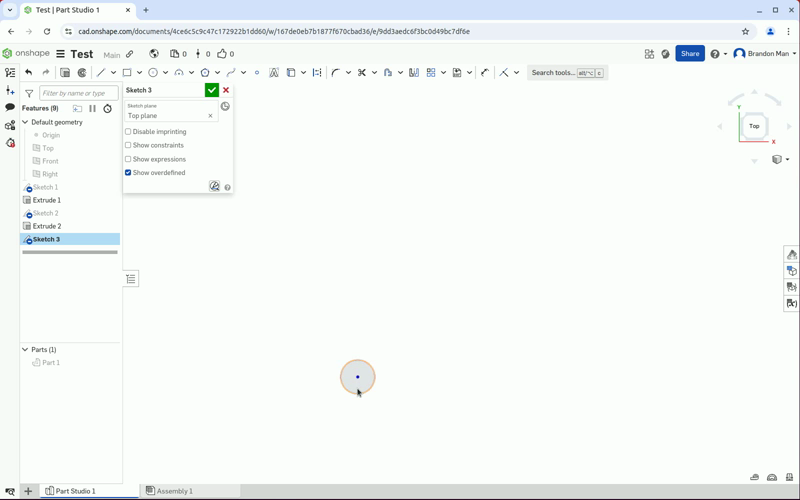
scroll(6)
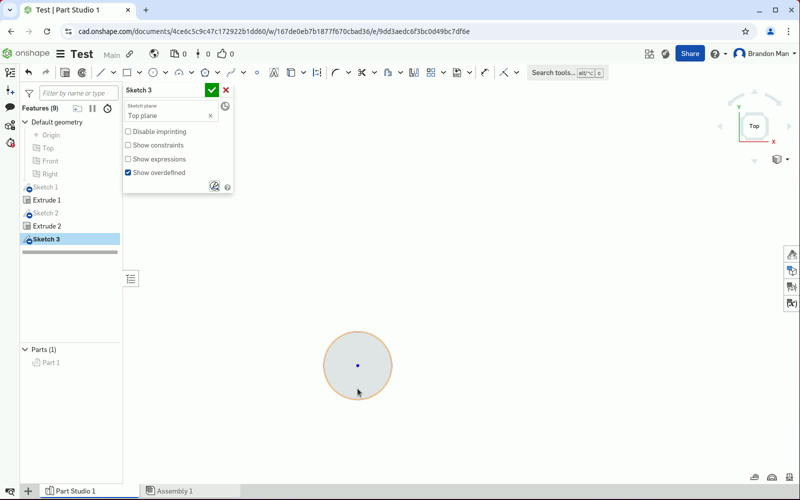
click(357, 388)
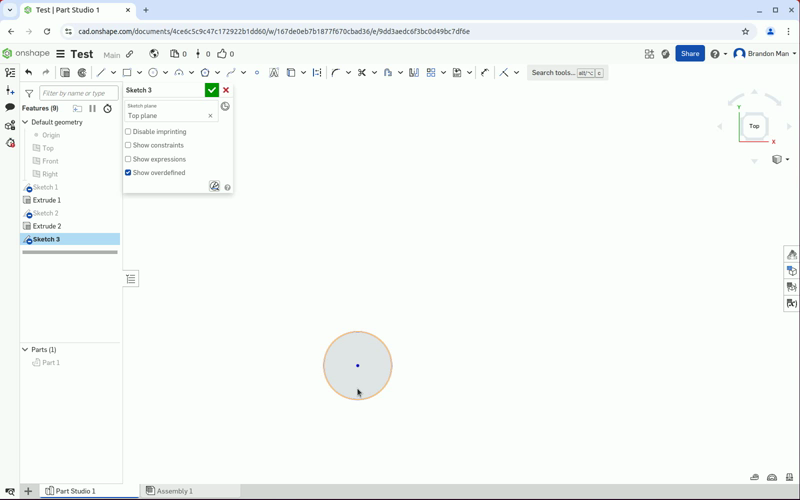
scroll(-6)
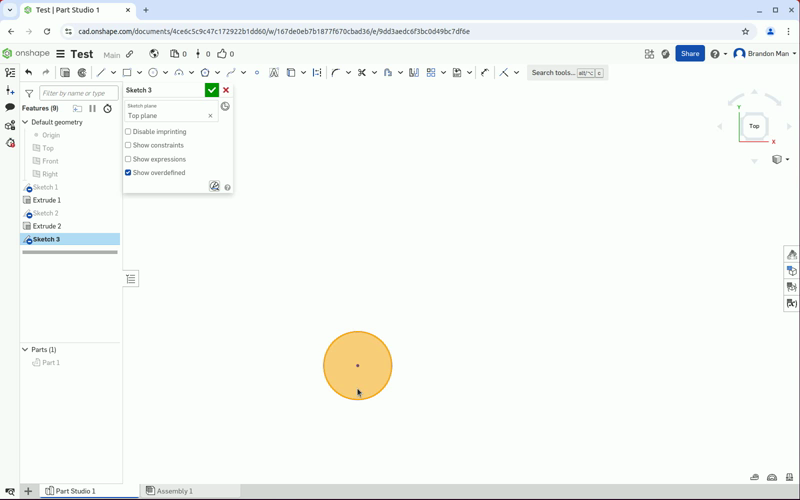
scroll(-6)
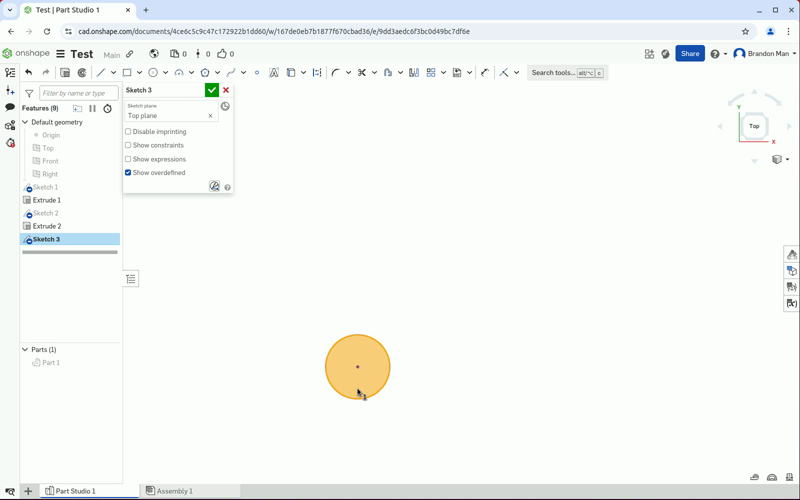
scroll(-6)
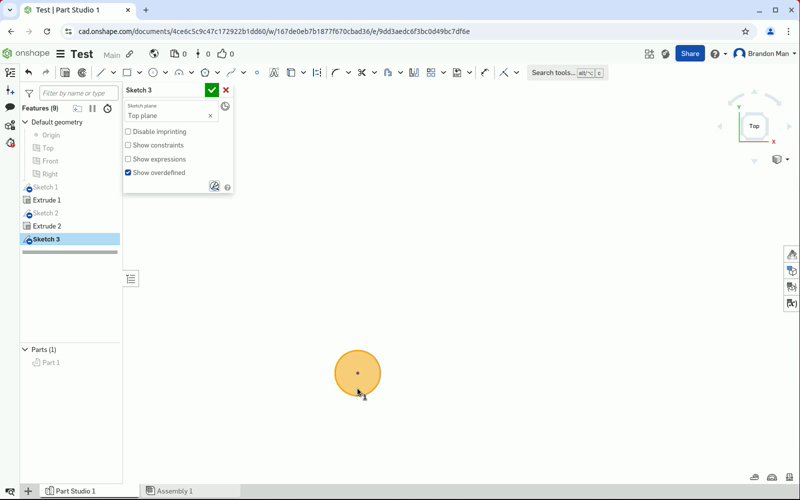
scroll(-6)
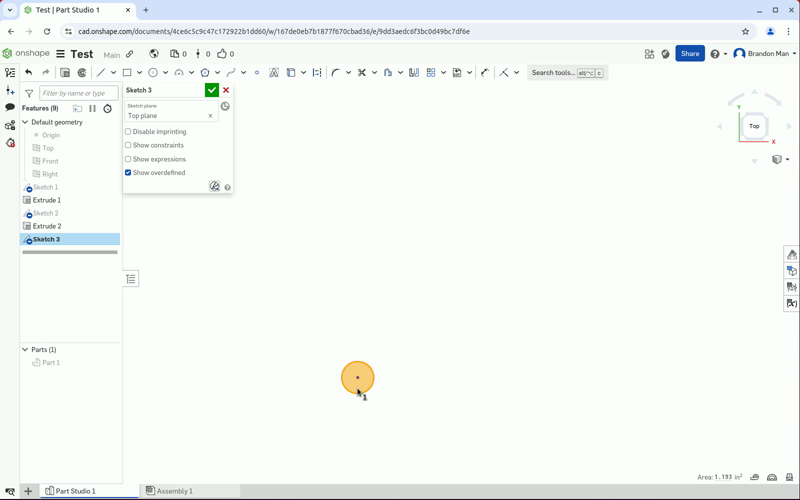
scroll(-6)
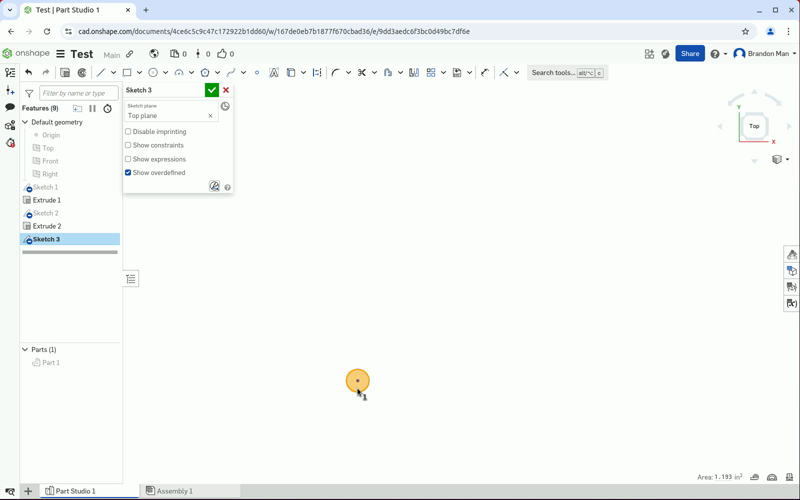
scroll(-6)
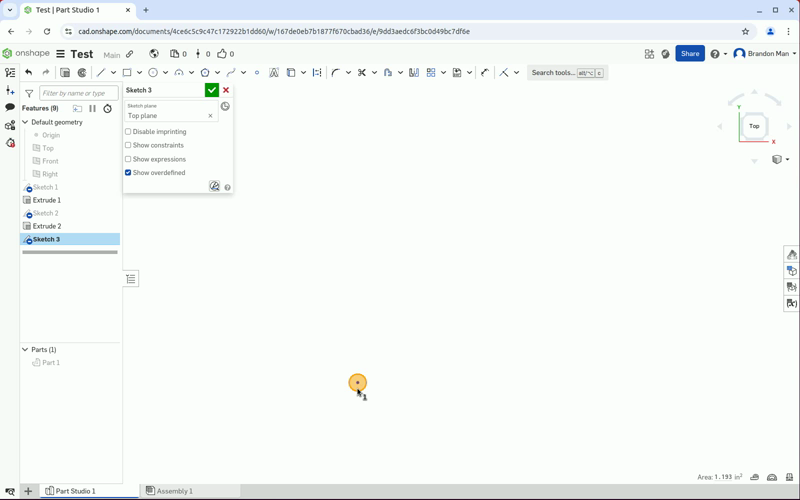
scroll(-6)
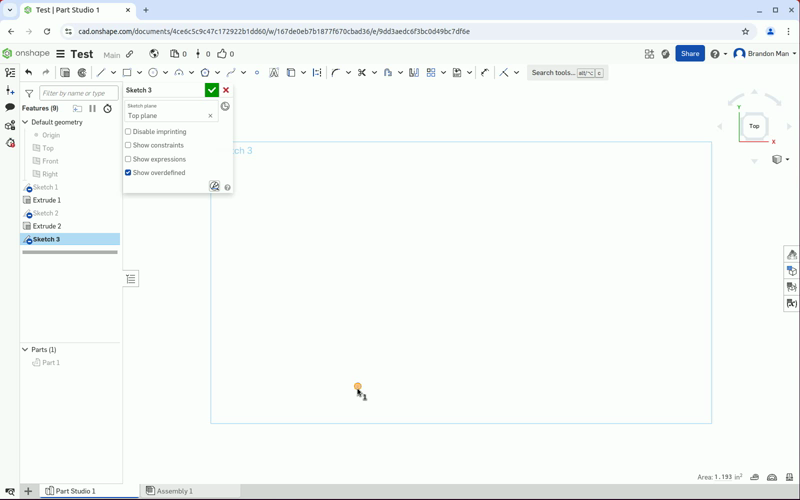
mouse_move(73, 352)
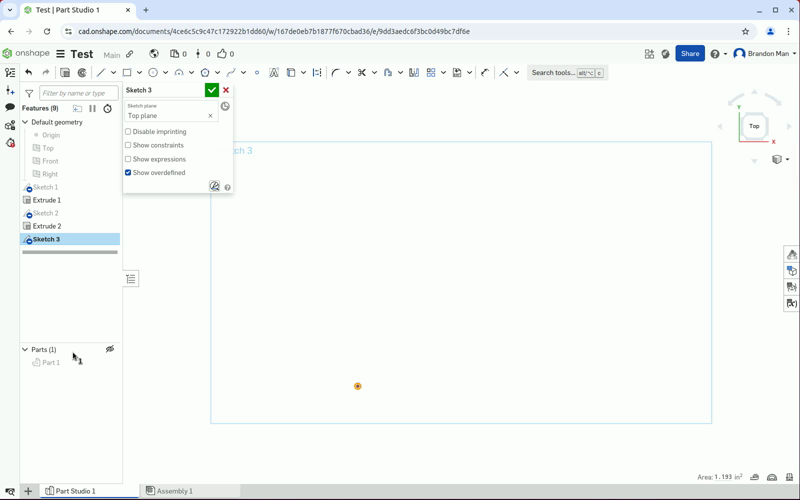
key(shift+y)
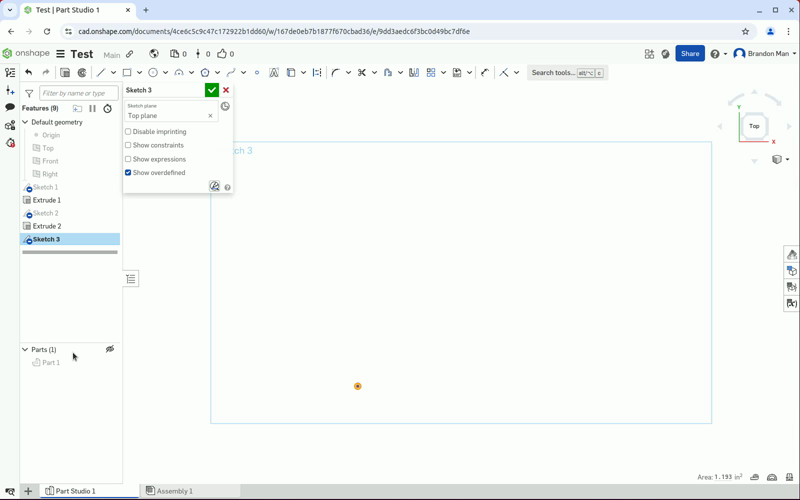
key(shift+e)
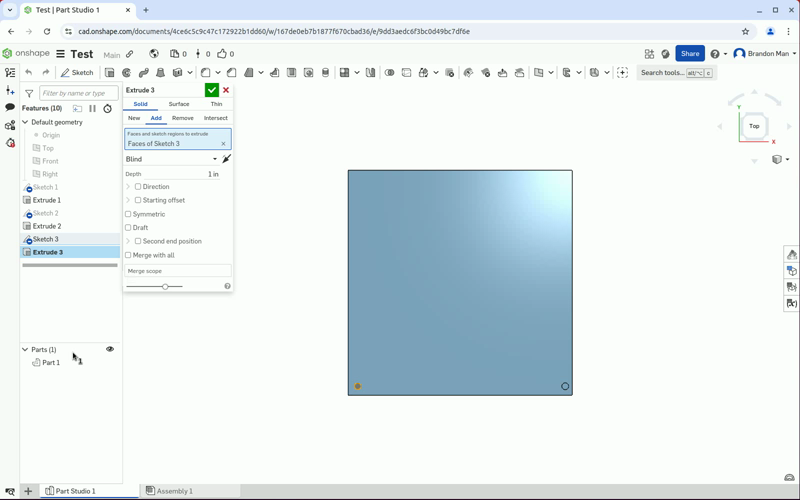
mouse_move(143, 106)
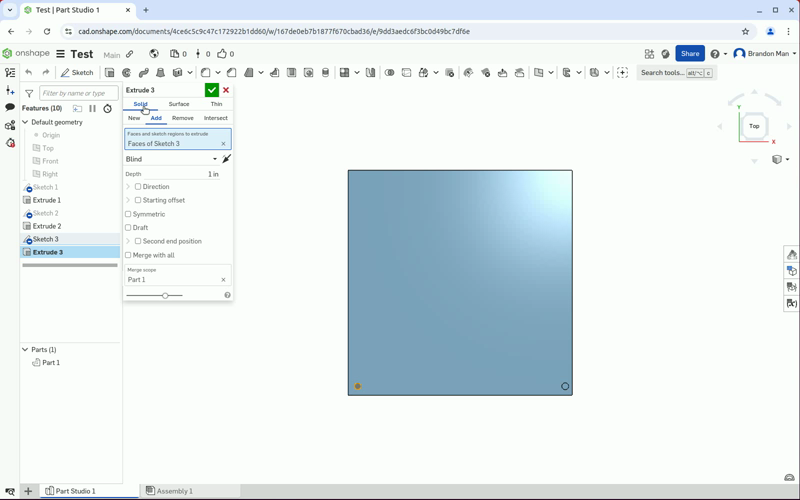
click(143, 106)
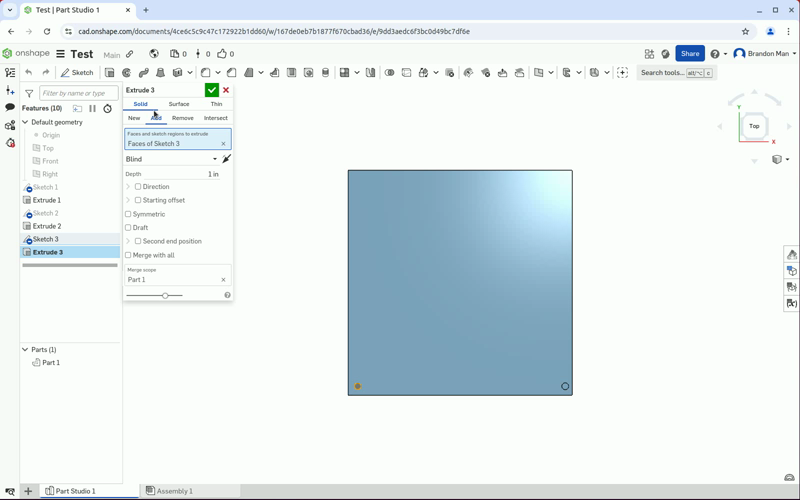
mouse_move(186, 120)
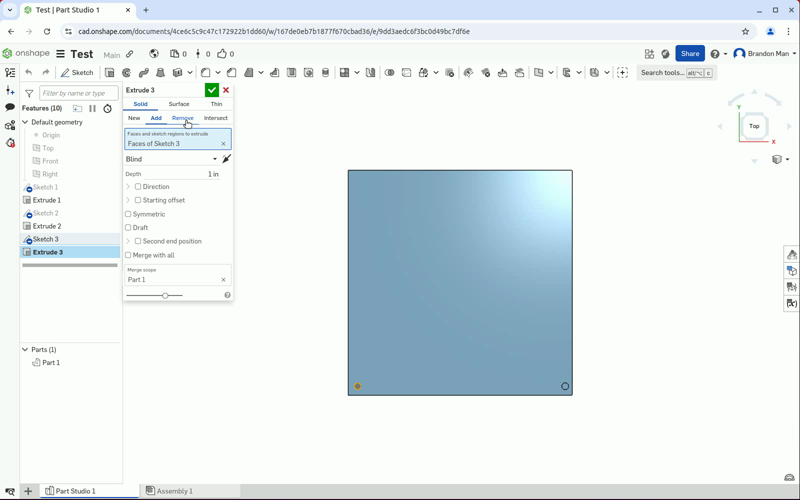
click(186, 120)
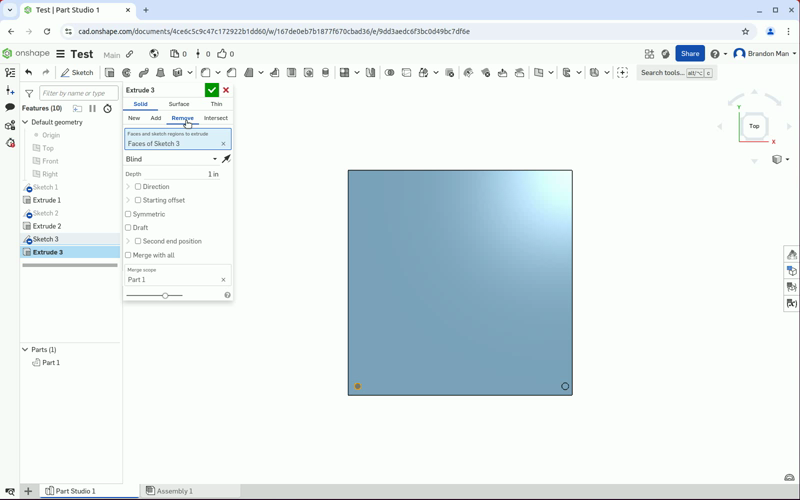
key(tab, 4)
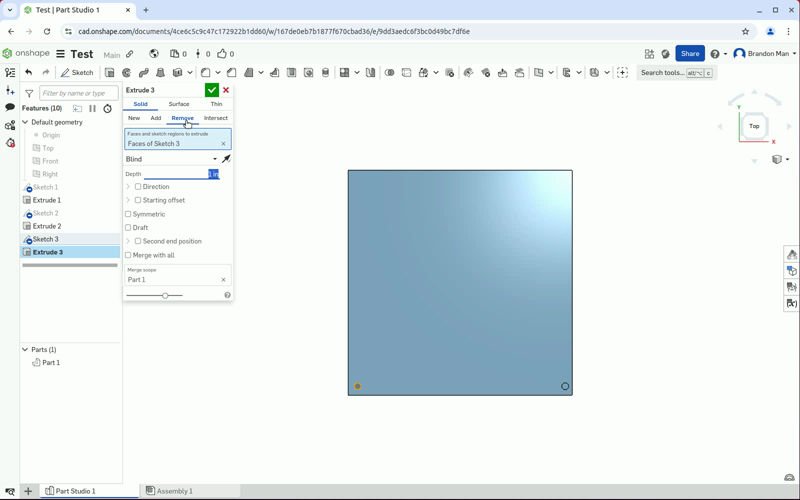
text(-0.962)
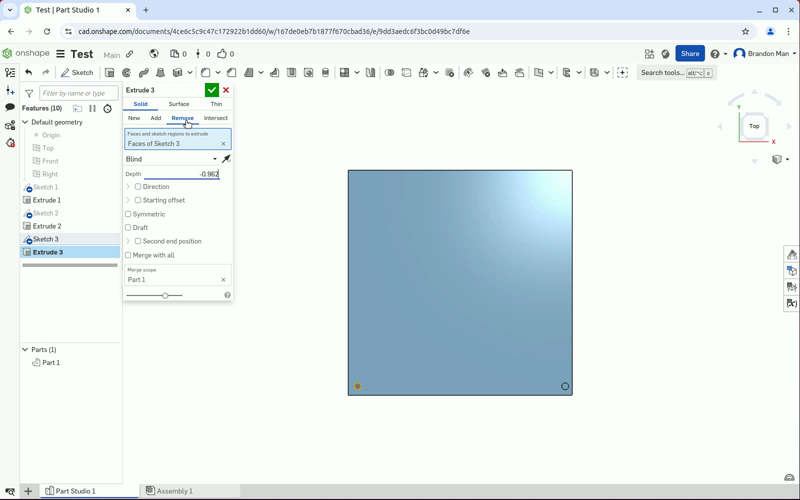
key(tab, 3)
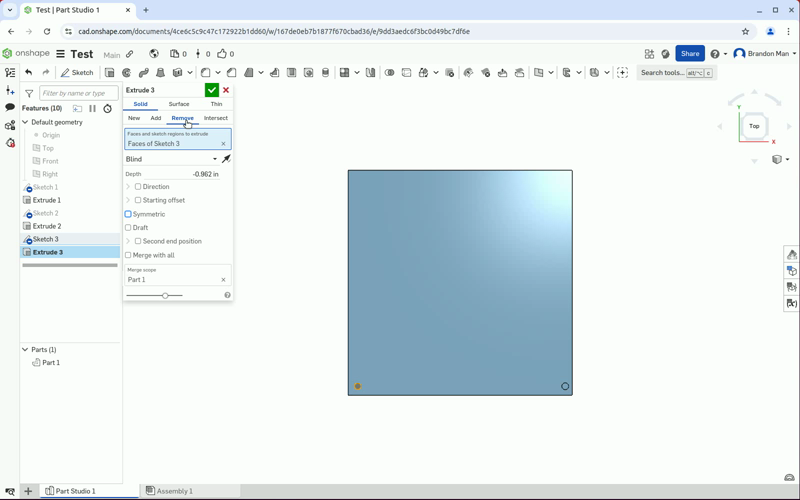
key(space)
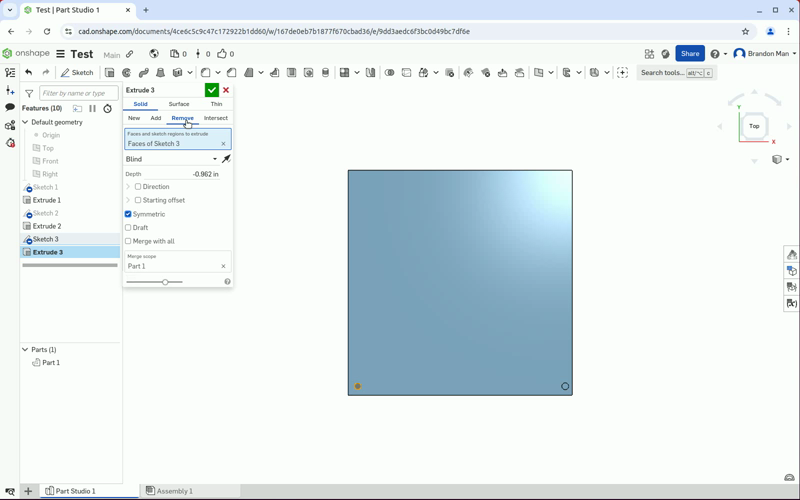
key(tab, 2)
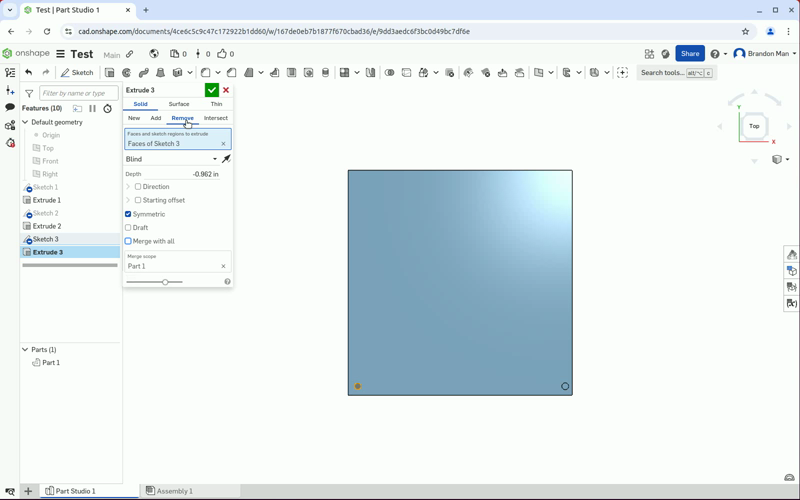
key(space)
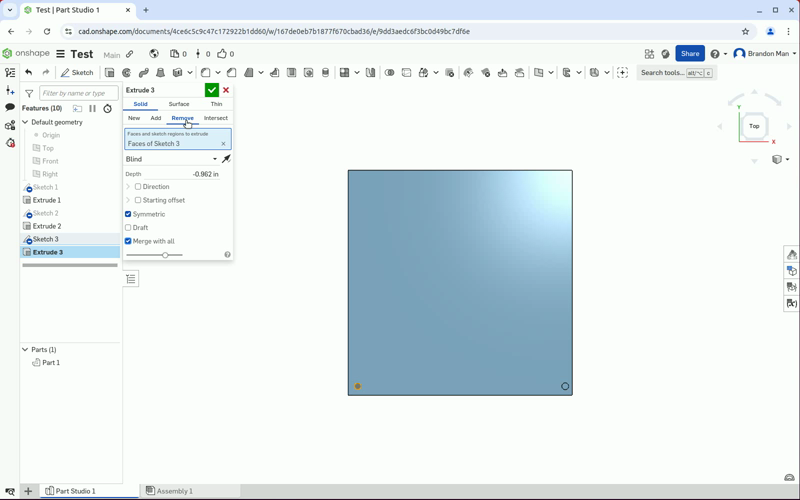
key(enter)
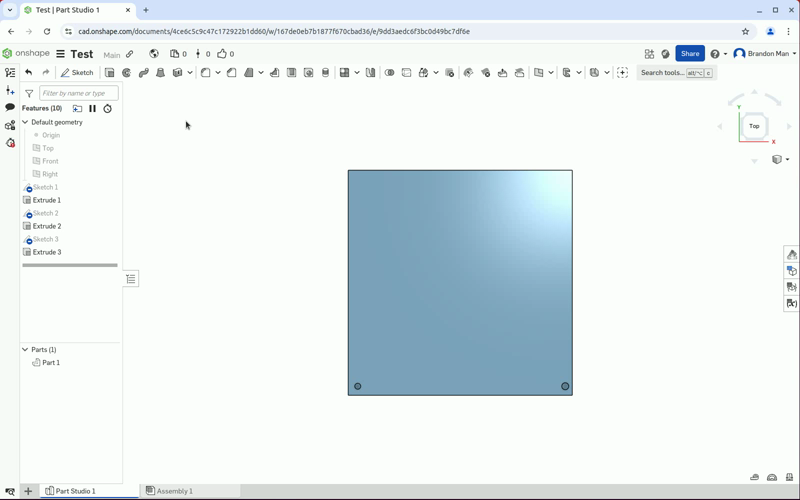
key(shift+h)
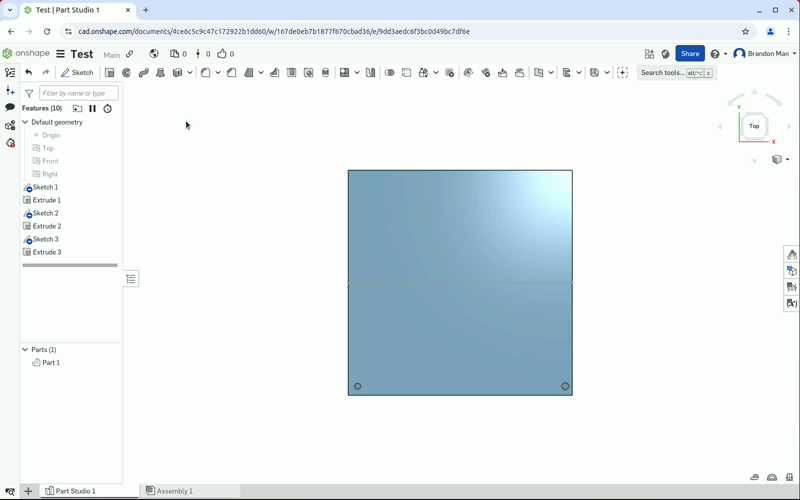
key(shift+h)
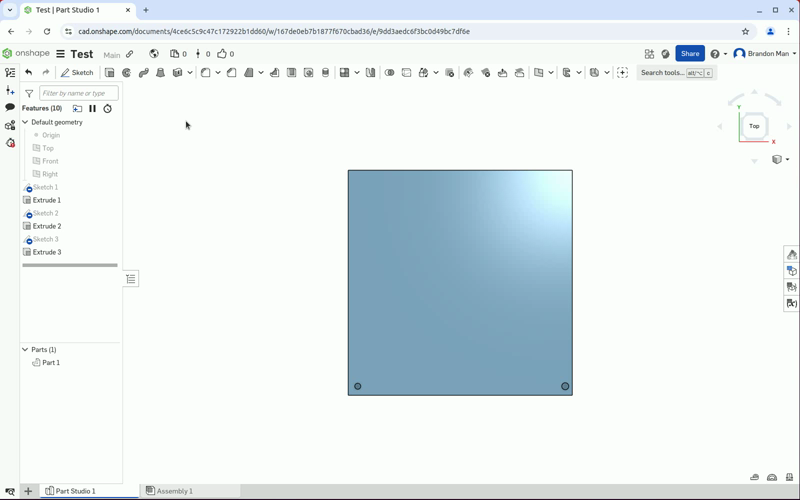
mouse_move(73, 189)
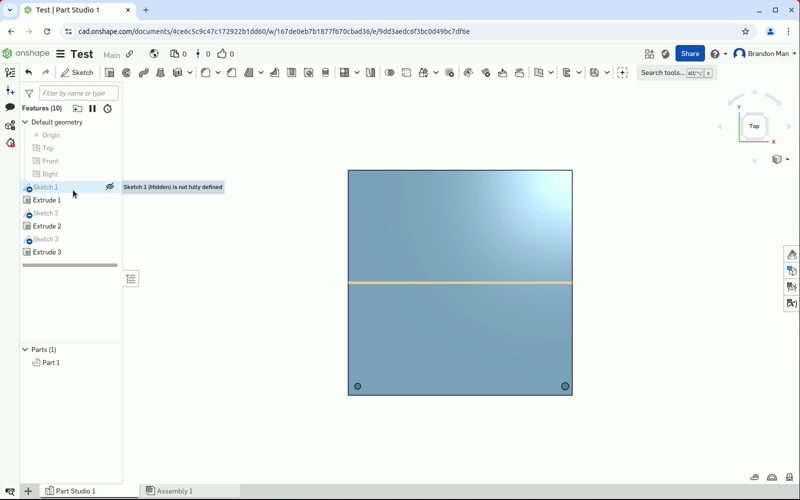
click(73, 189)
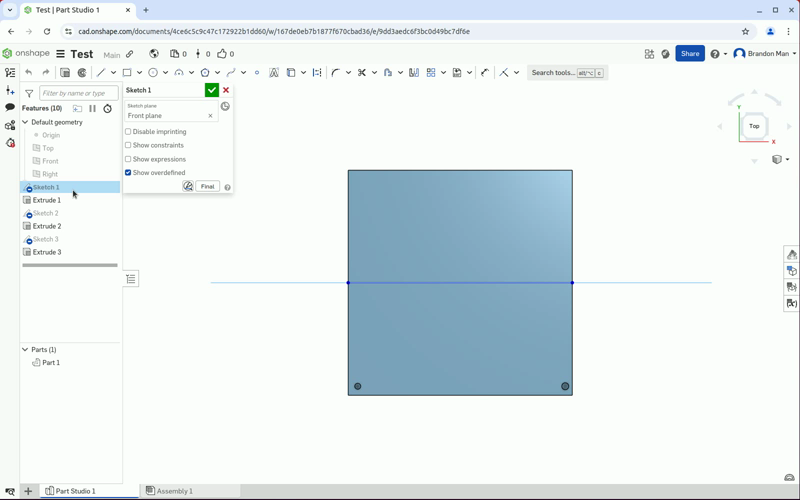
mouse_move(229, 92)
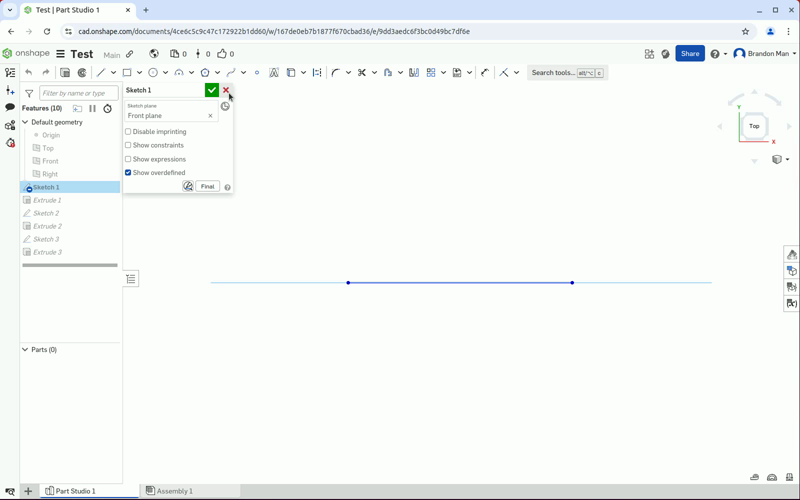
click(229, 92)
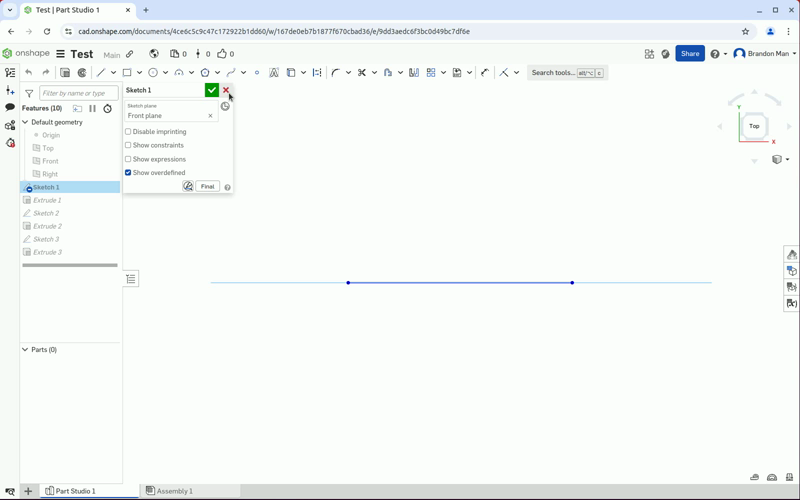
key(shift+s)
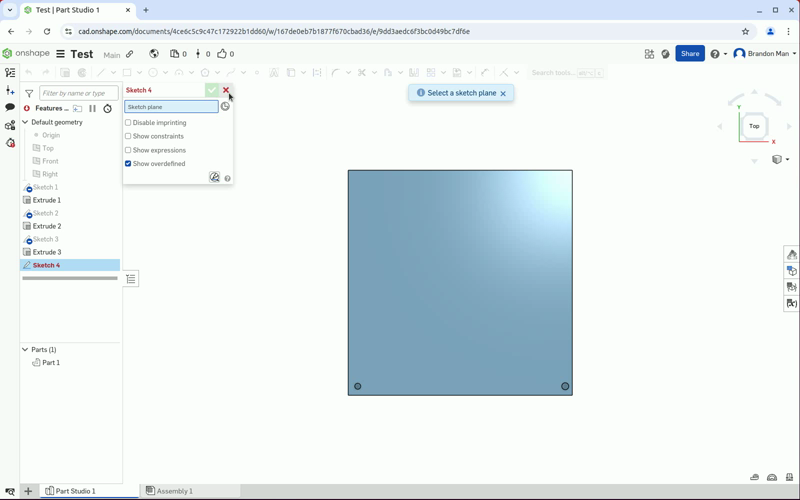
mouse_move(73, 150)
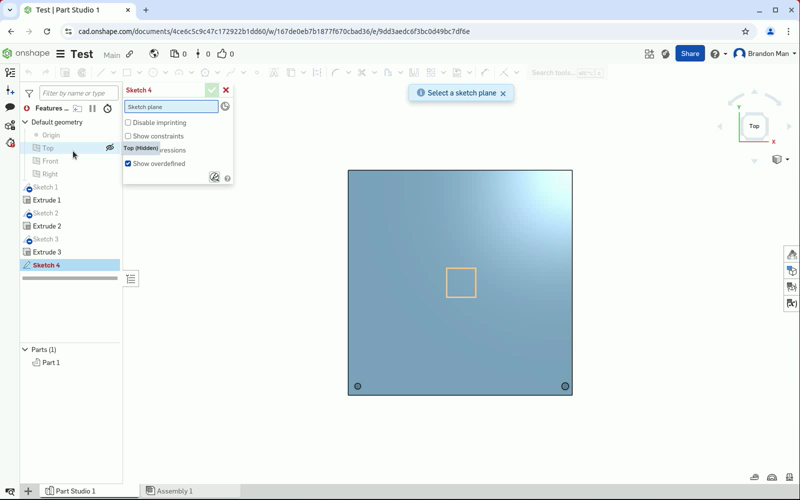
click(73, 150)
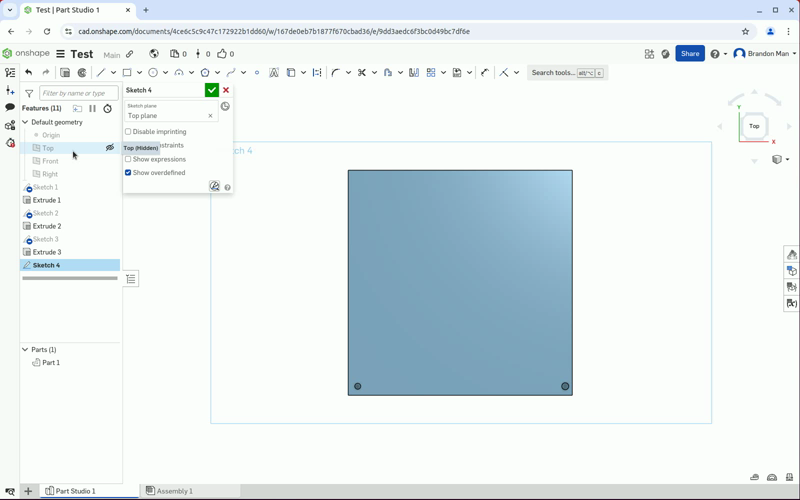
mouse_move(73, 352)
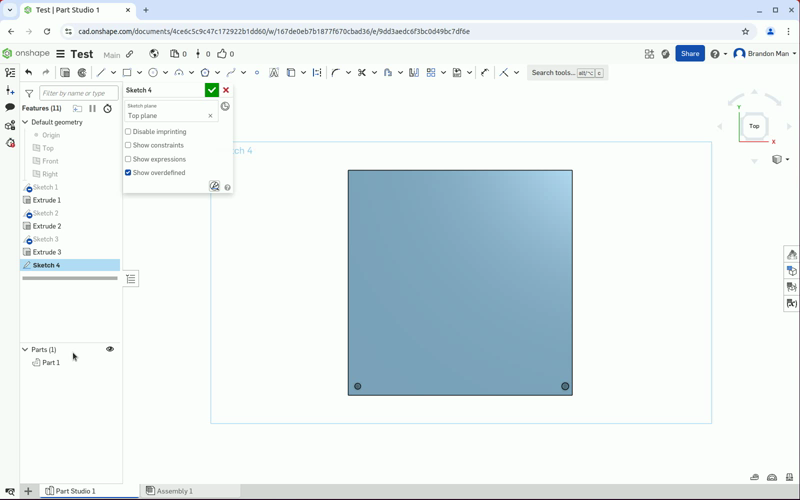
key(y)
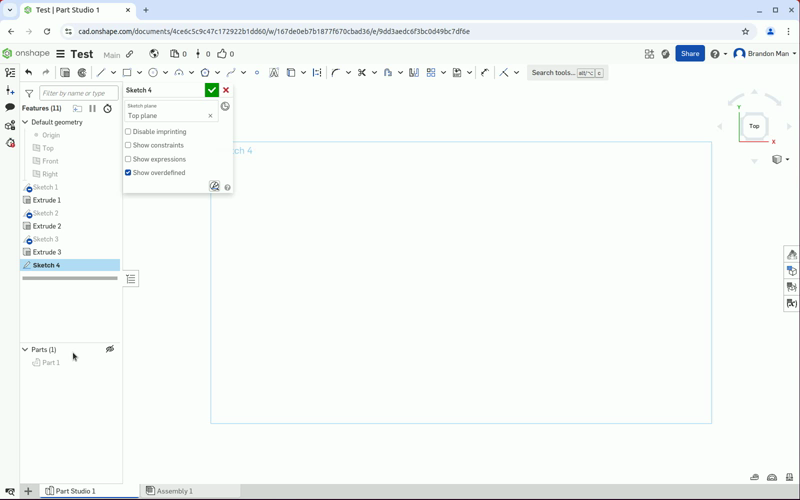
key(c)
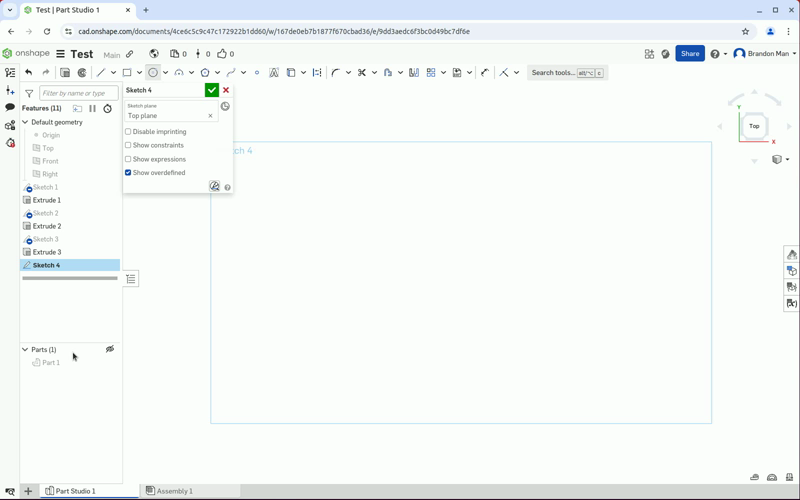
key_down(shift)
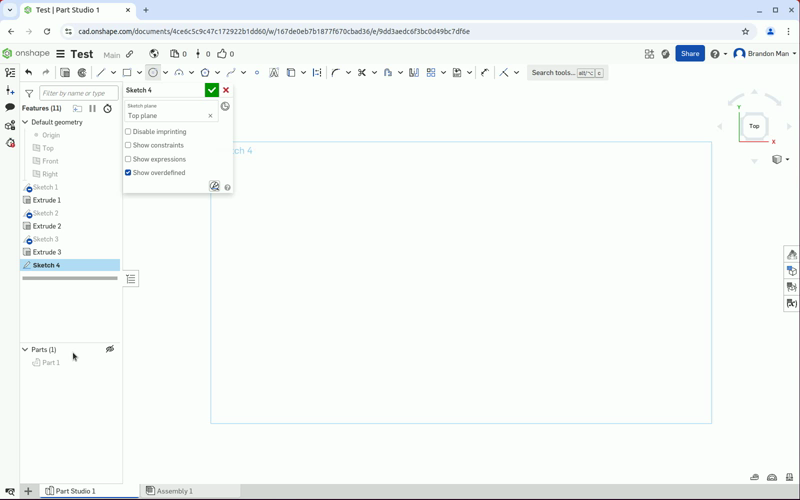
mouse_move(357, 179)
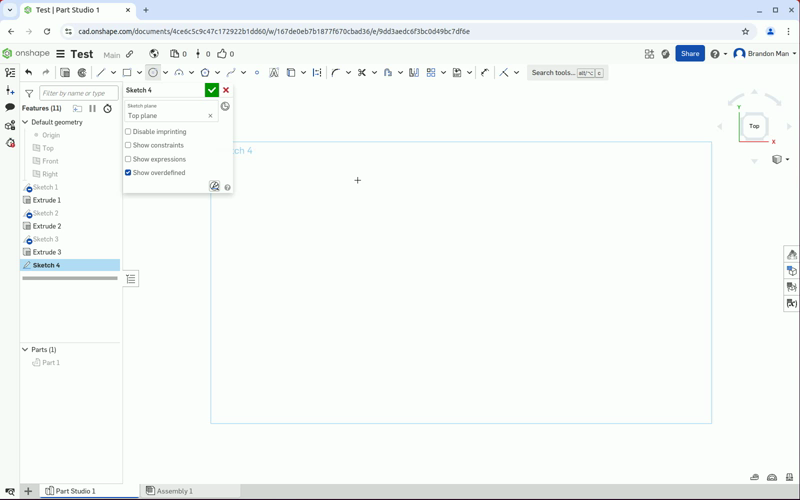
click(357, 179)
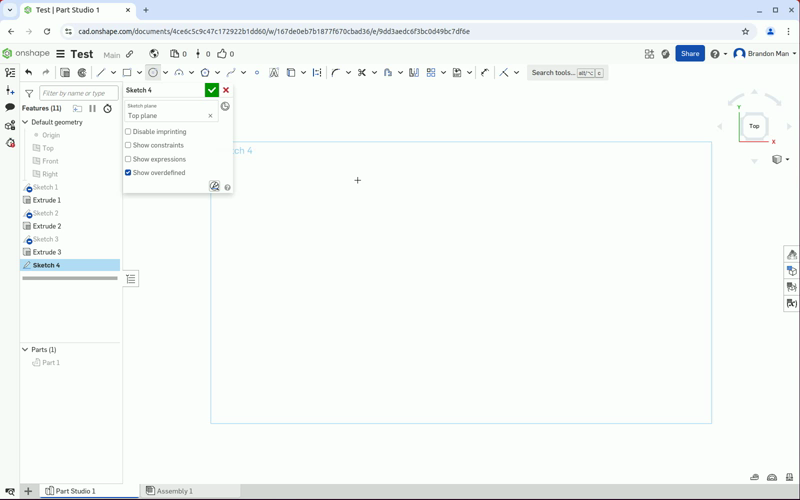
key_up(shift)
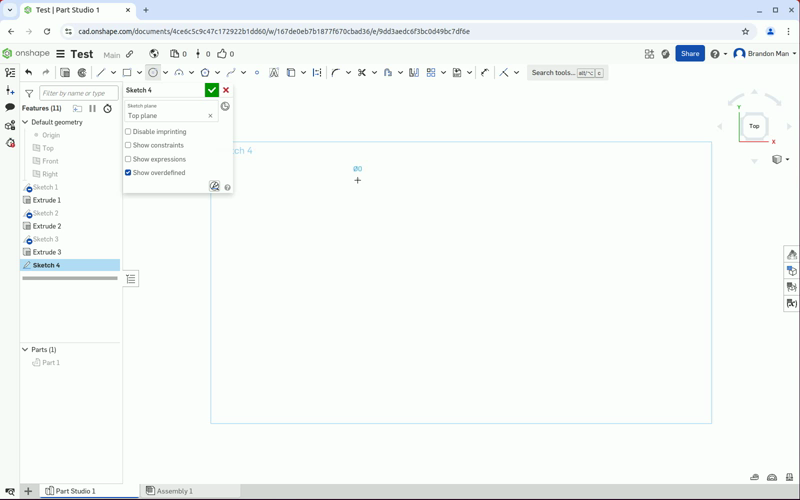
mouse_move(360, 179)
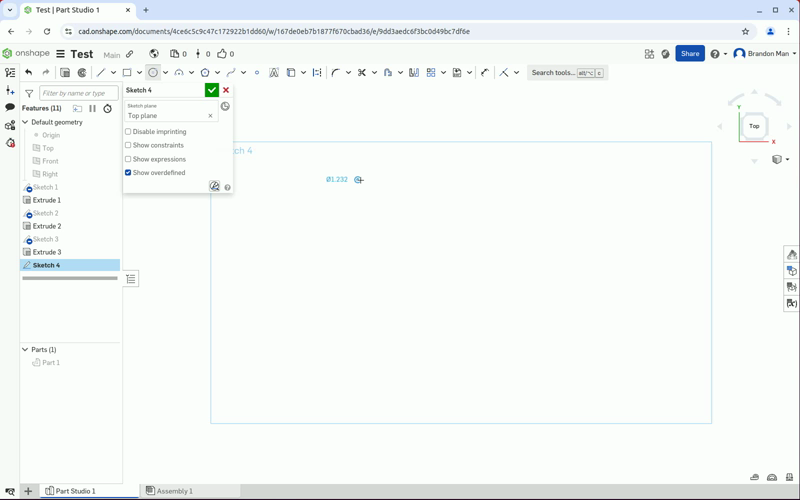
click(360, 179)
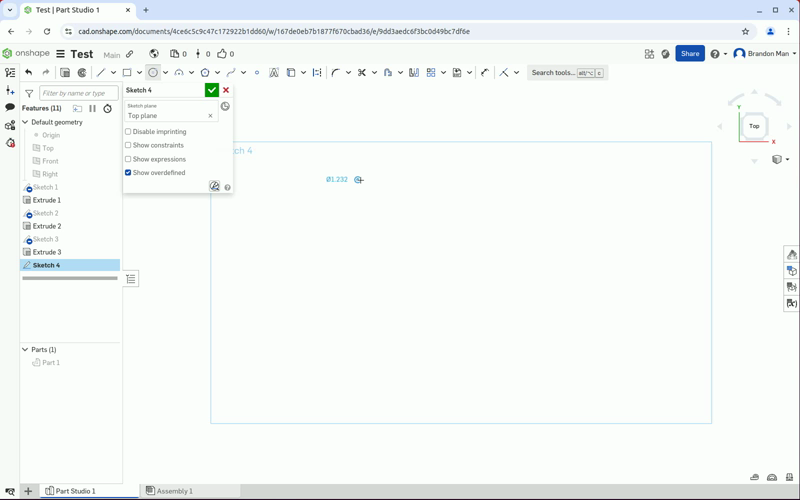
key(esc)
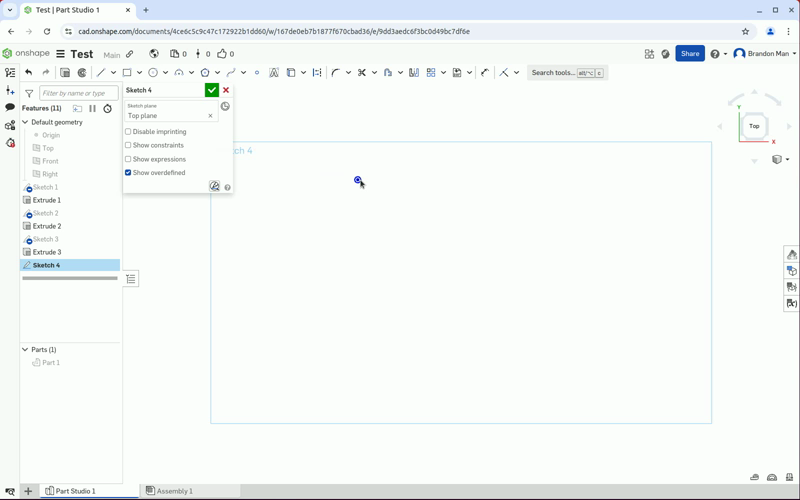
mouse_move(356, 182)
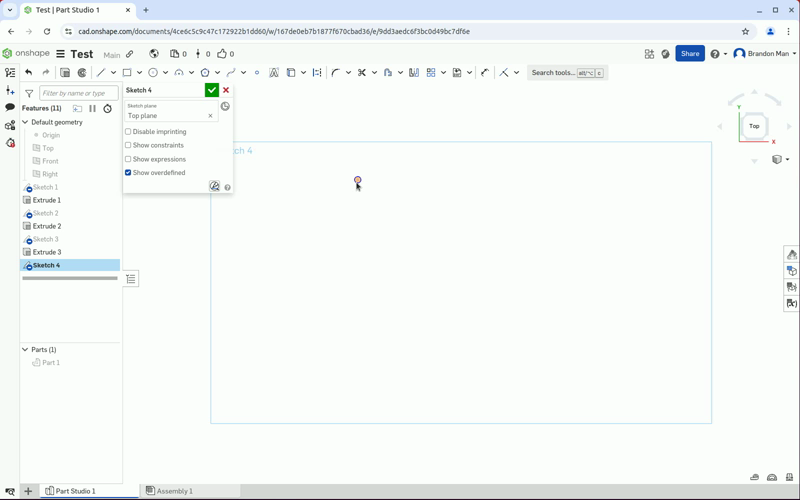
scroll(6)
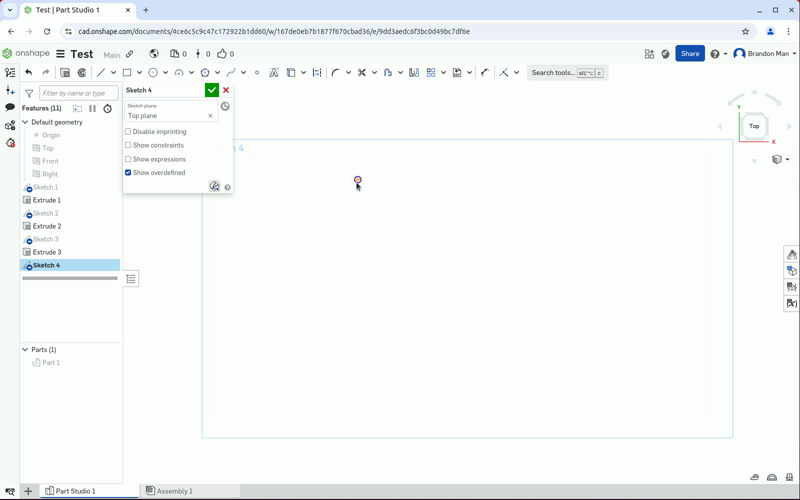
scroll(6)
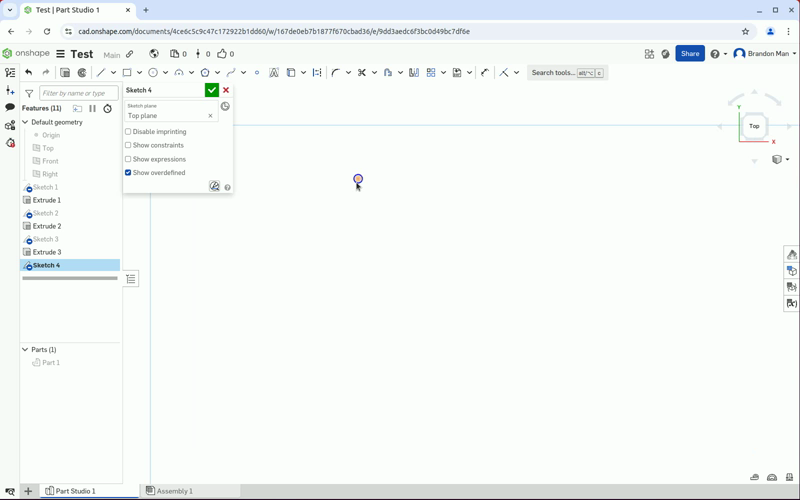
scroll(6)
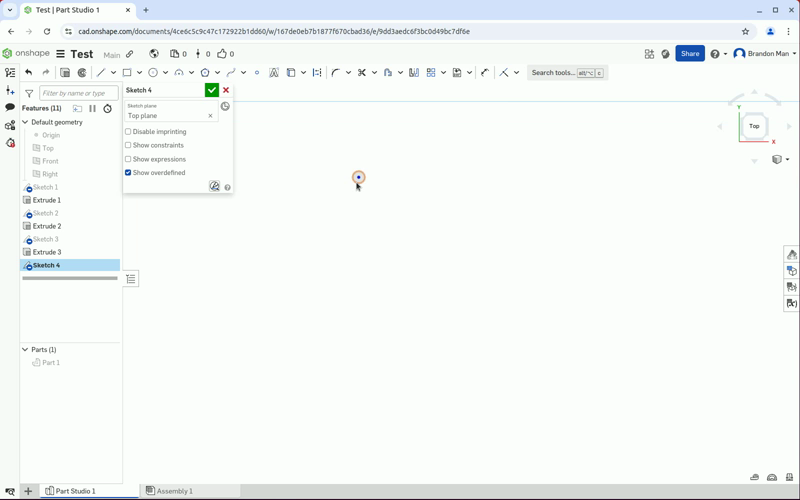
scroll(6)
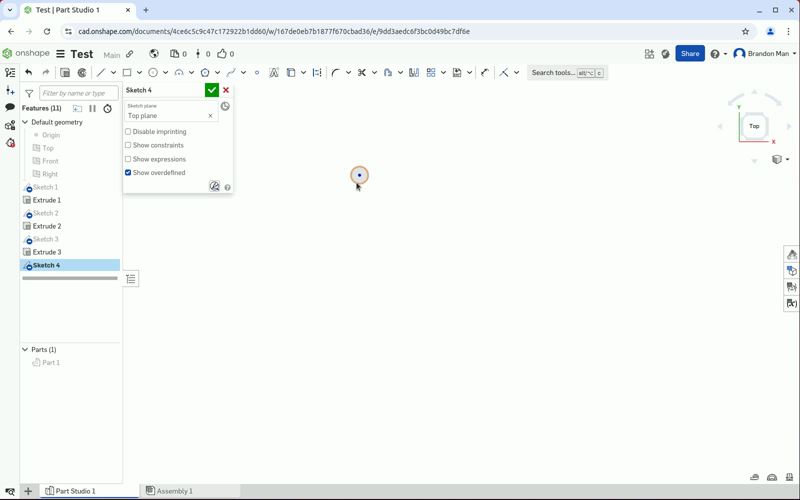
scroll(6)
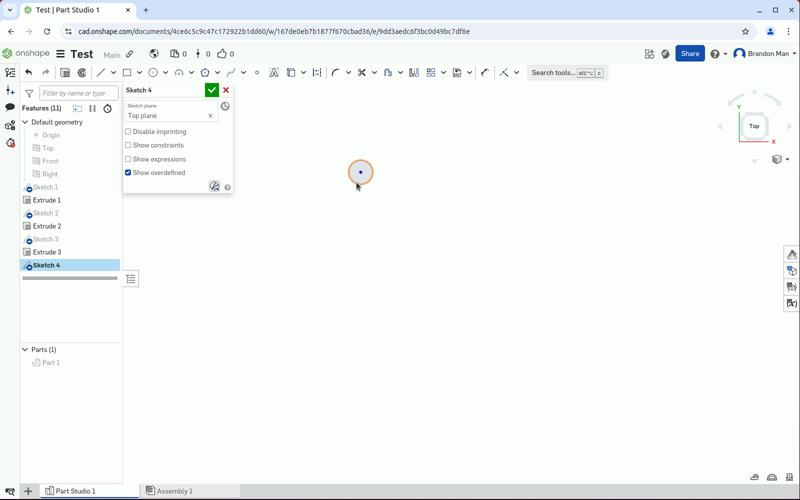
scroll(6)
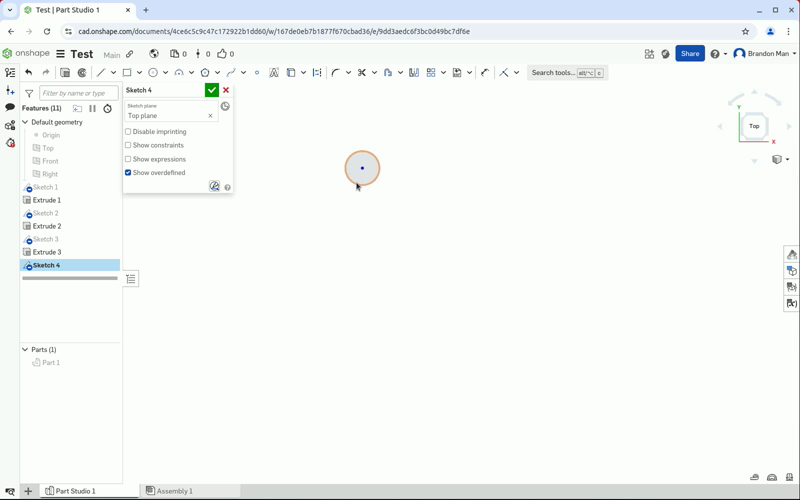
scroll(6)
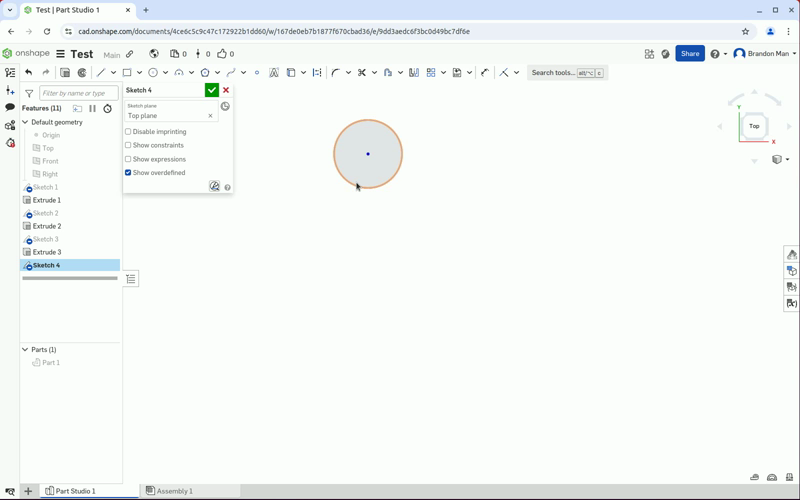
click(356, 182)
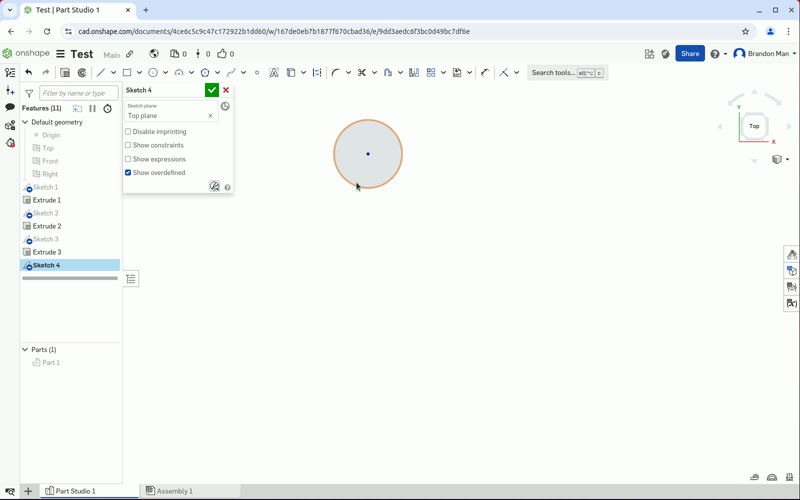
scroll(-6)
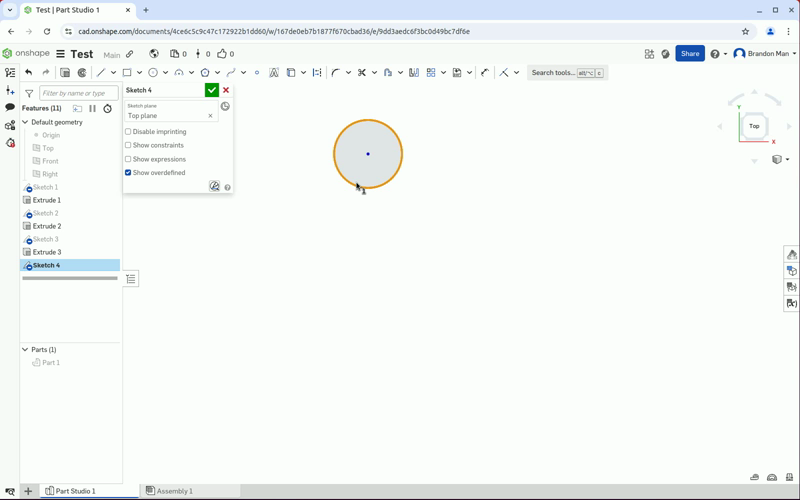
scroll(-6)
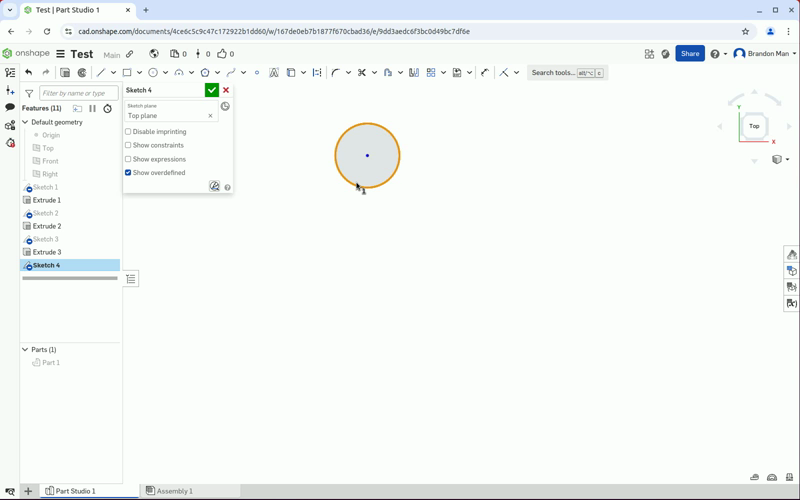
scroll(-6)
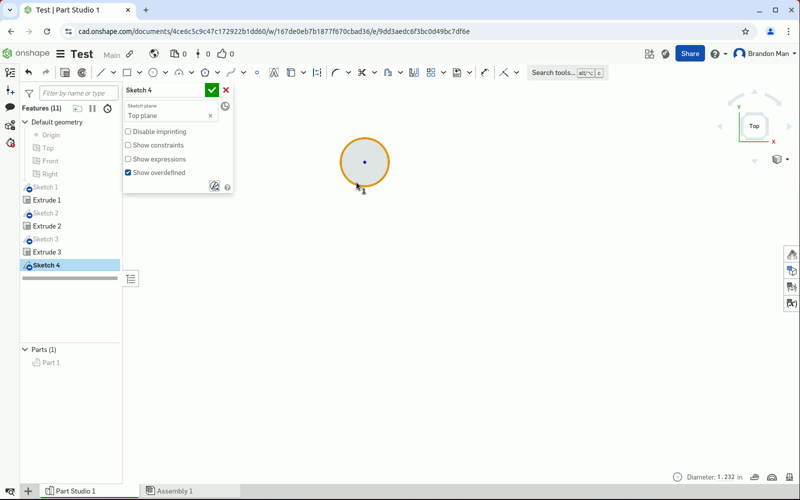
scroll(-6)
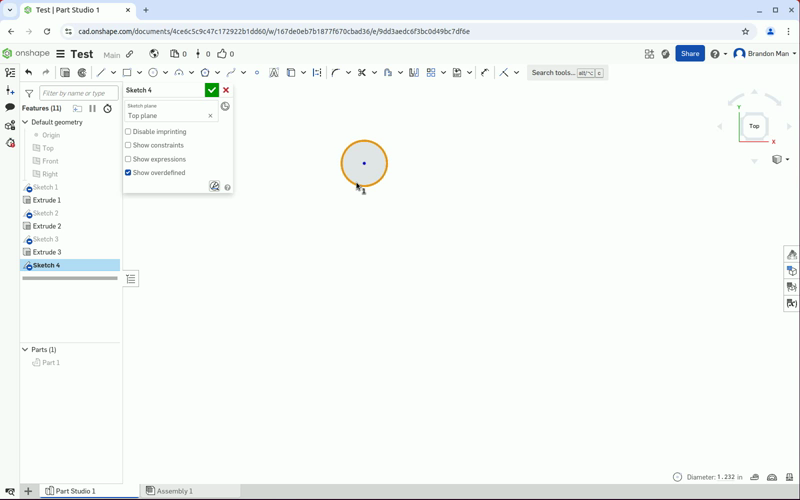
scroll(-6)
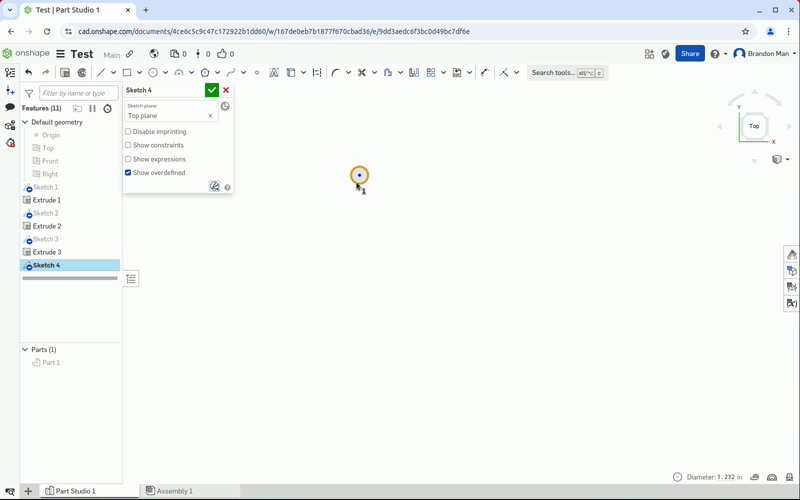
scroll(-6)
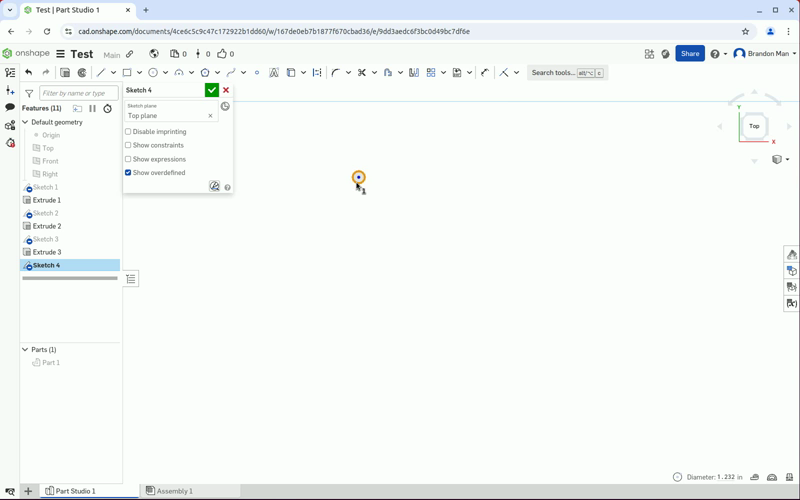
scroll(-6)
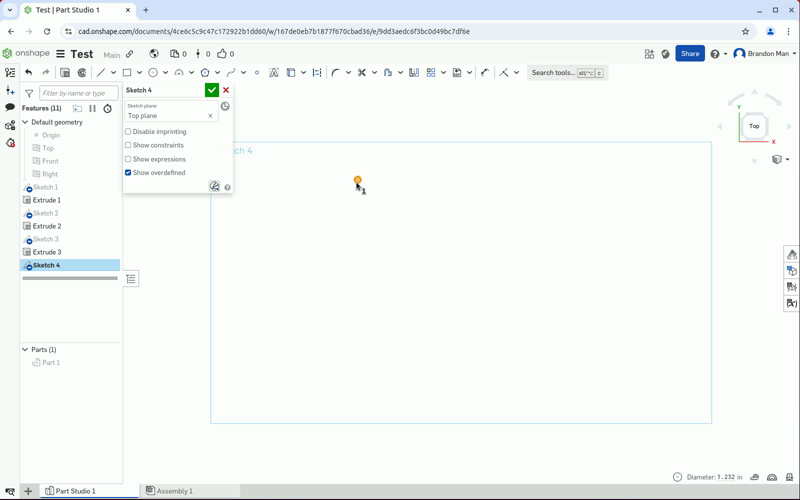
mouse_move(73, 352)
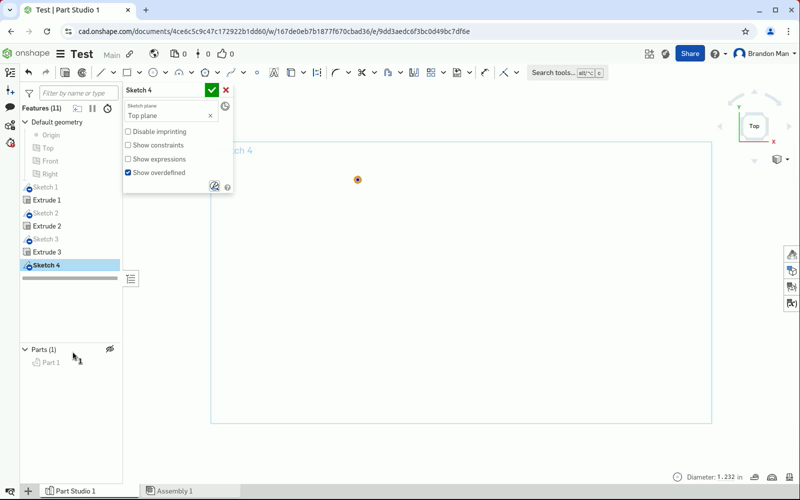
key(shift+y)
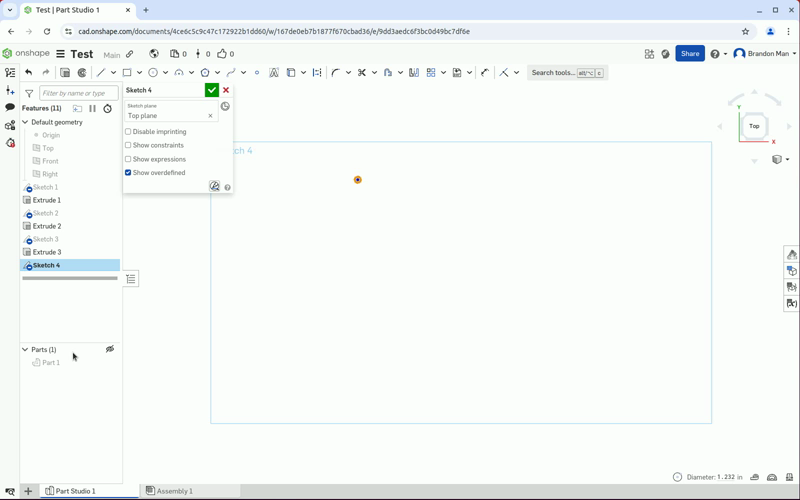
key(shift+e)
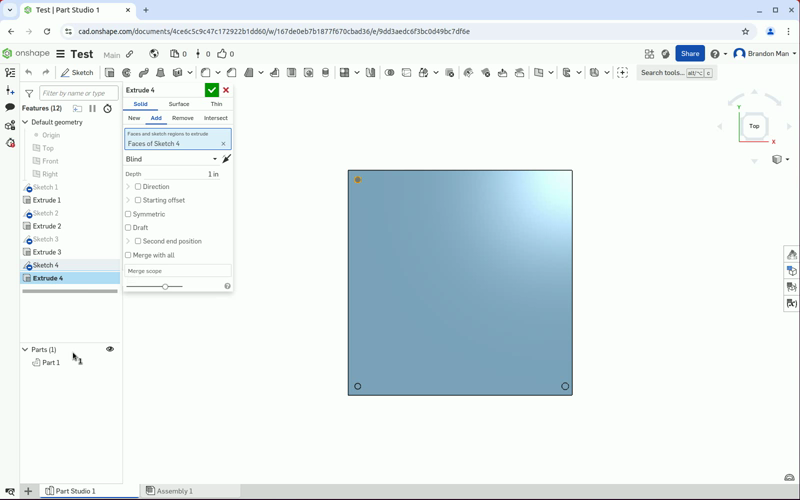
mouse_move(143, 106)
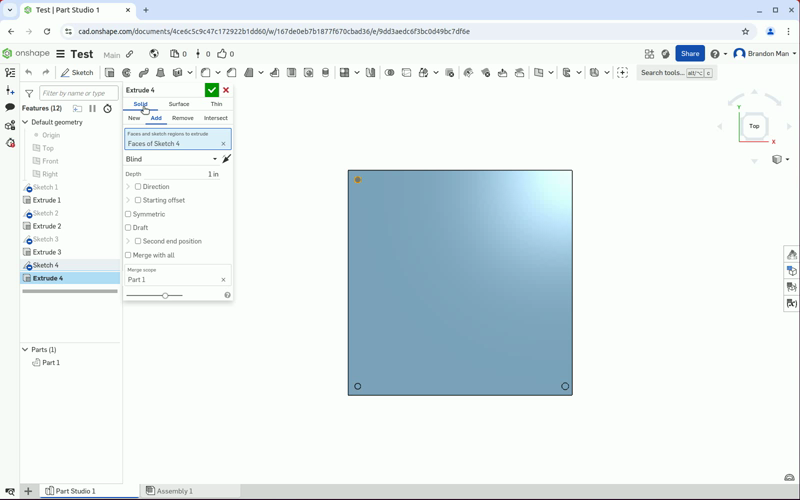
click(143, 106)
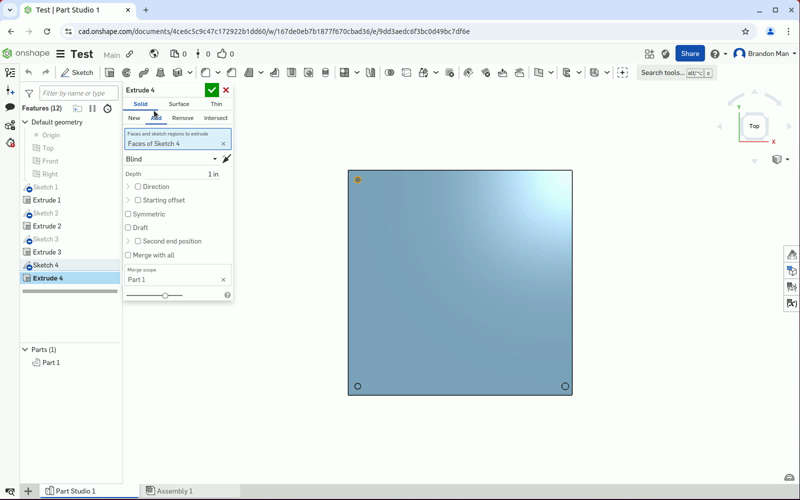
mouse_move(186, 120)
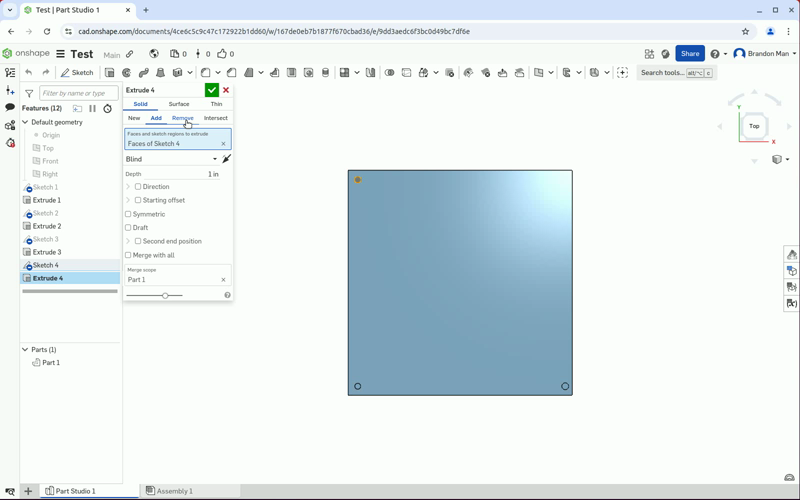
click(186, 120)
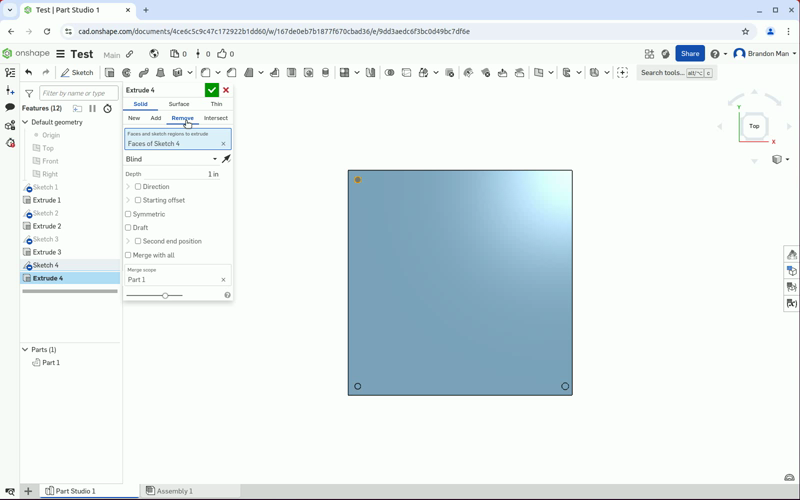
key(tab, 4)
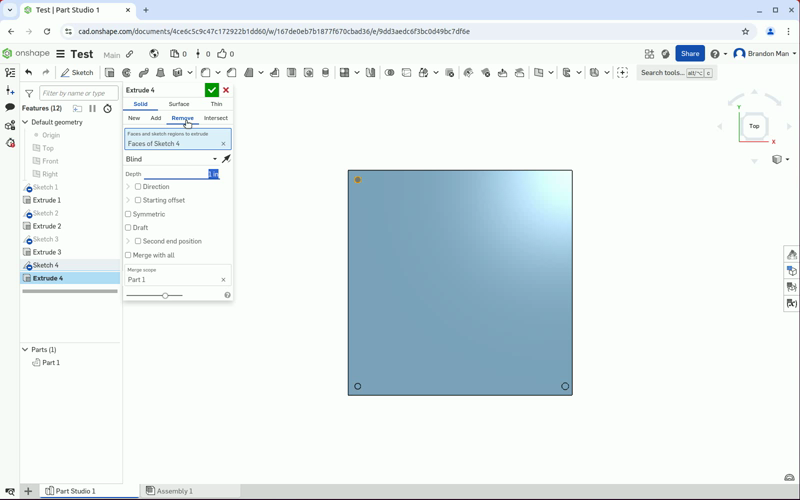
text(-0.962)
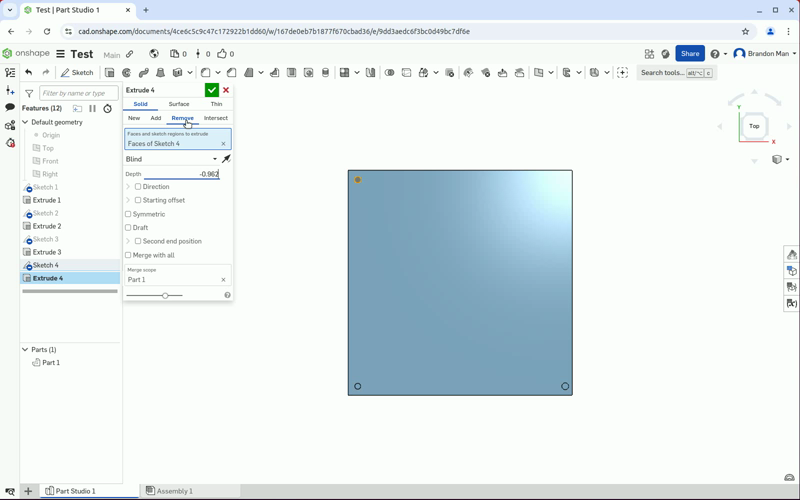
key(tab, 3)
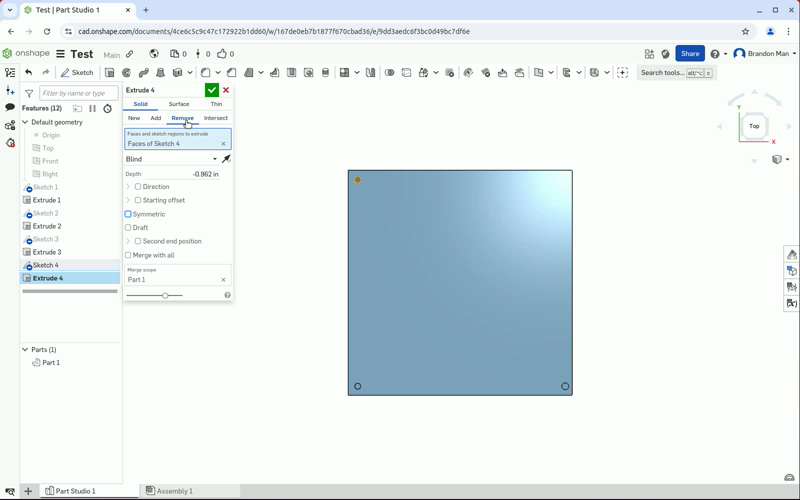
key(space)
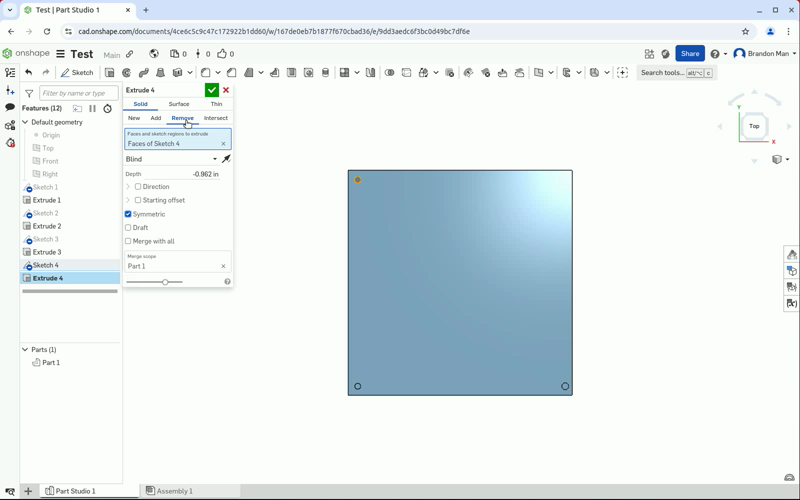
key(tab, 2)
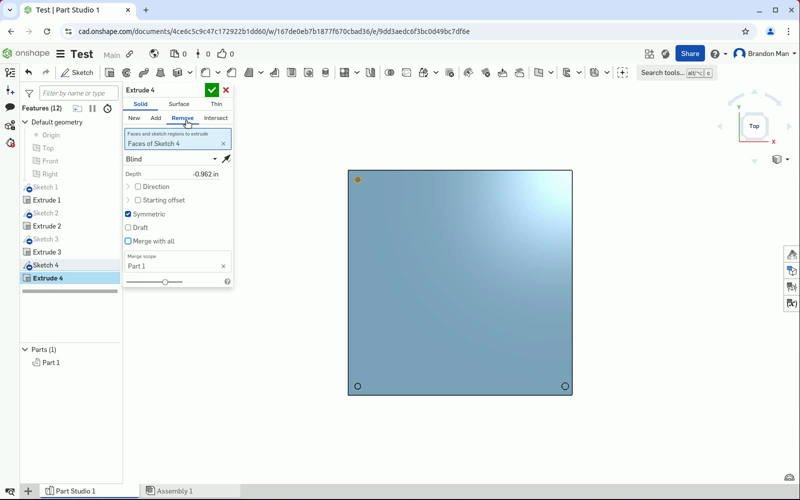
key(space)
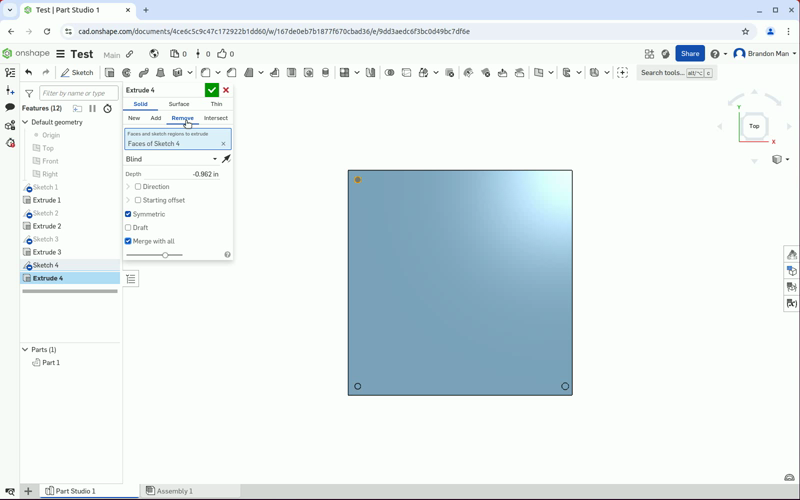
key(enter)
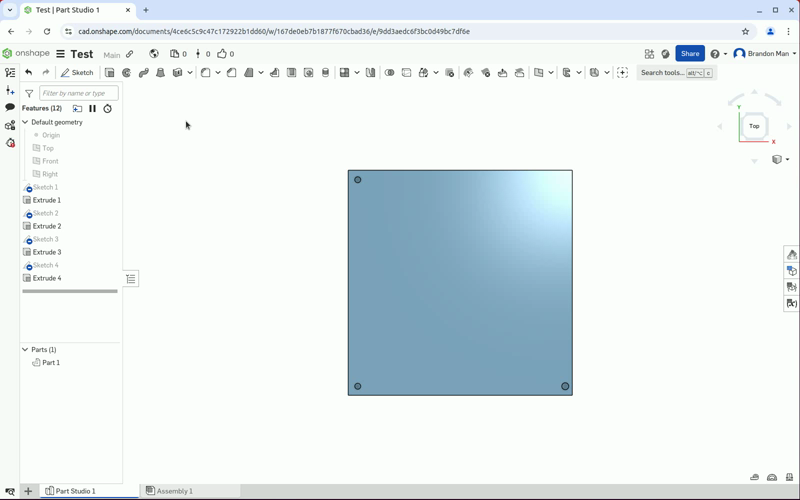
key(shift+h)
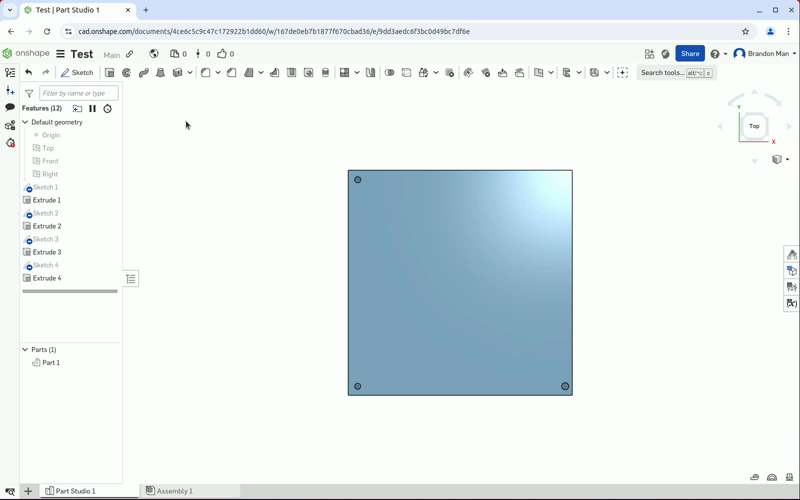
key(shift+h)
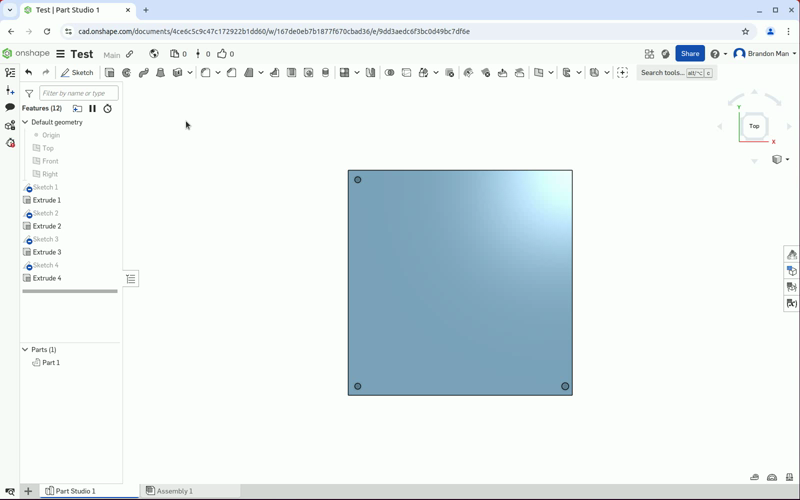
mouse_move(73, 189)
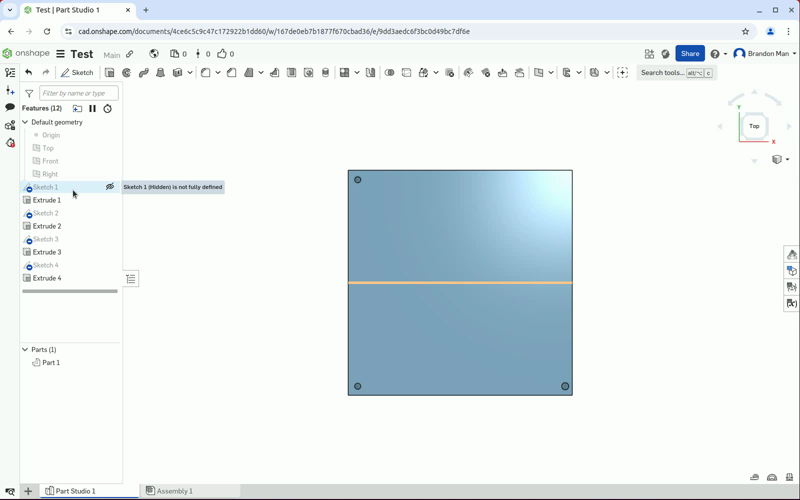
click(73, 189)
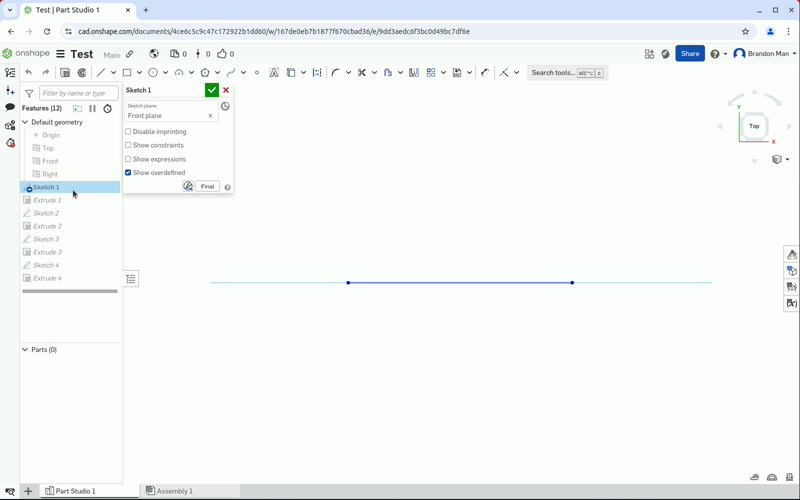
mouse_move(229, 92)
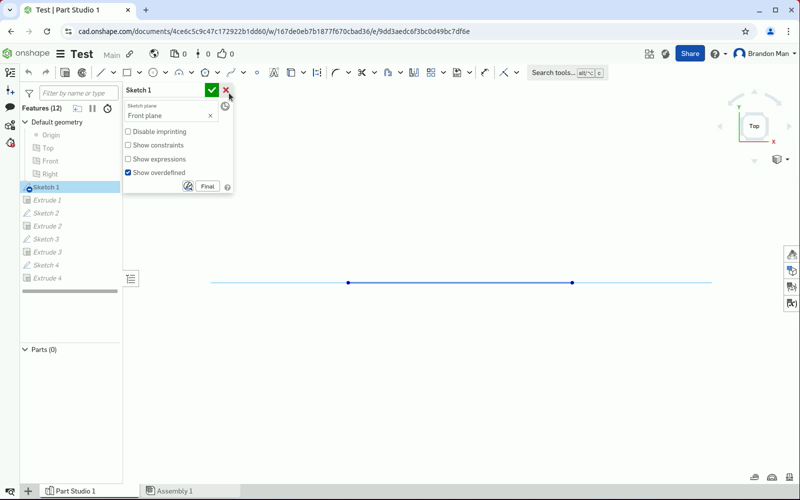
click(229, 92)
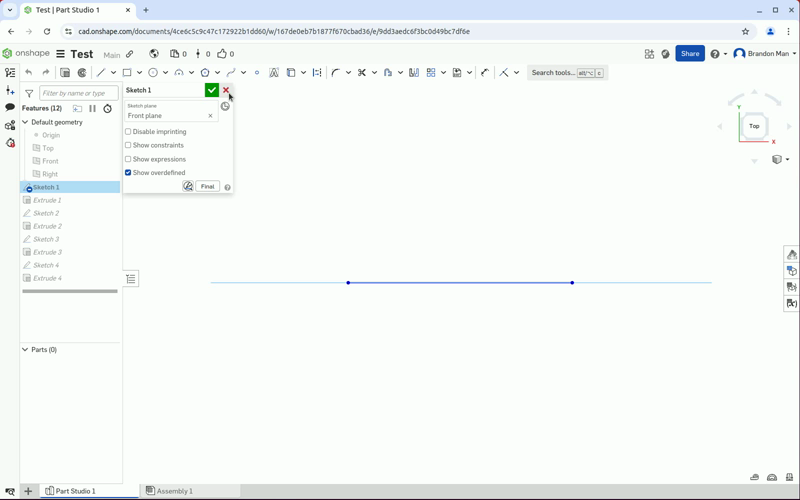
key(shift+s)
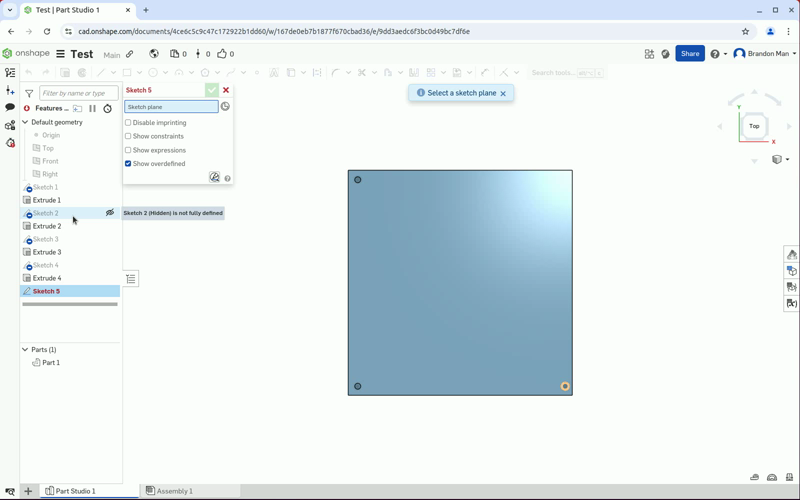
scroll(3)
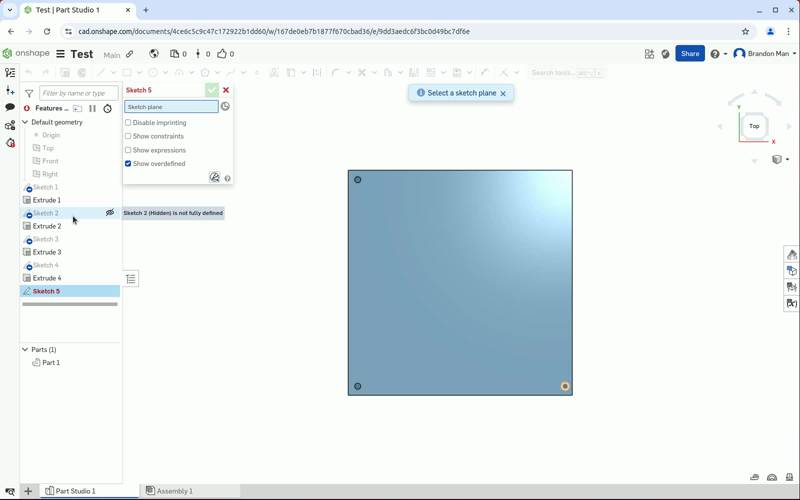
mouse_move(73, 150)
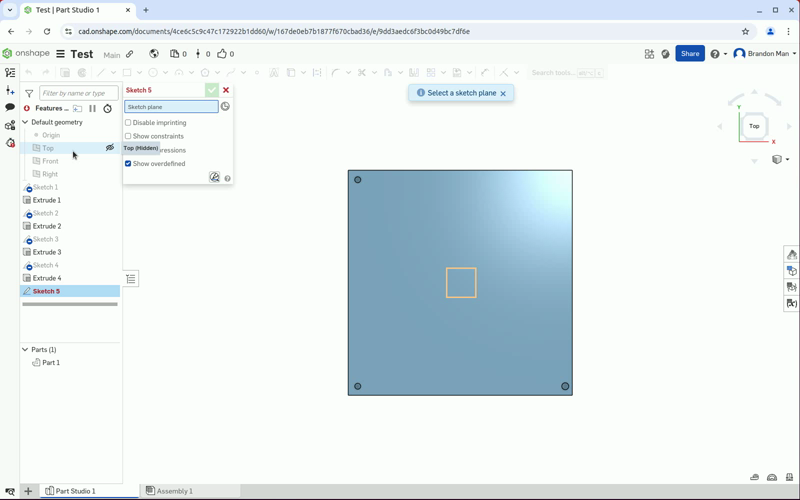
click(73, 150)
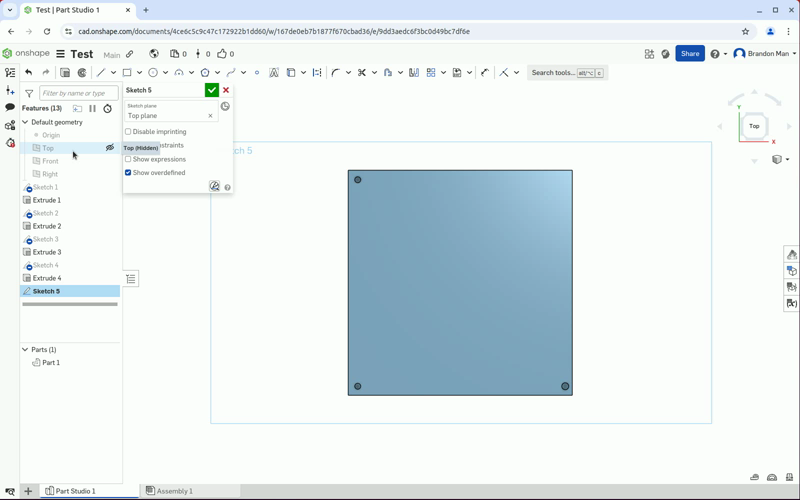
mouse_move(73, 352)
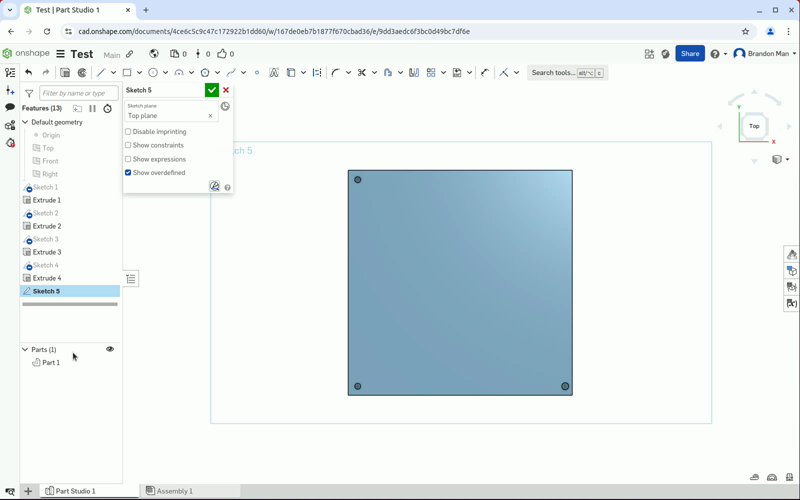
key(y)
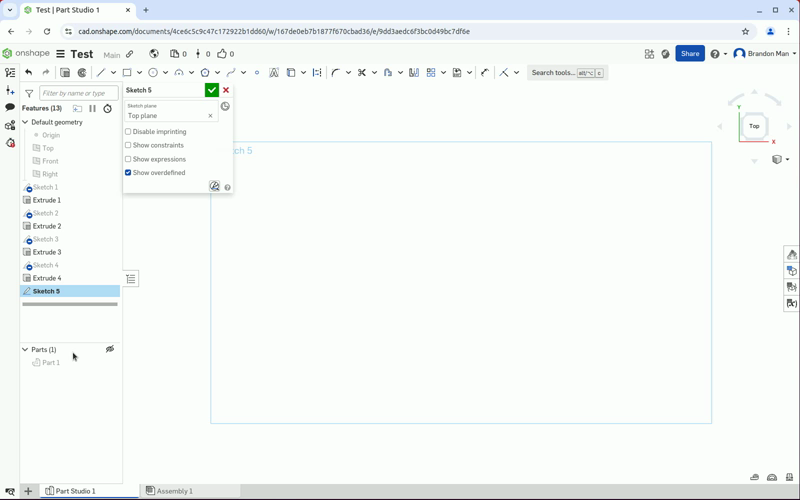
key(c)
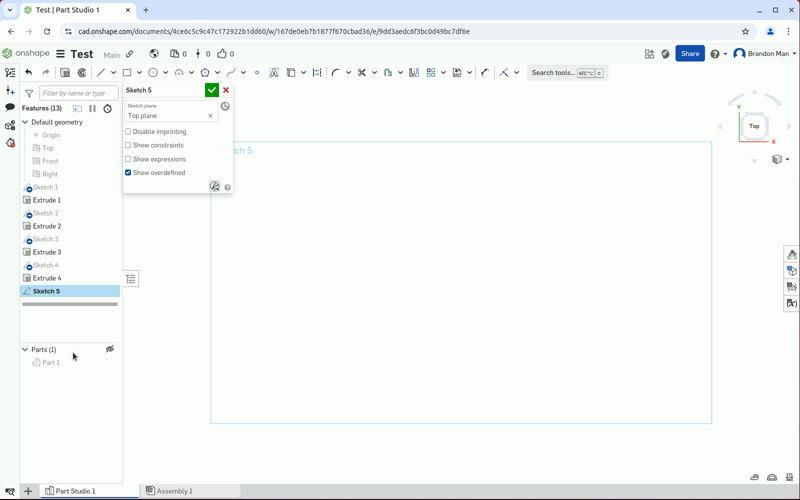
key_down(shift)
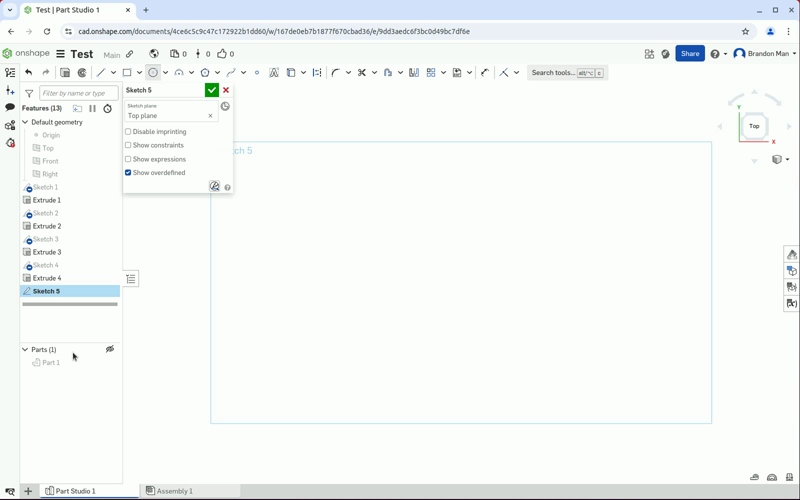
mouse_move(565, 179)
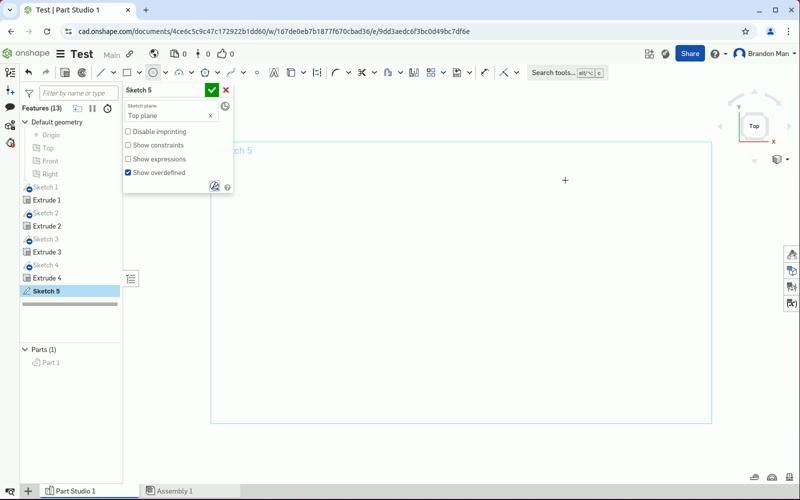
click(565, 179)
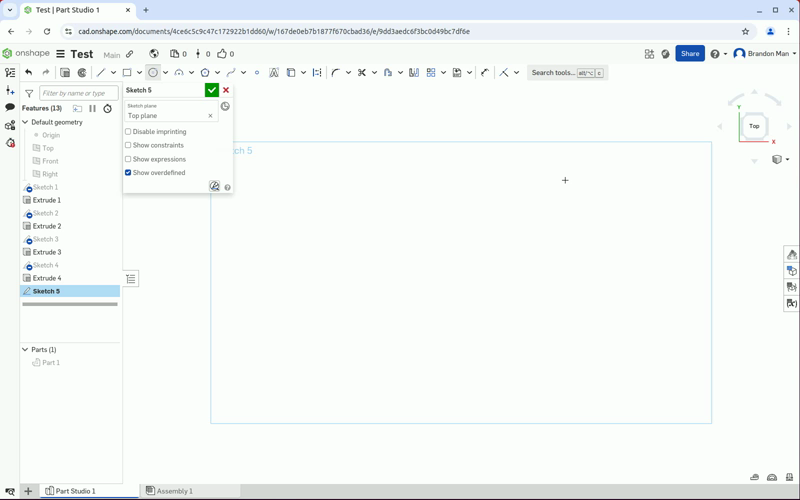
key_up(shift)
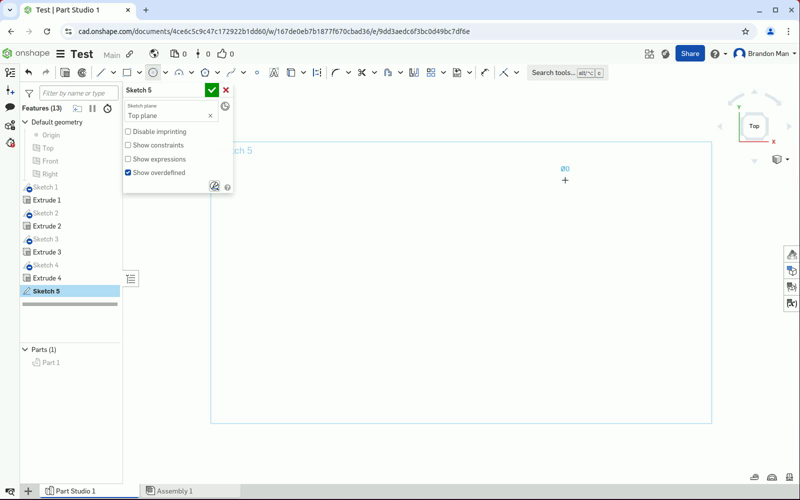
mouse_move(568, 179)
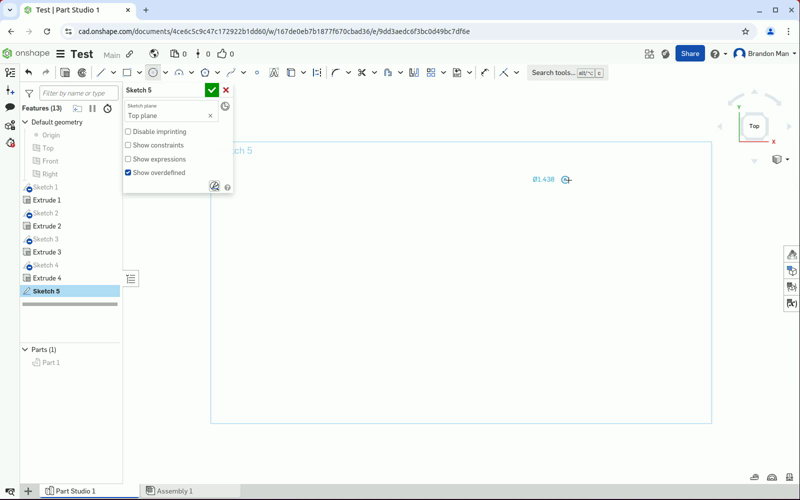
click(568, 179)
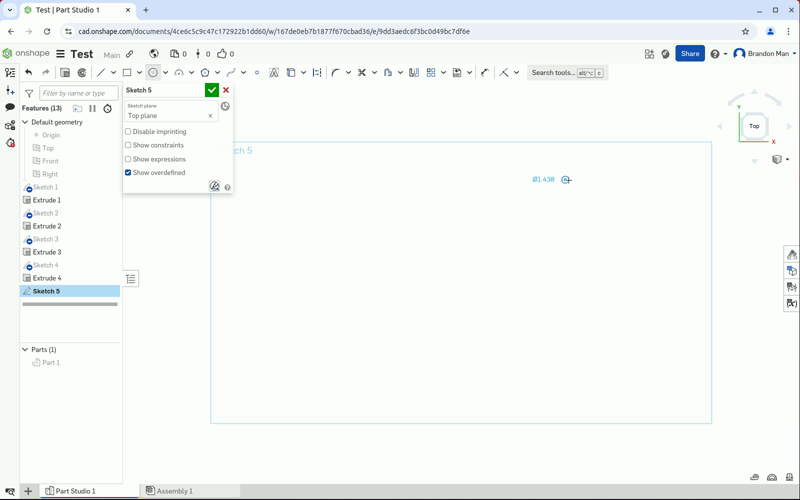
key(esc)
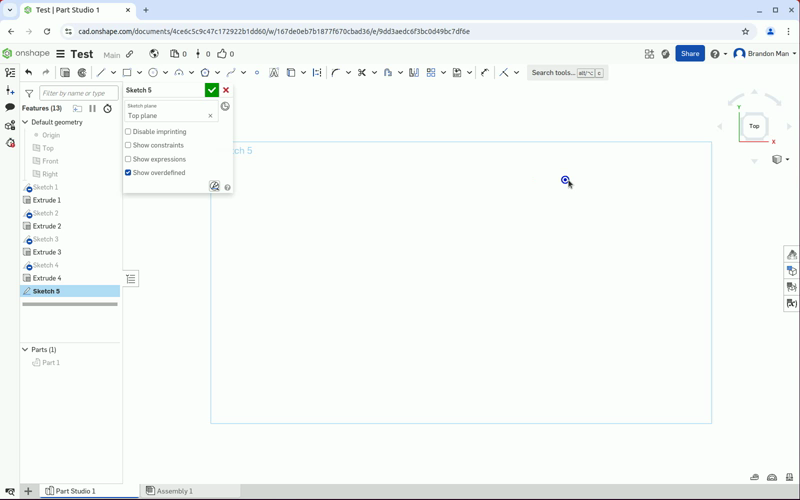
mouse_move(563, 181)
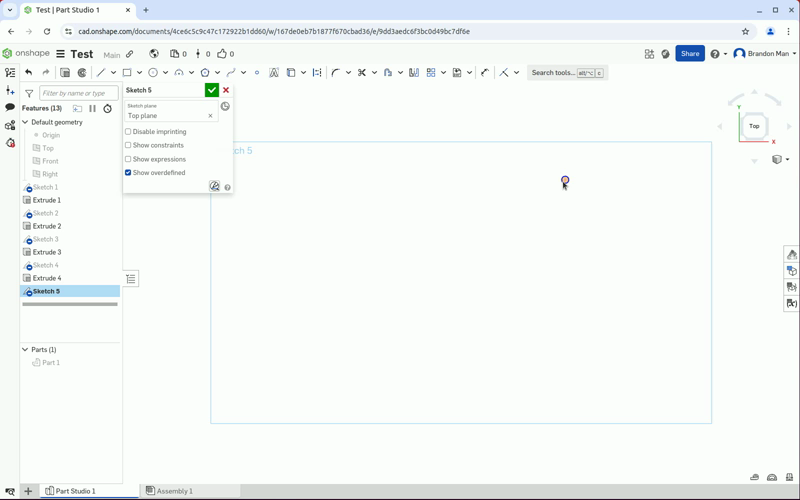
scroll(6)
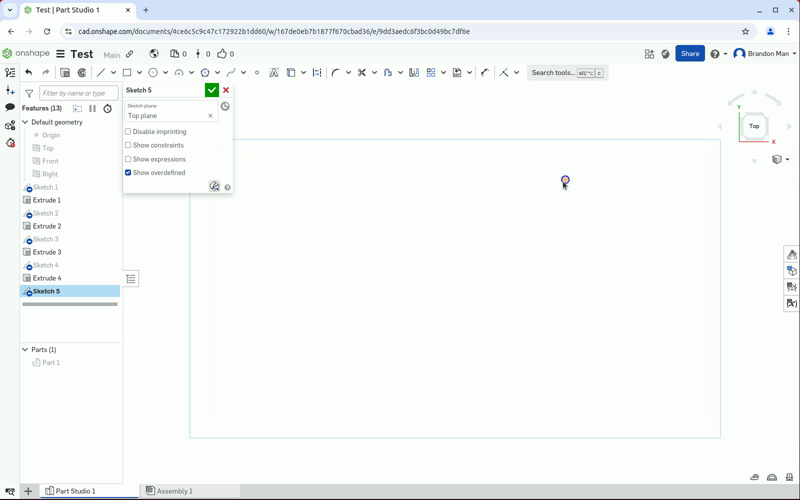
scroll(6)
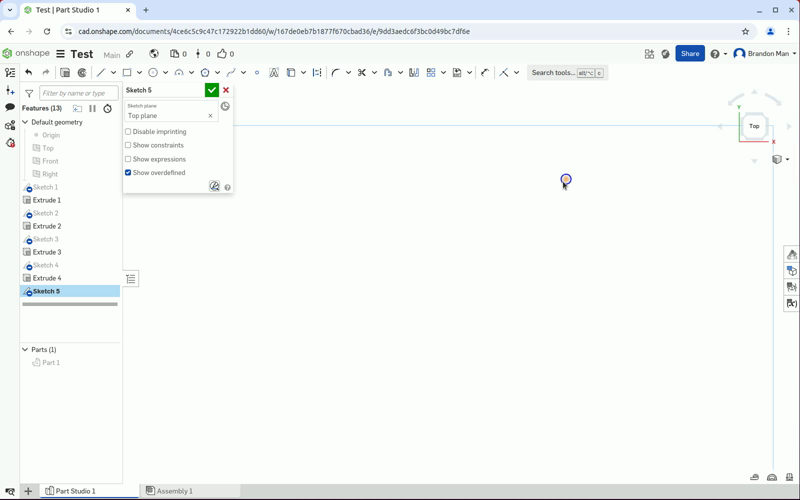
scroll(6)
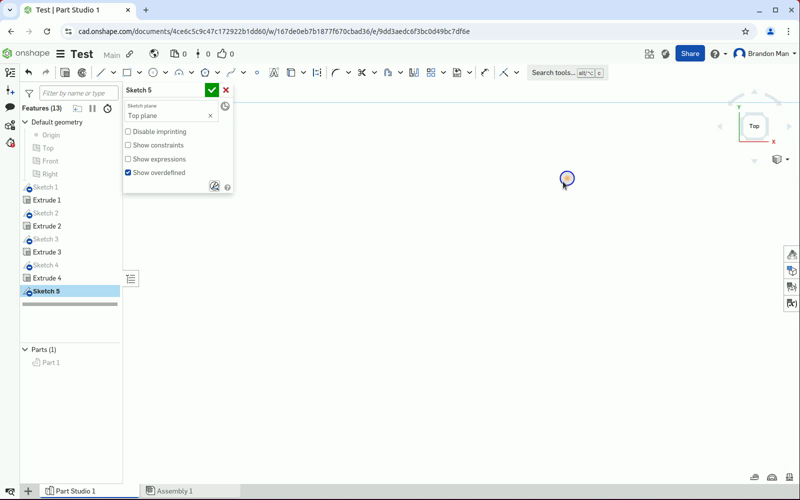
scroll(6)
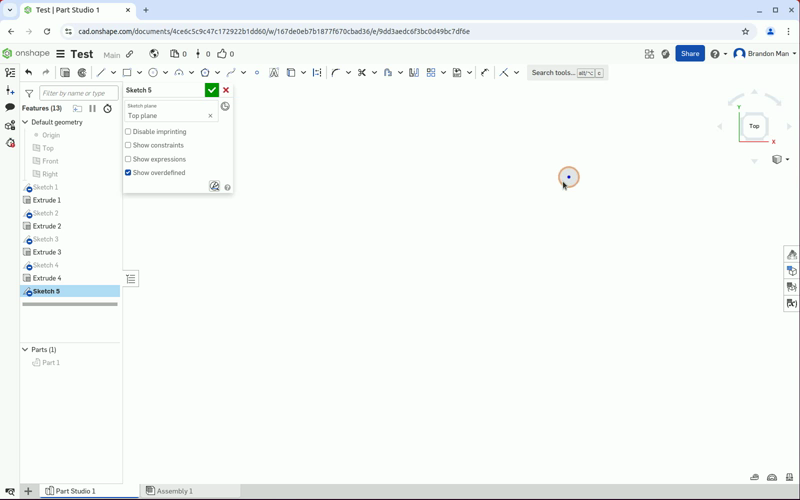
scroll(6)
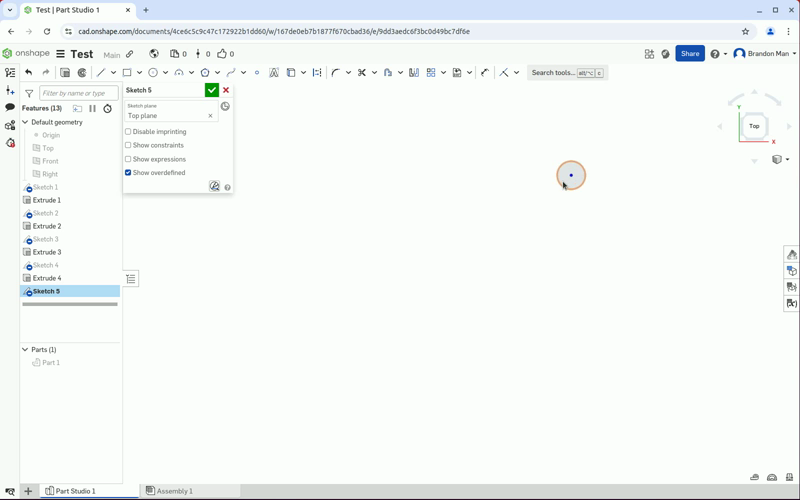
scroll(6)
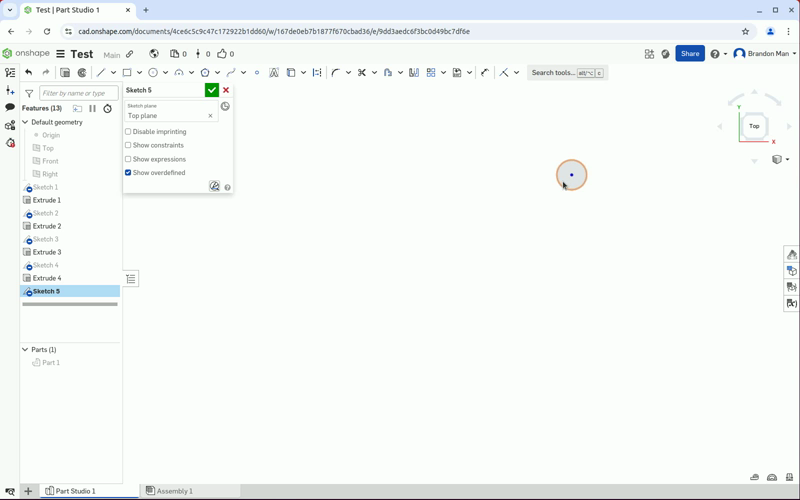
scroll(6)
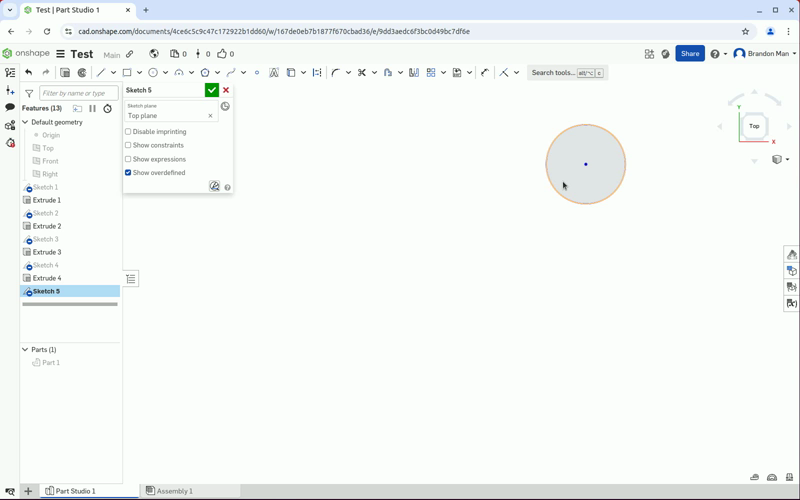
click(563, 181)
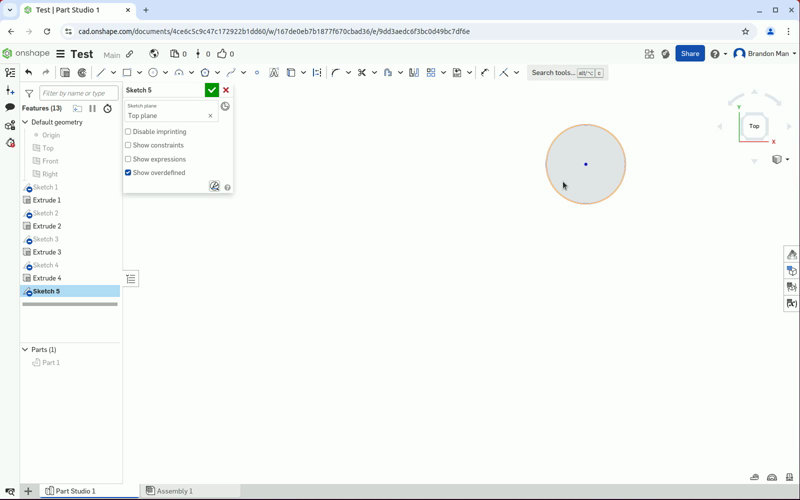
scroll(-6)
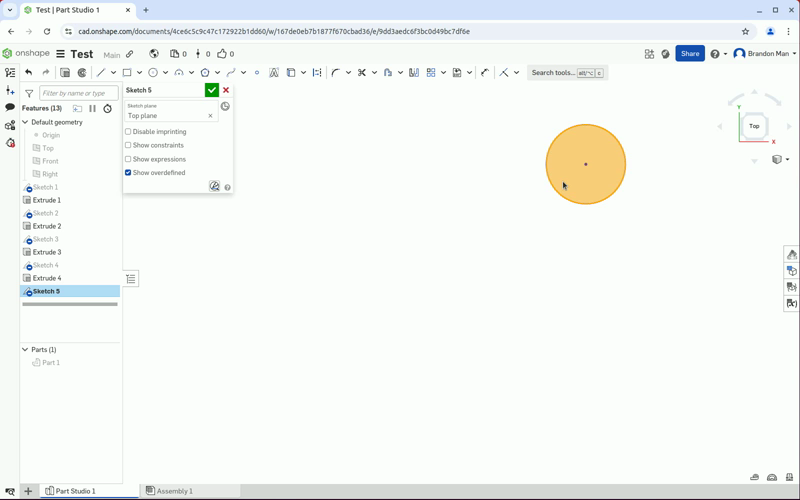
scroll(-6)
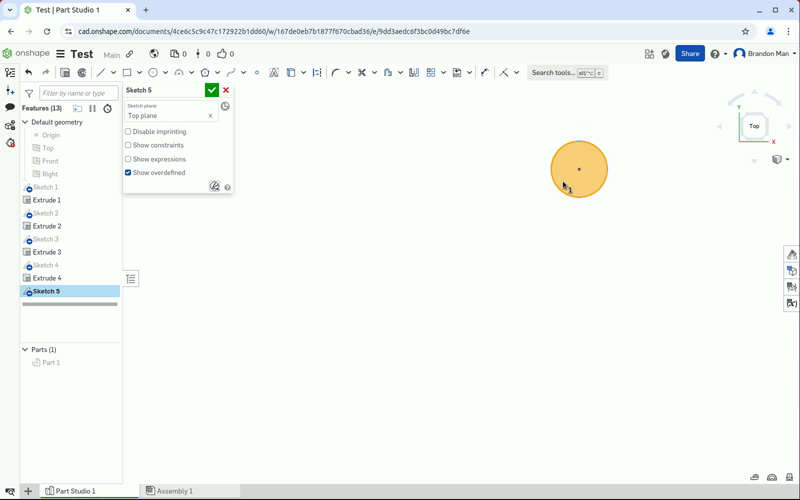
scroll(-6)
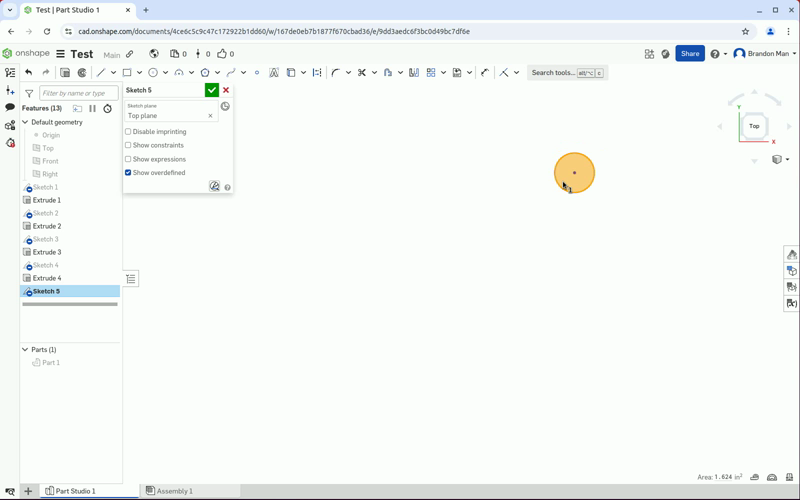
scroll(-6)
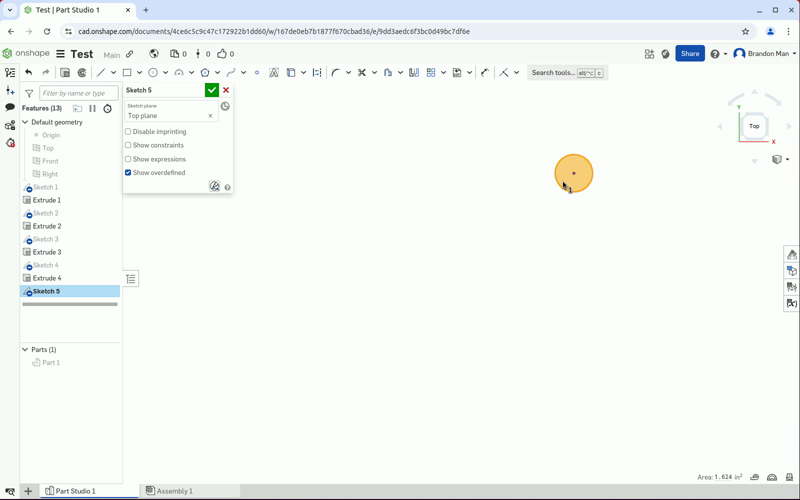
scroll(-6)
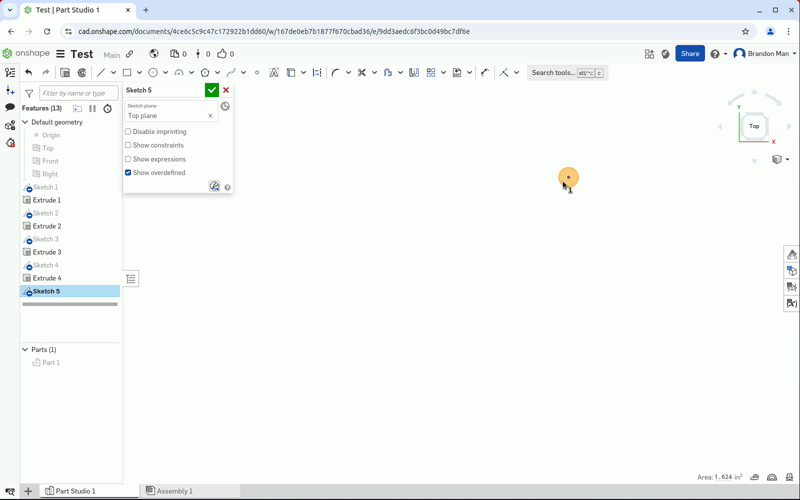
scroll(-6)
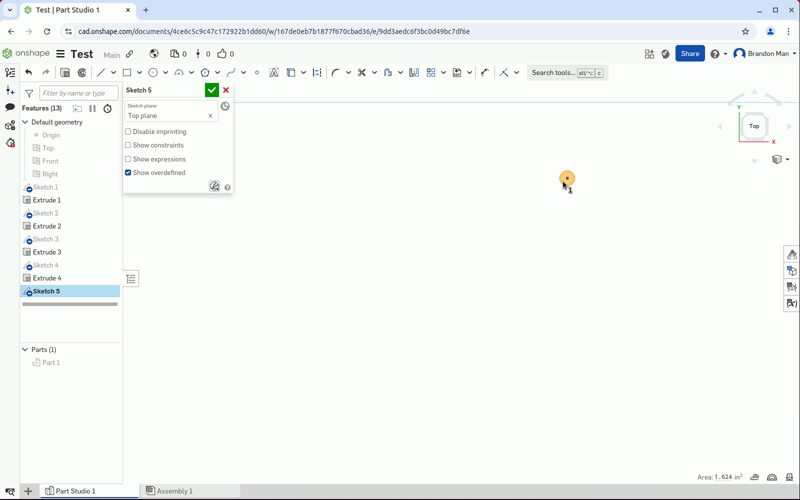
scroll(-6)
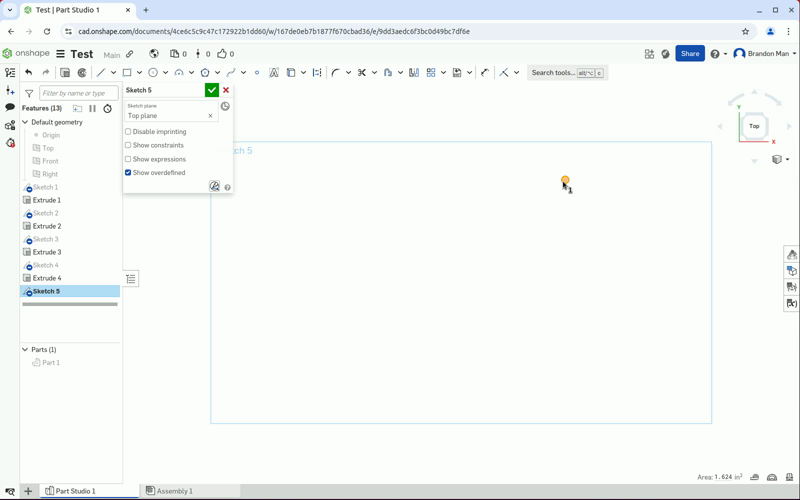
mouse_move(73, 352)
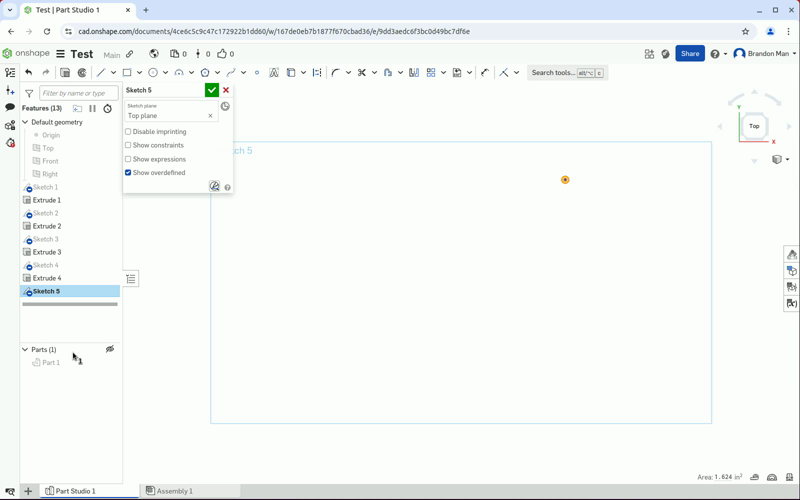
key(shift+y)
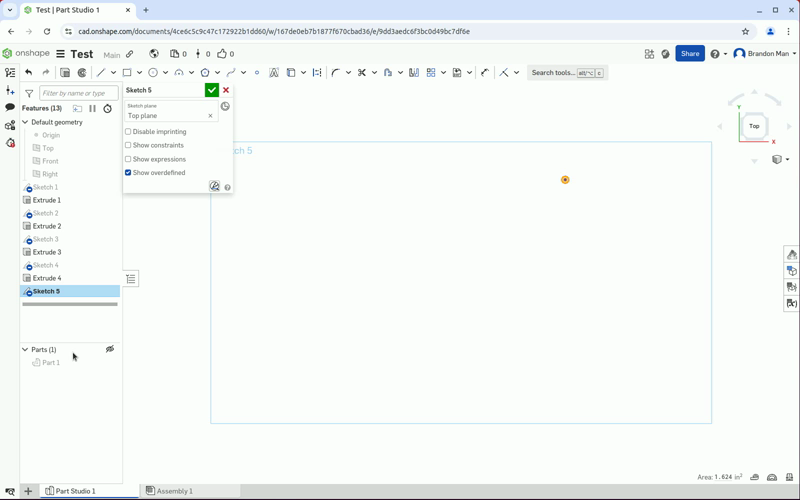
key(shift+e)
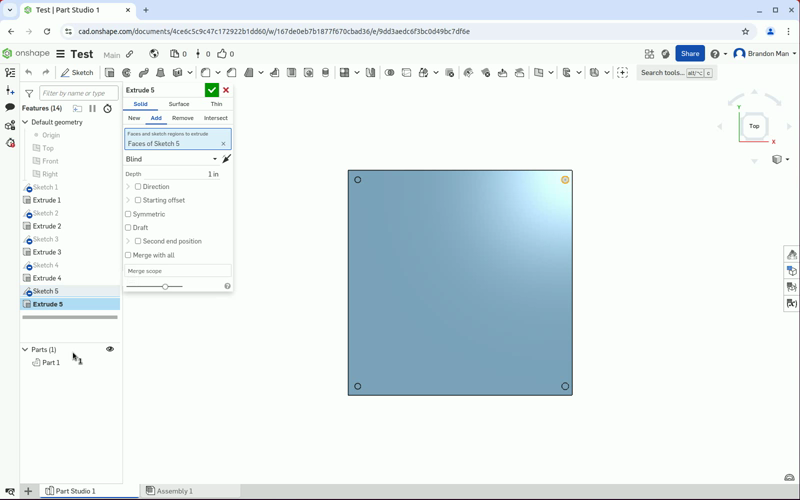
mouse_move(143, 106)
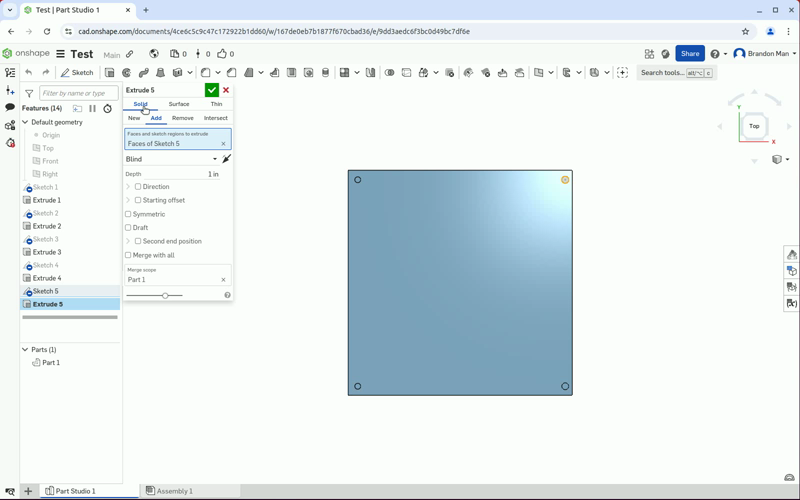
click(143, 106)
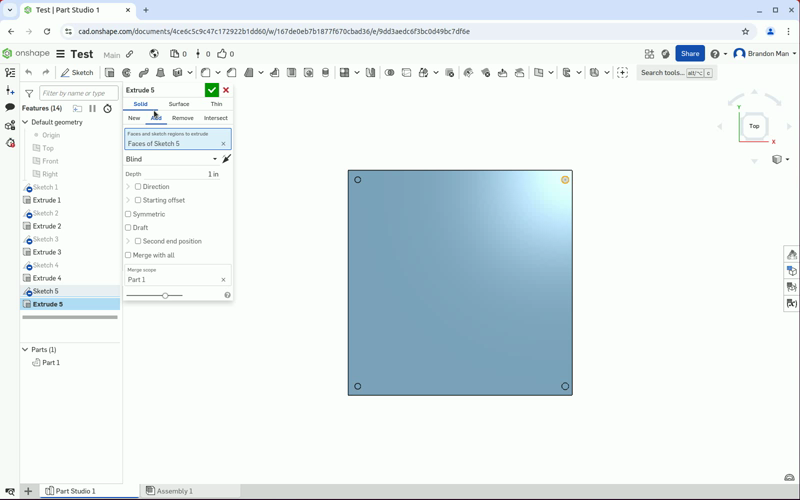
mouse_move(186, 120)
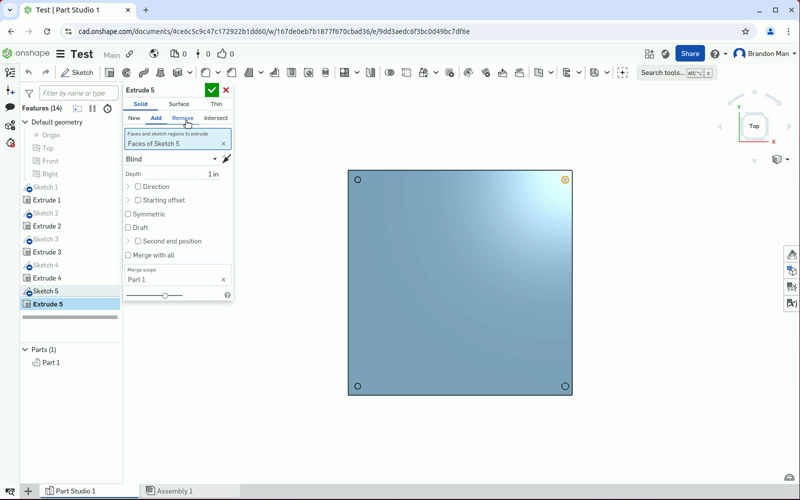
click(186, 120)
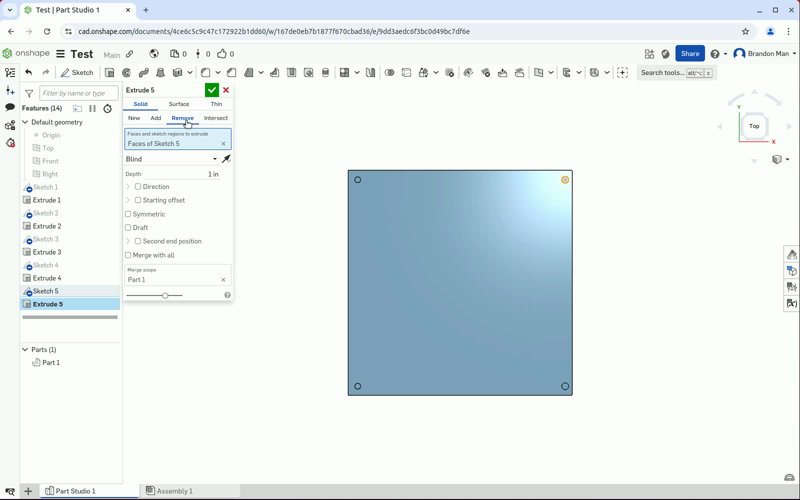
key(tab, 4)
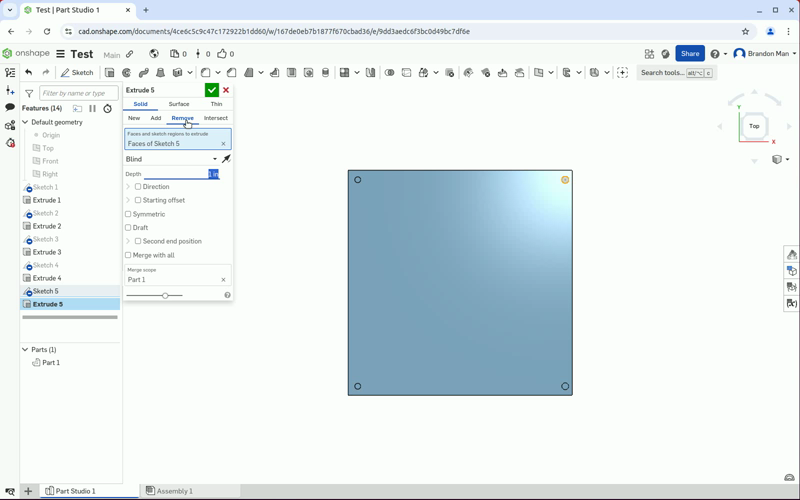
text(-0.962)
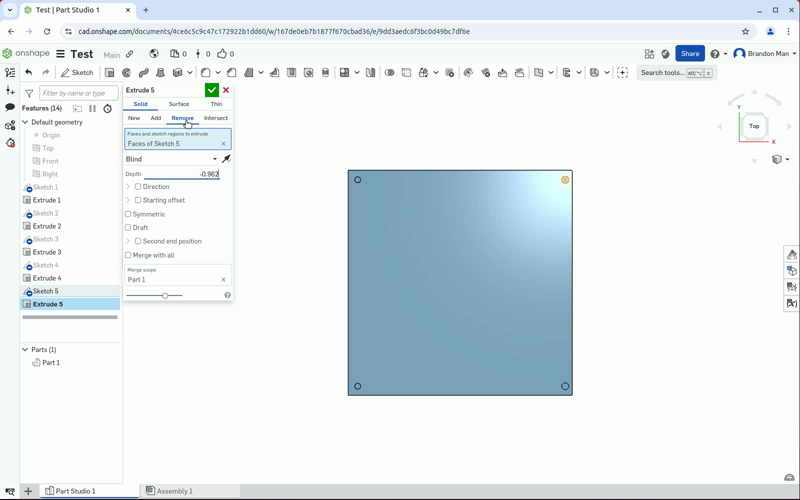
key(tab, 3)
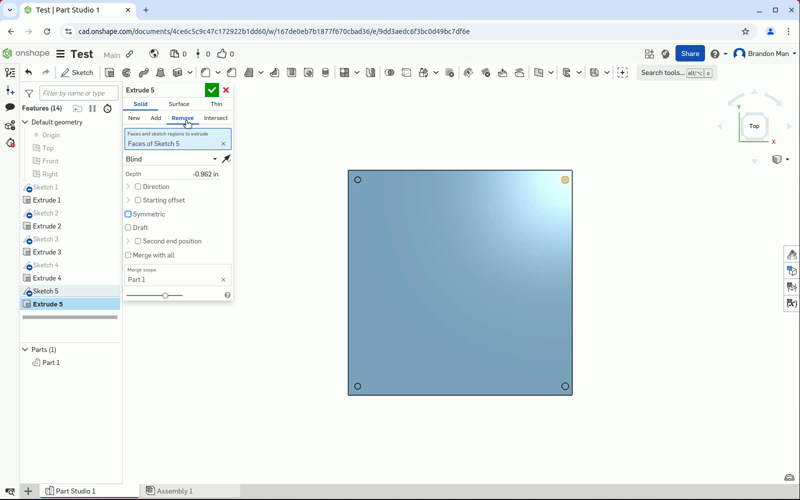
key(space)
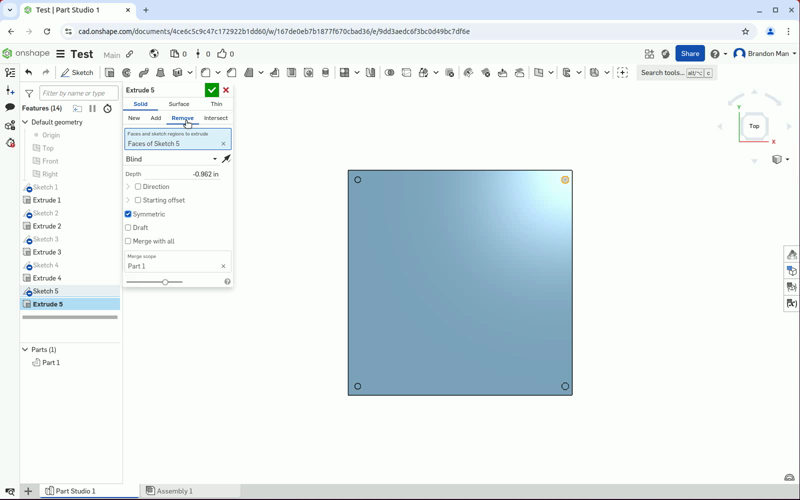
key(tab, 2)
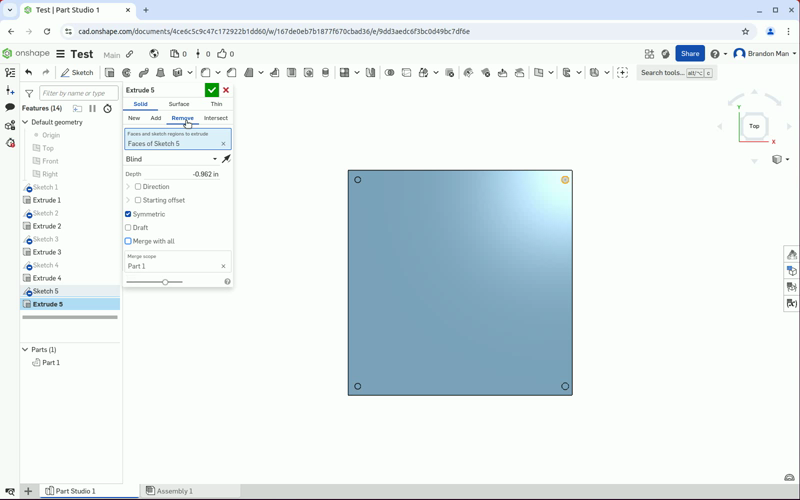
key(space)
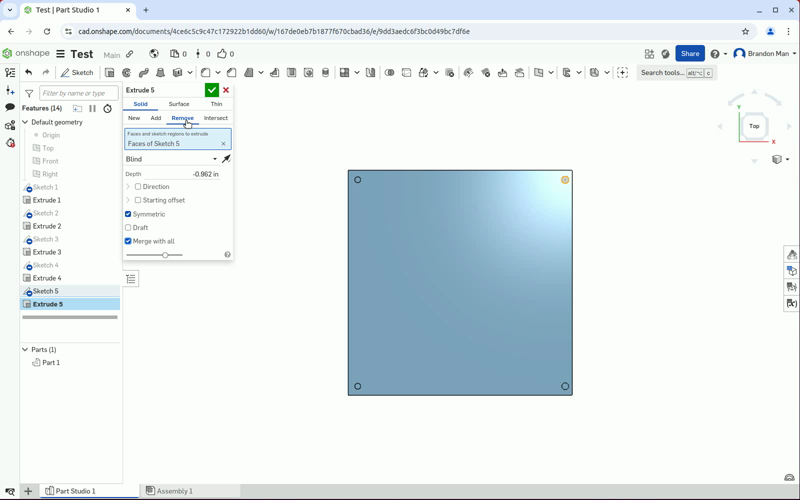
key(enter)
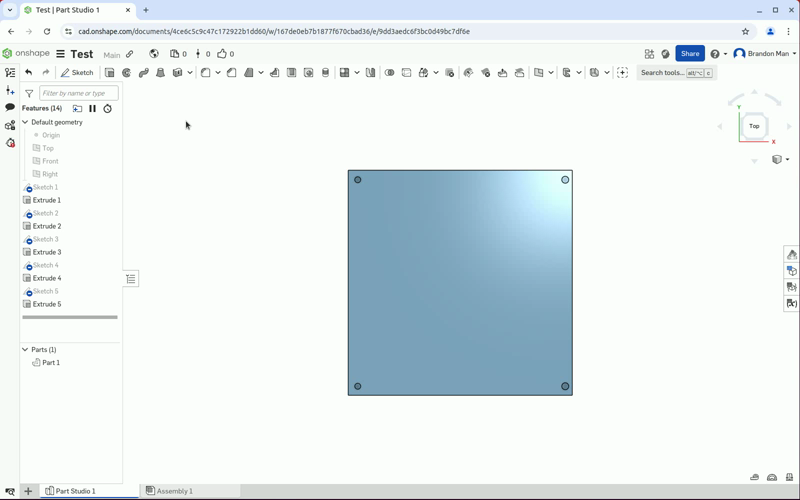
key(shift+h)
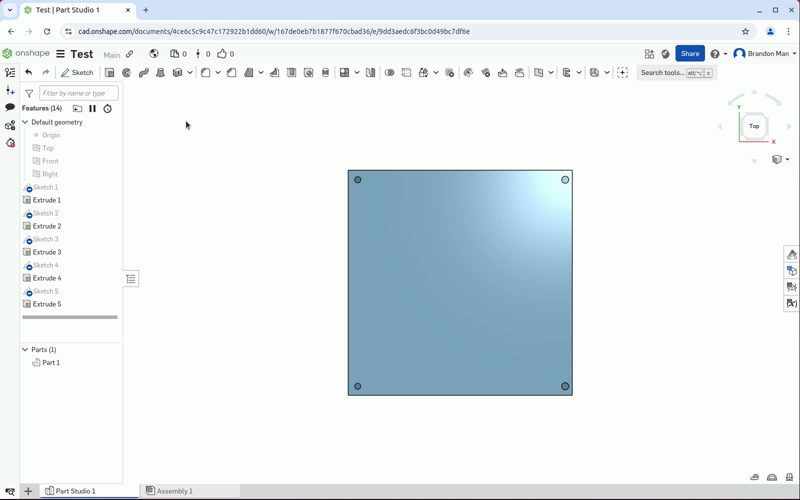
key(shift+h)
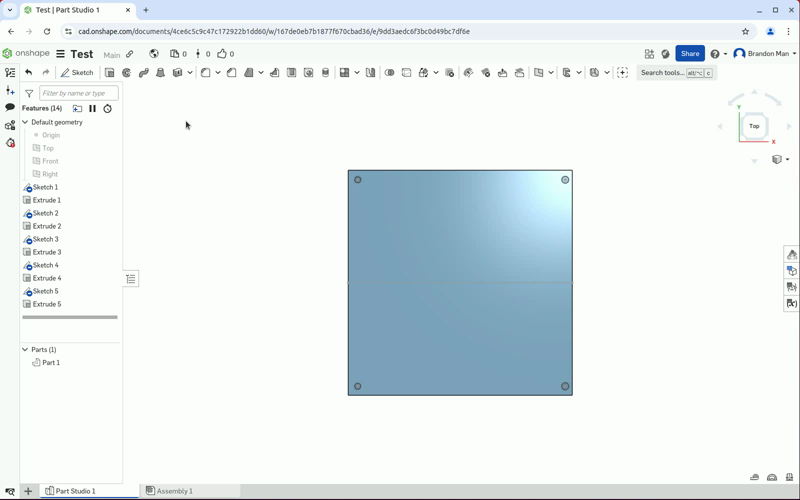
key(shift+7)
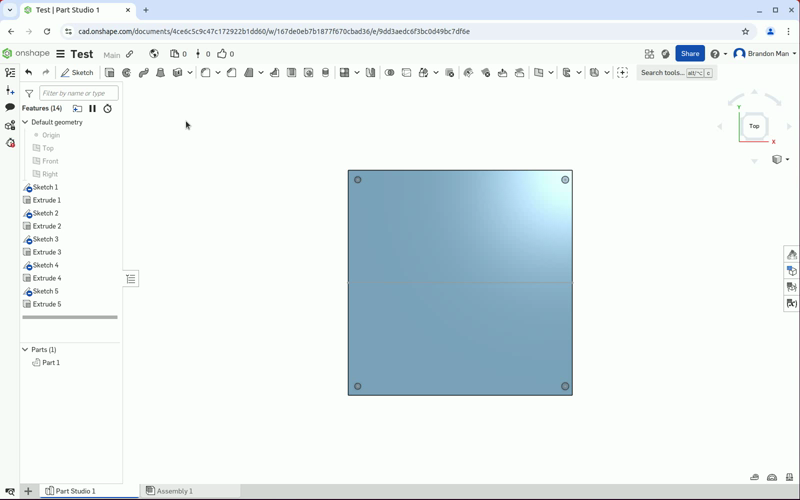
key(up, 3)
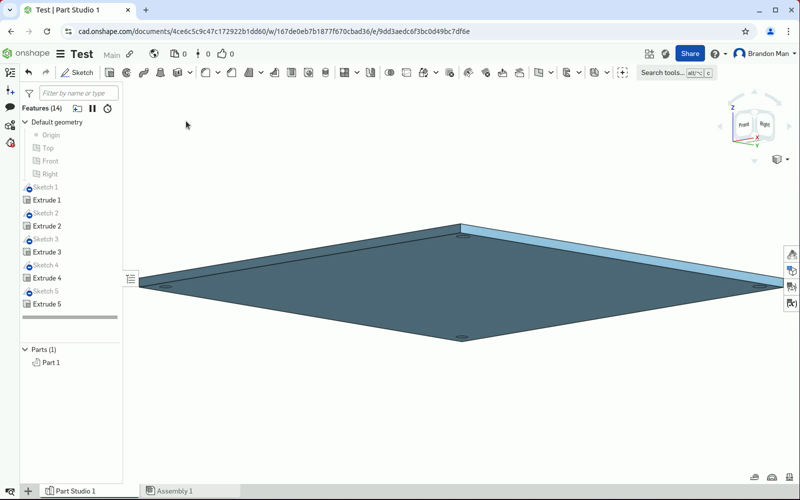
key(left, 3)
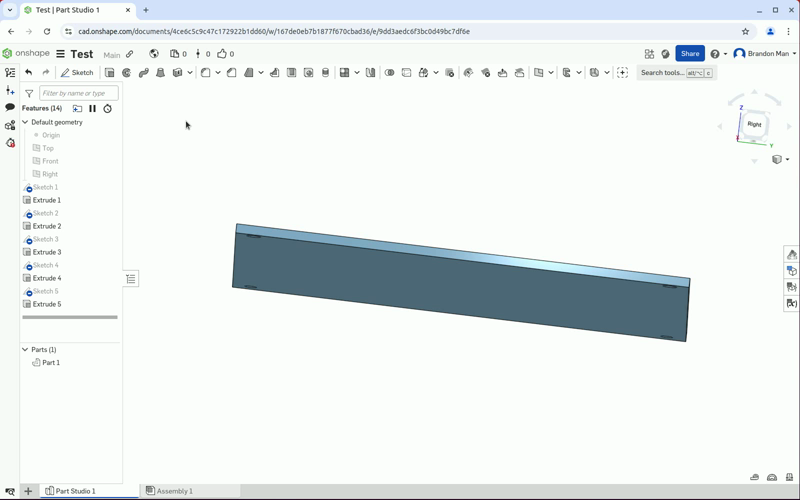
key(right, 3)
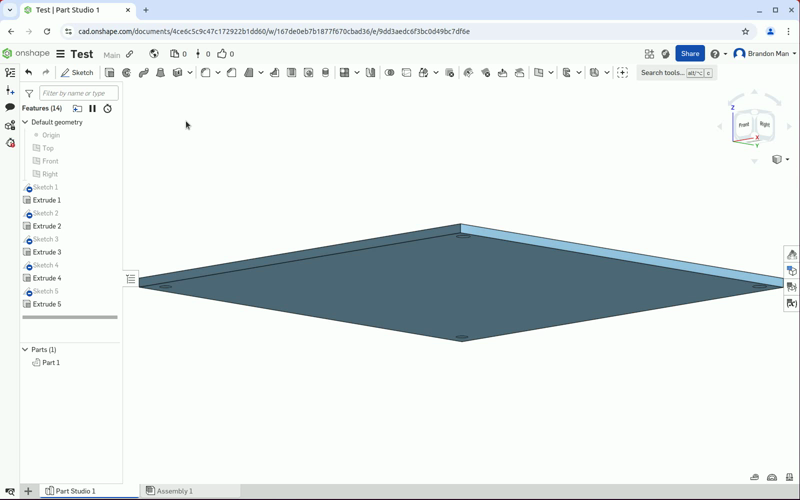
key(down, 3)
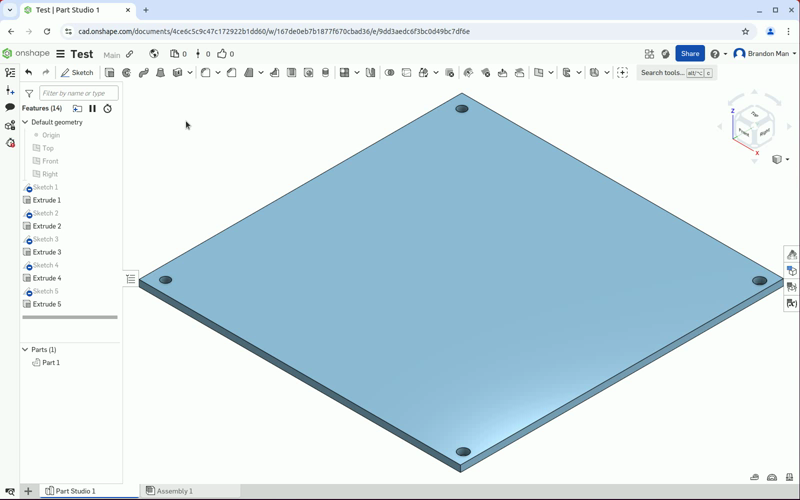
mouse_move(73, 189)
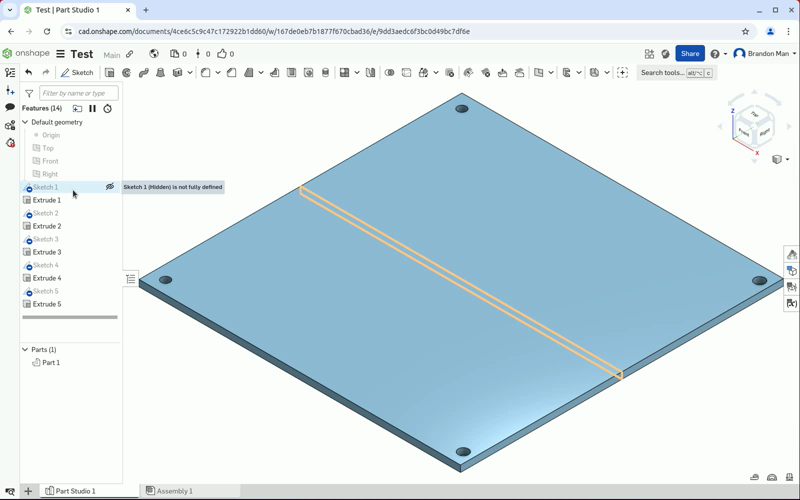
click(73, 189)